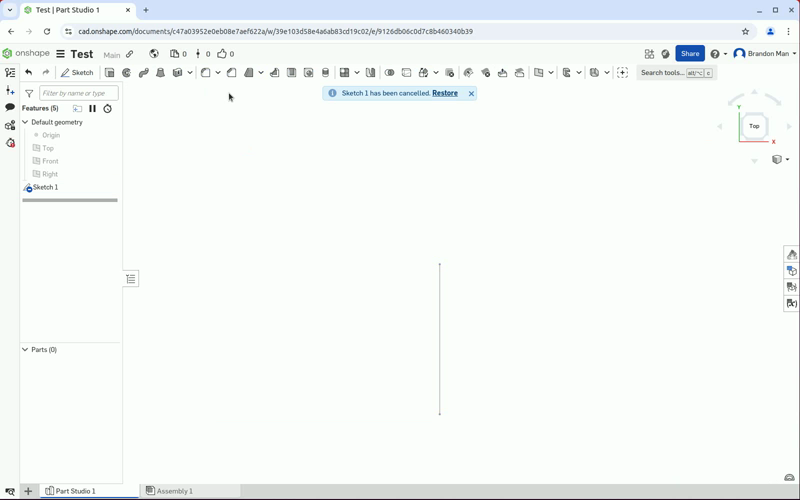
key(shift+h)
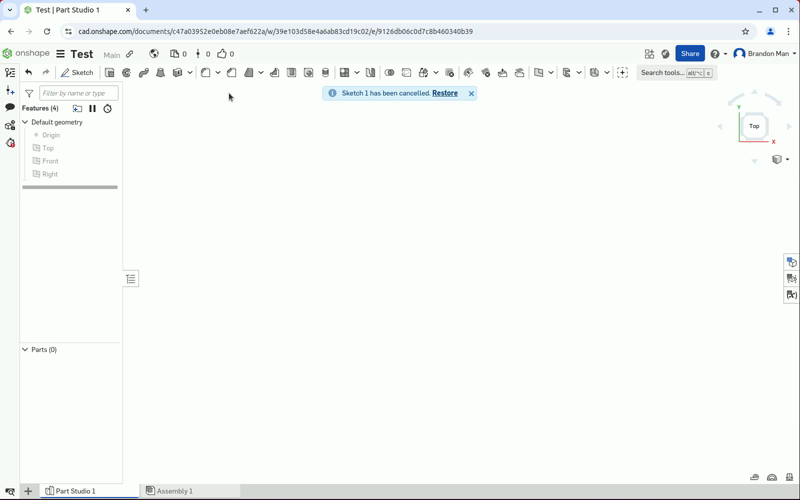
mouse_move(73, 352)
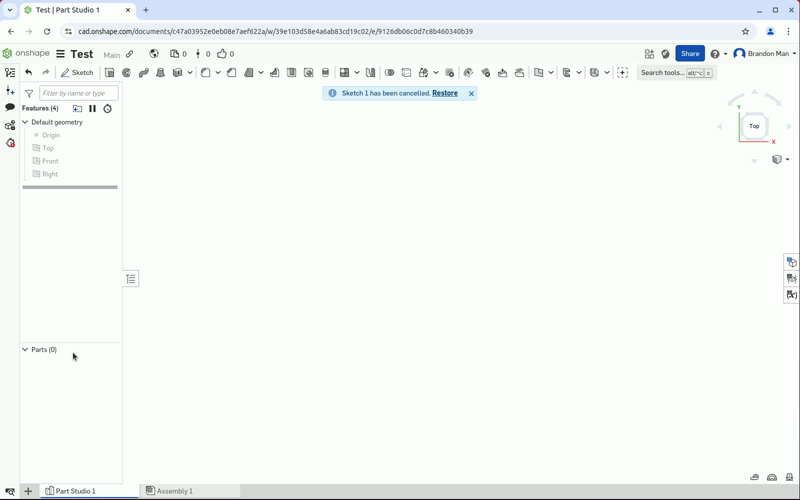
key(y)
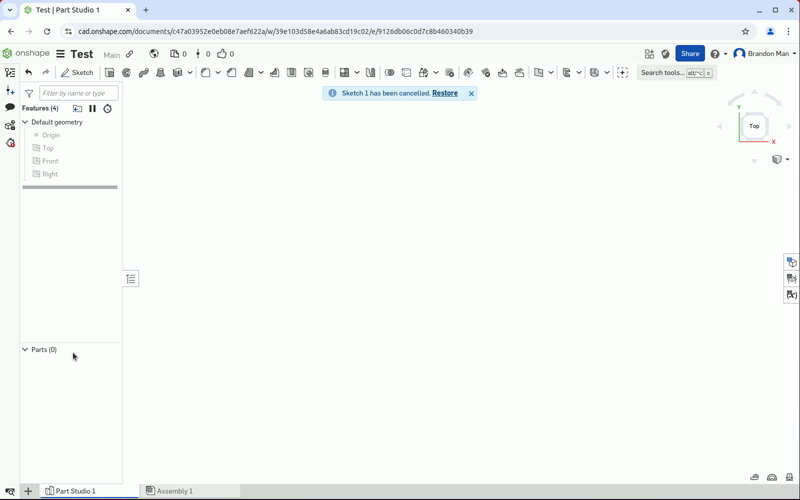
key(shift+p)
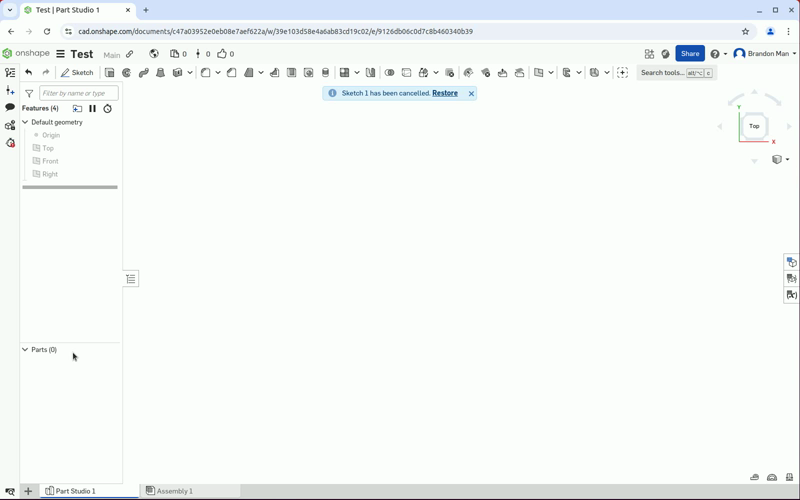
key(space)
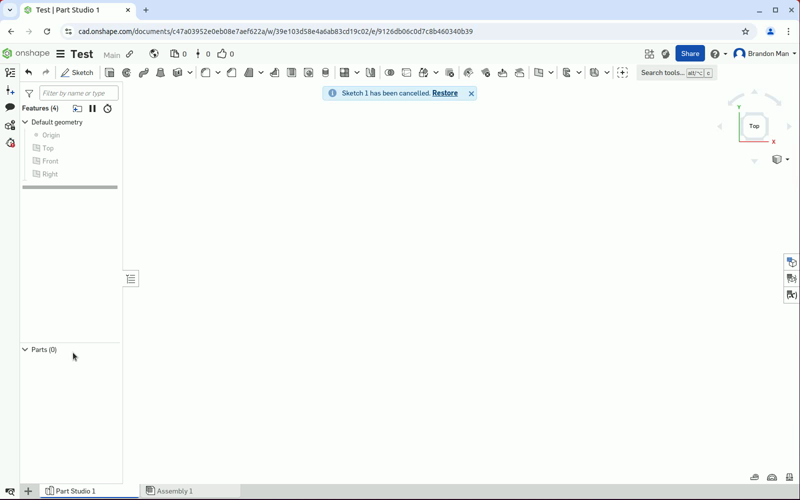
key_down(shift)
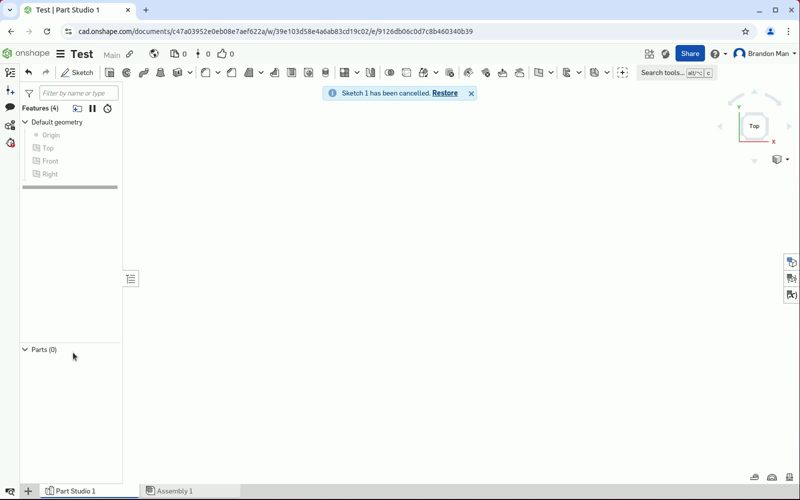
key(up)
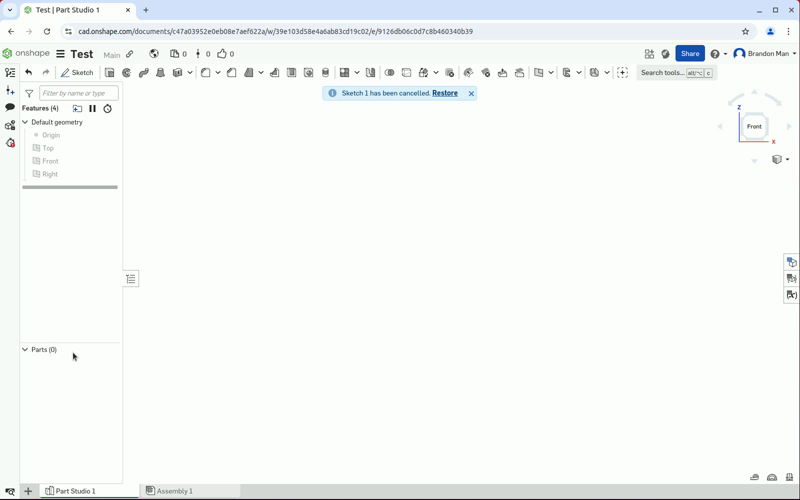
key_up(shift)
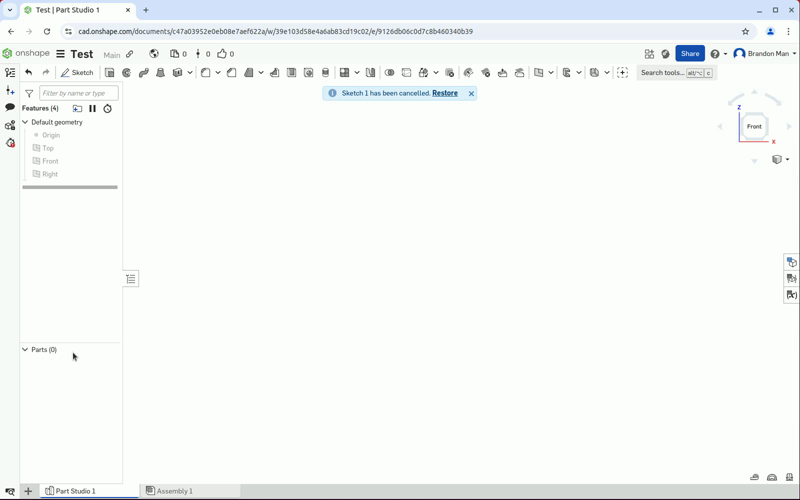
mouse_move(73, 352)
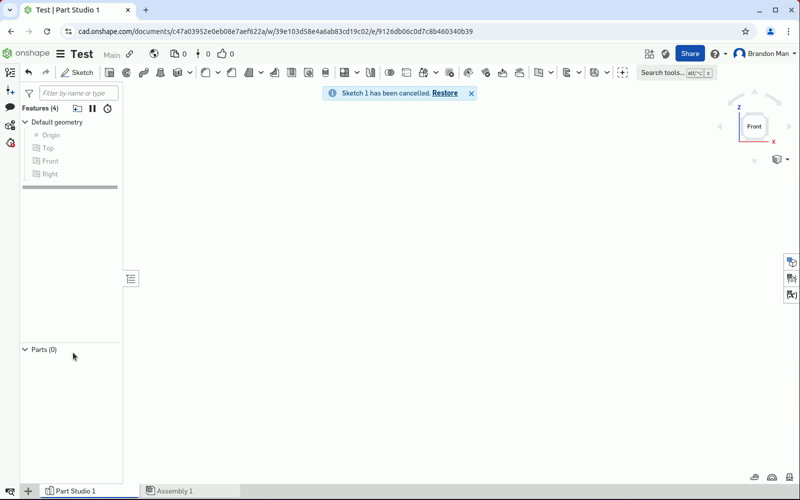
key(shift+y)
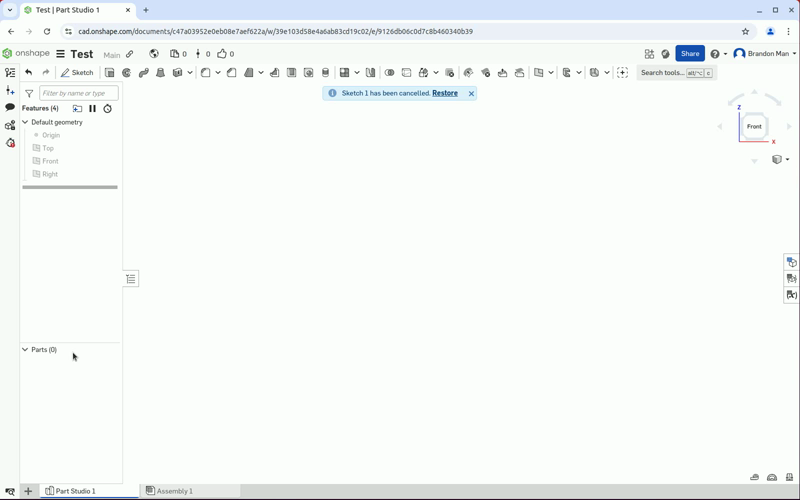
key(shift+s)
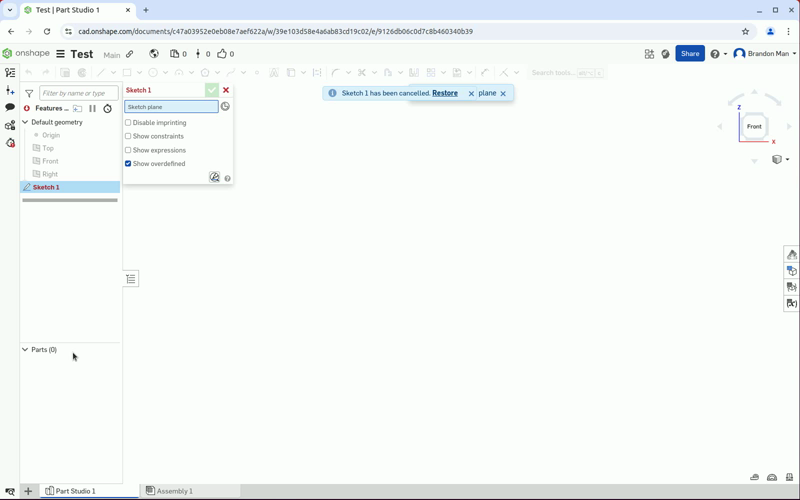
mouse_move(73, 163)
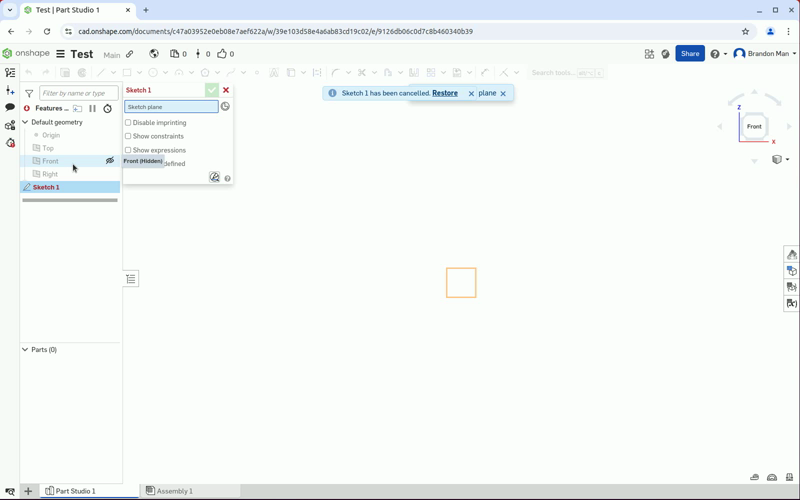
click(73, 163)
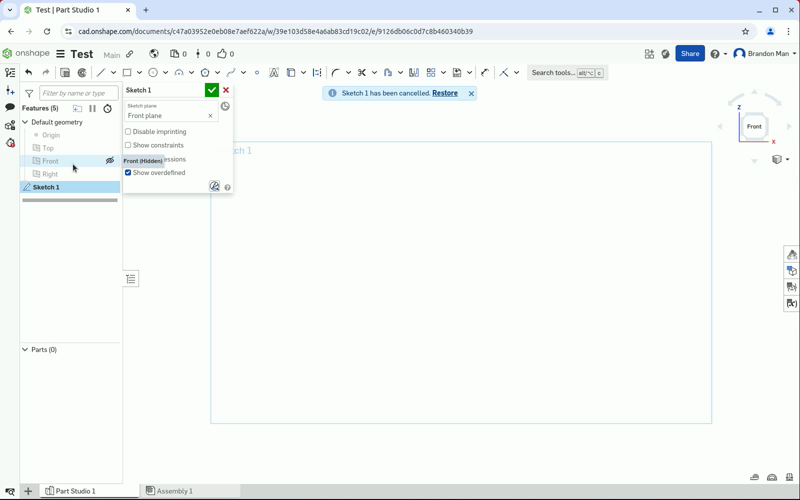
mouse_move(73, 352)
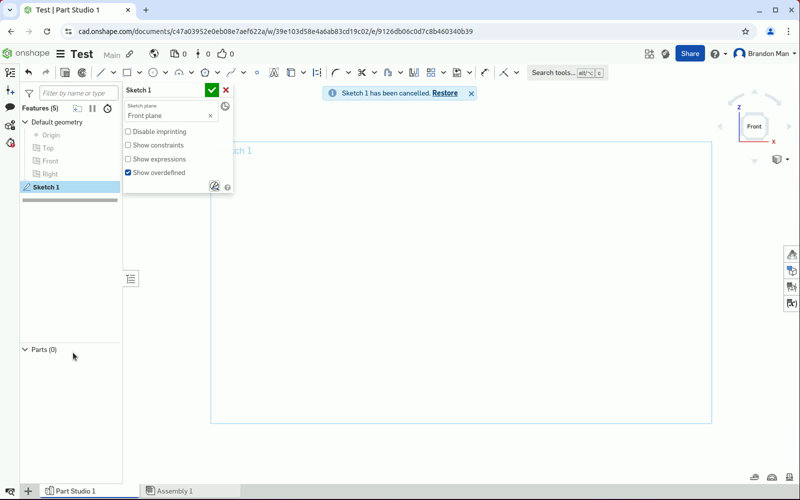
key(y)
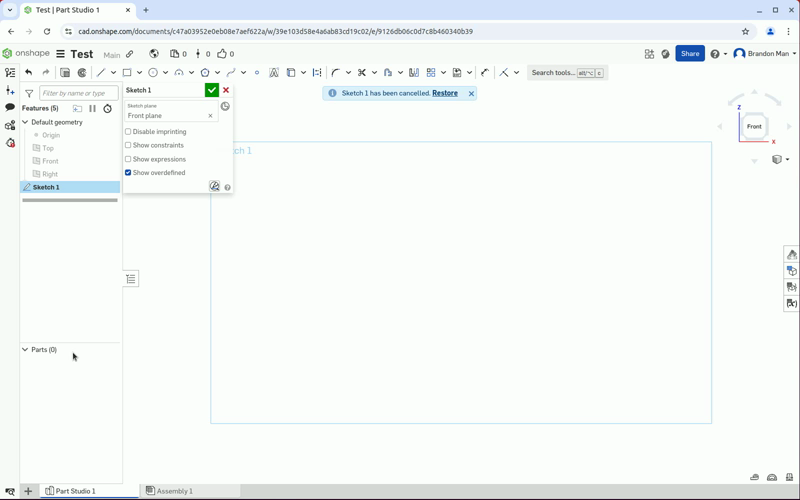
key(l)
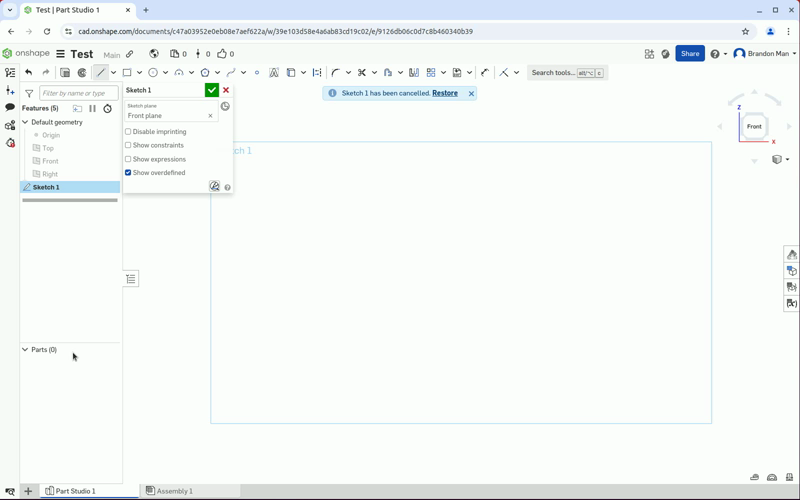
key_down(shift)
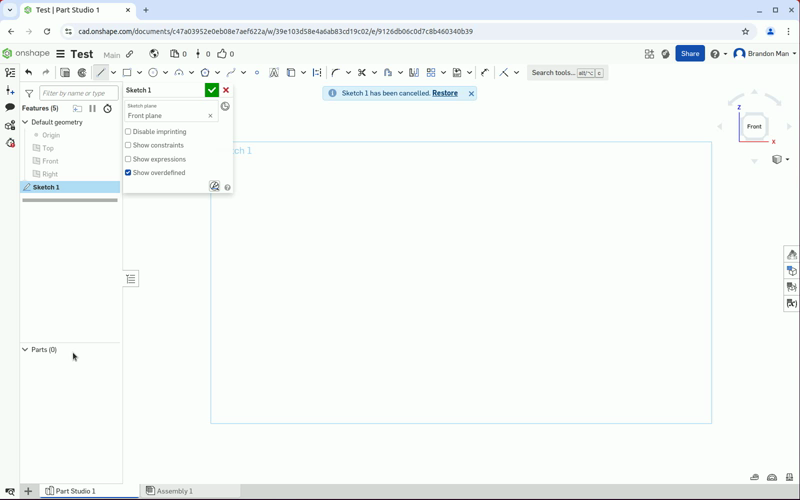
mouse_move(460, 301)
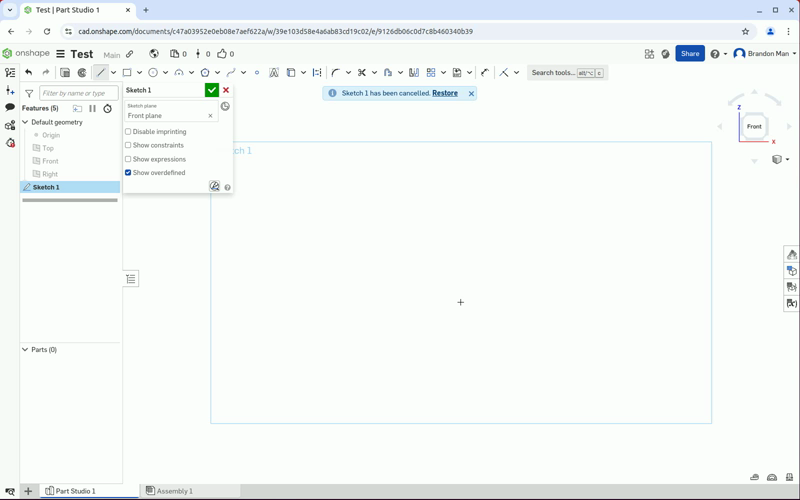
click(460, 301)
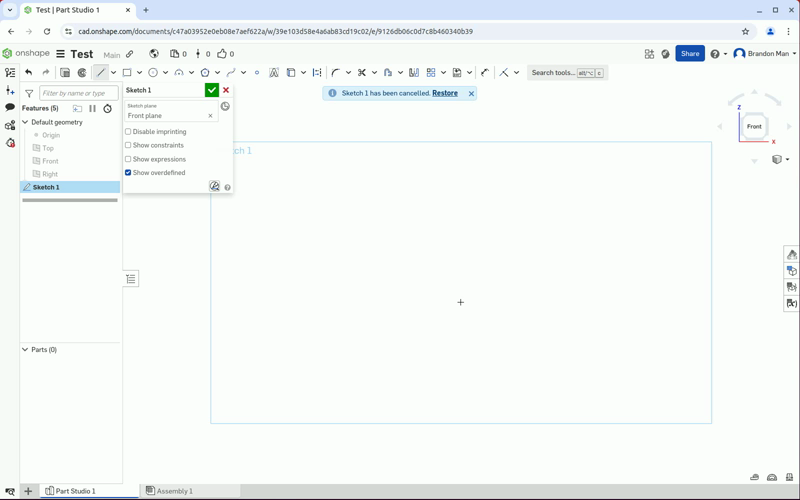
key_up(shift)
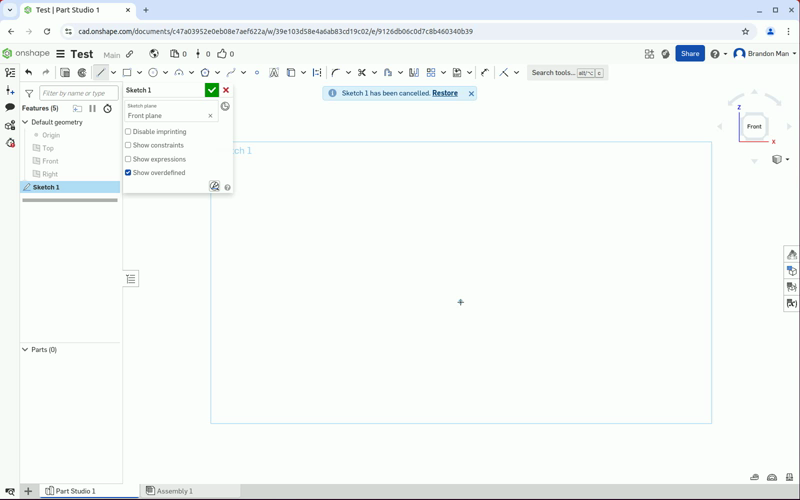
key_down(shift)
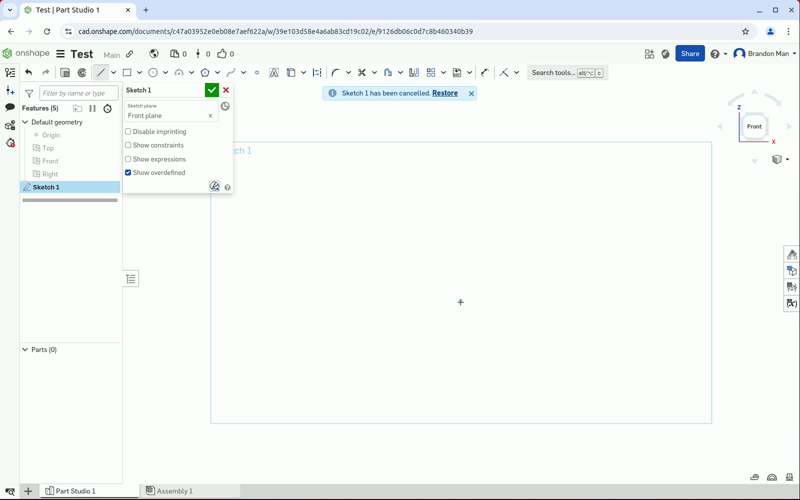
mouse_move(490, 301)
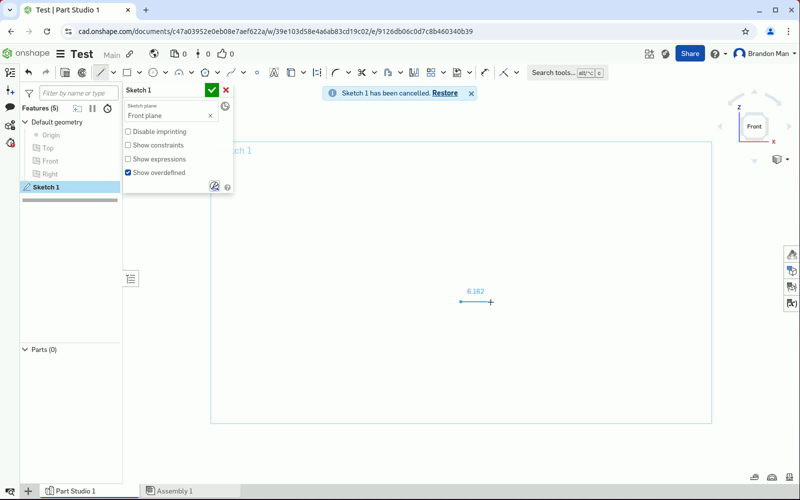
mouse_move(464, 301)
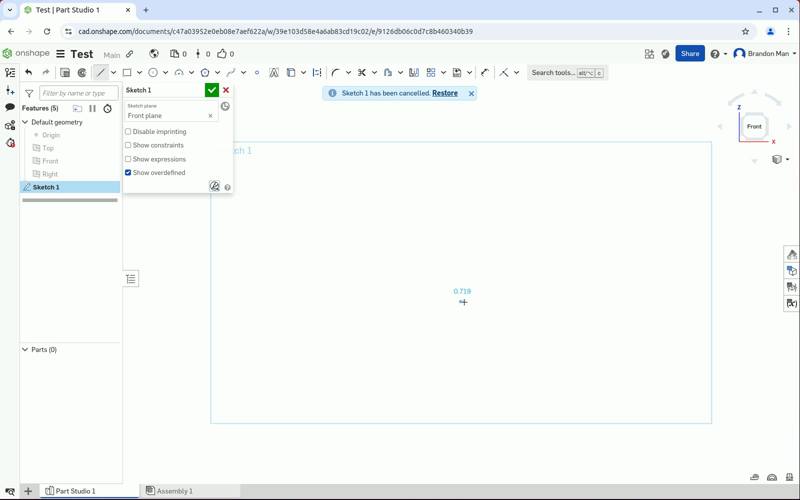
scroll(6)
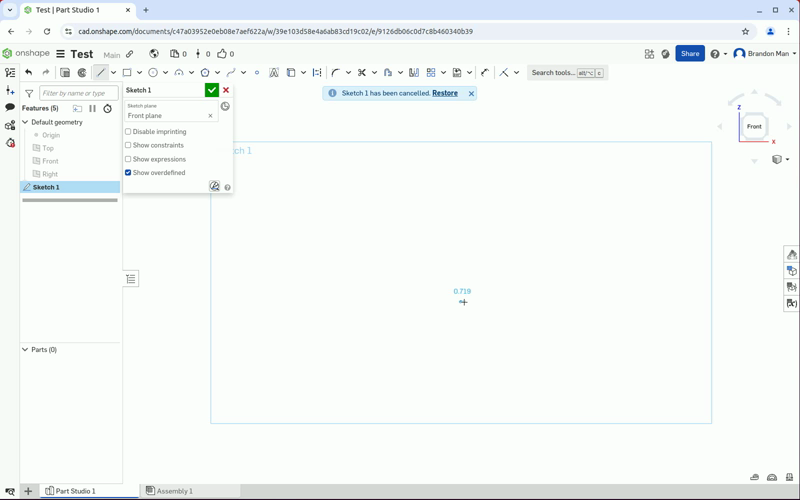
scroll(6)
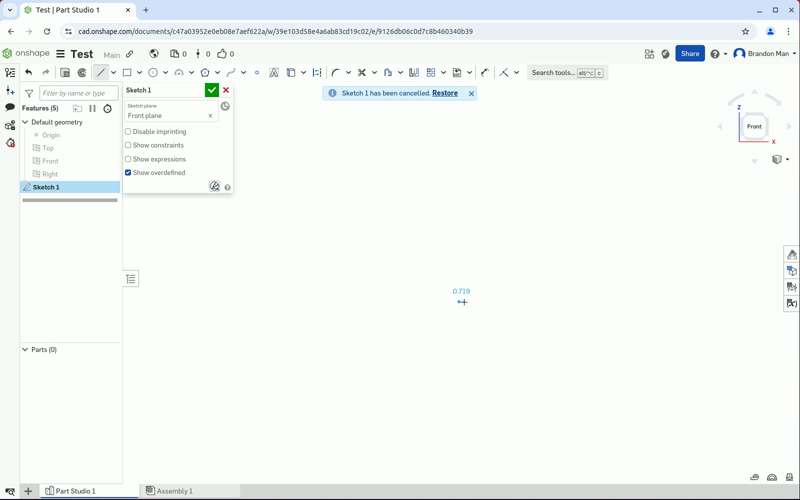
scroll(6)
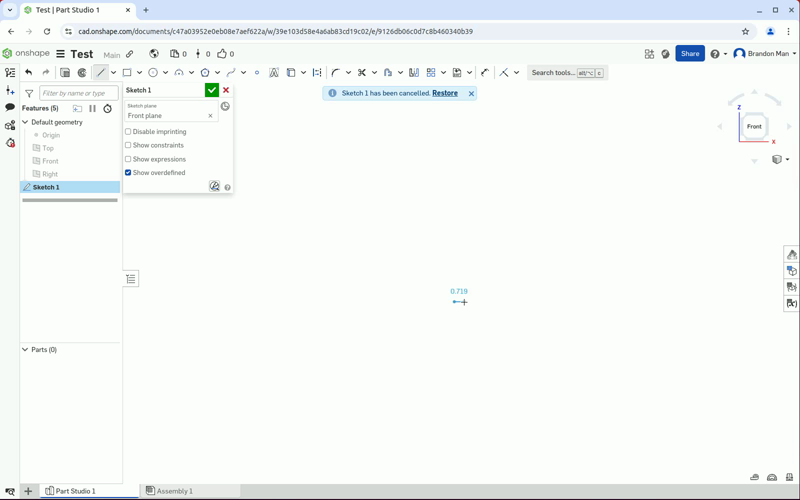
scroll(6)
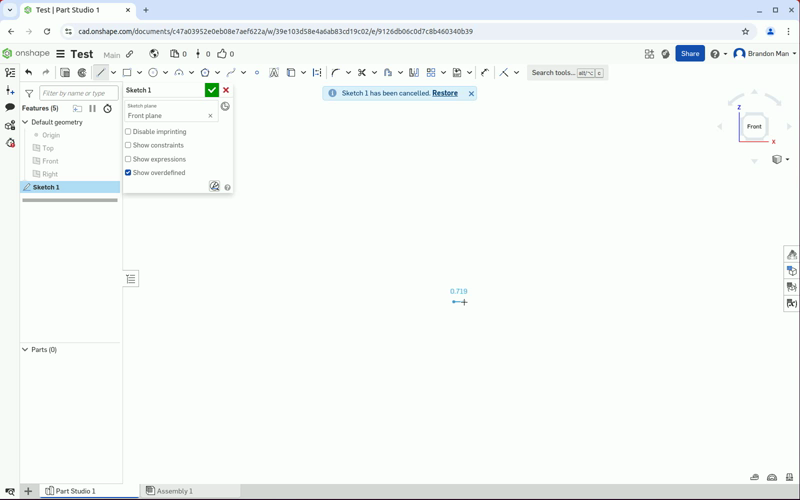
scroll(6)
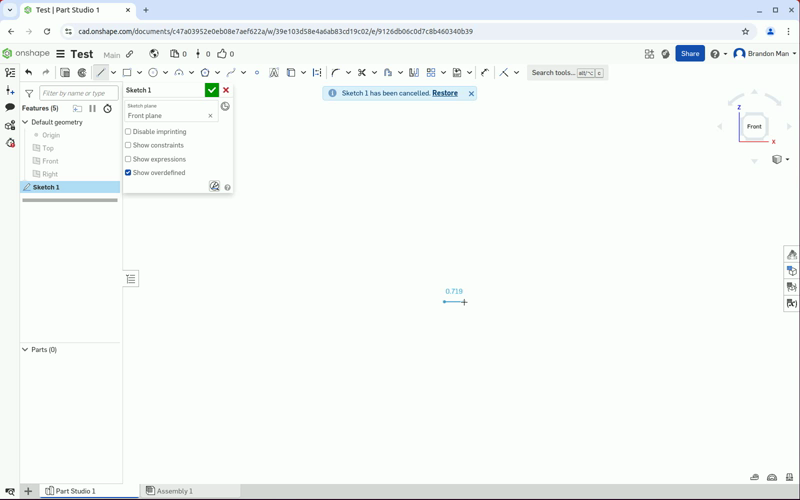
scroll(6)
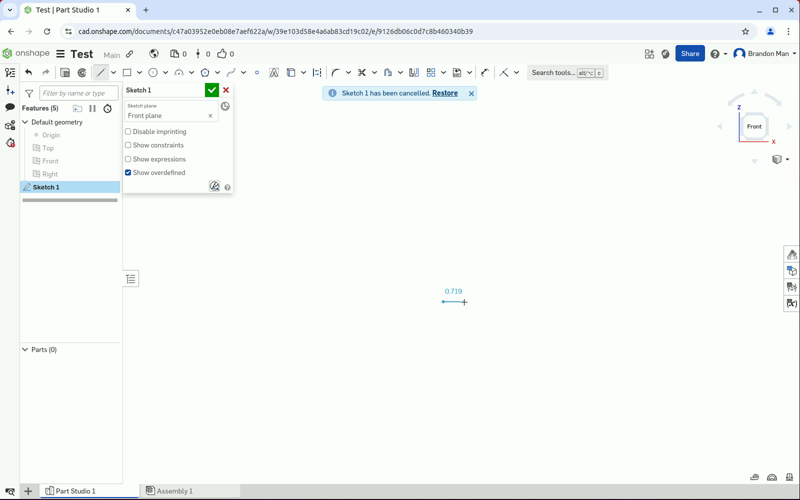
scroll(6)
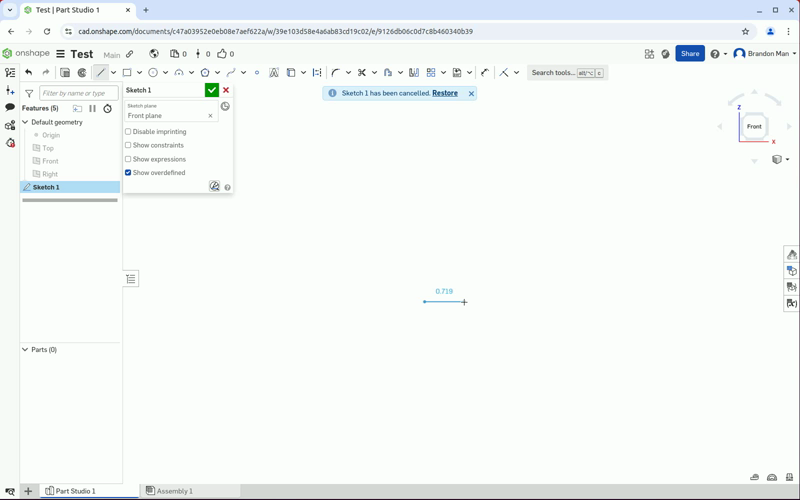
click(464, 301)
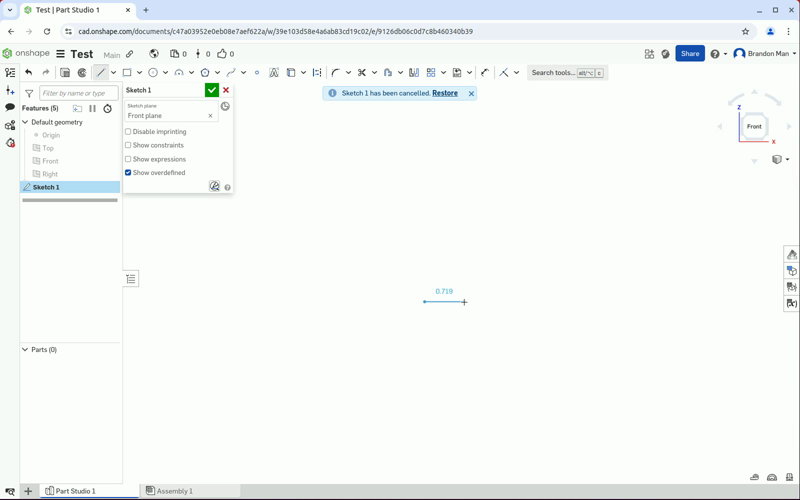
scroll(-6)
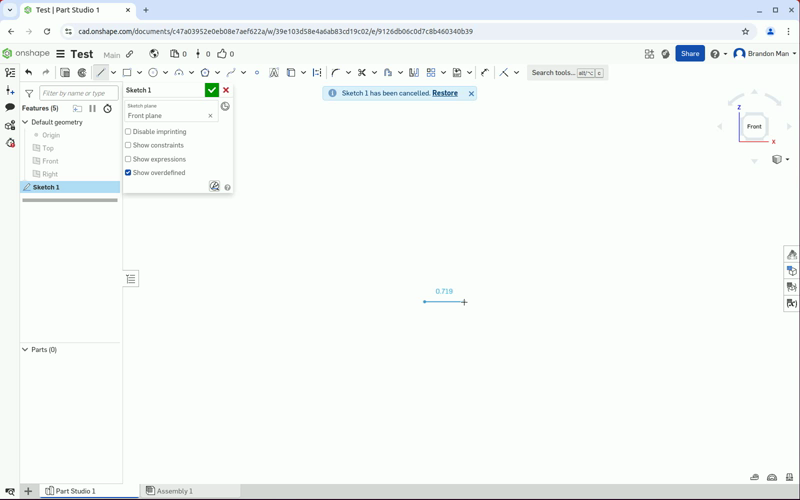
scroll(-6)
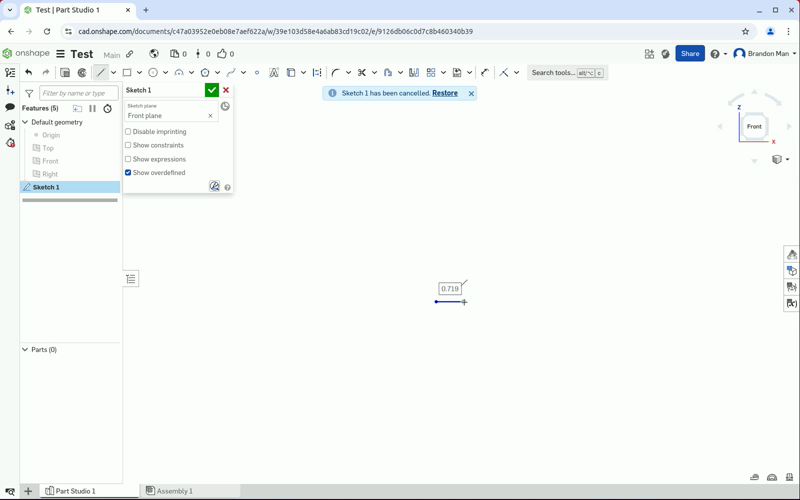
scroll(-6)
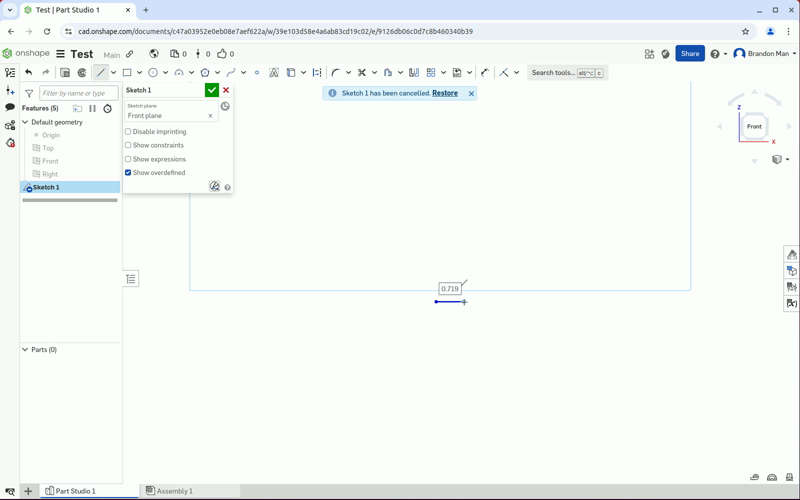
scroll(-6)
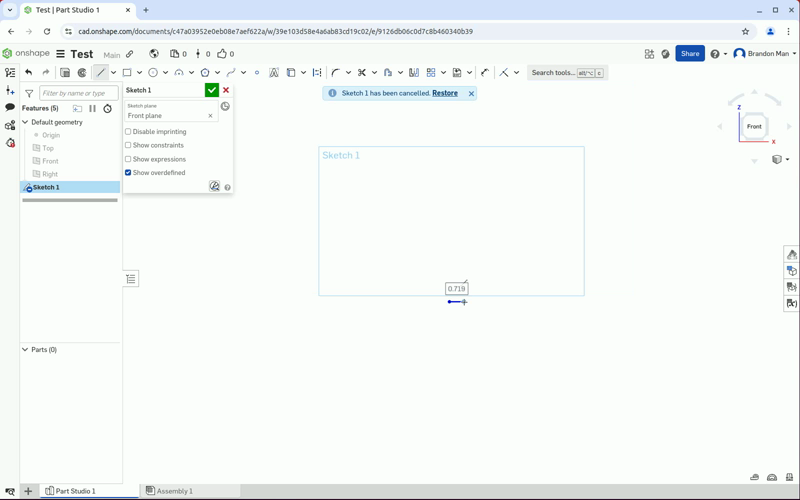
scroll(-6)
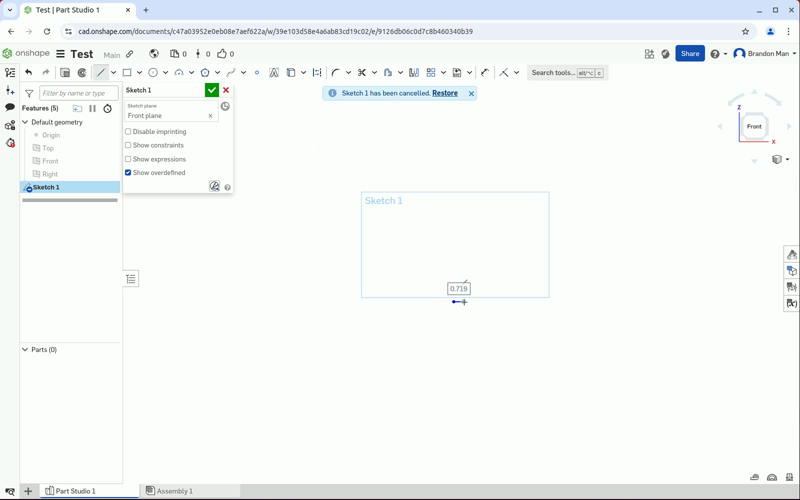
scroll(-6)
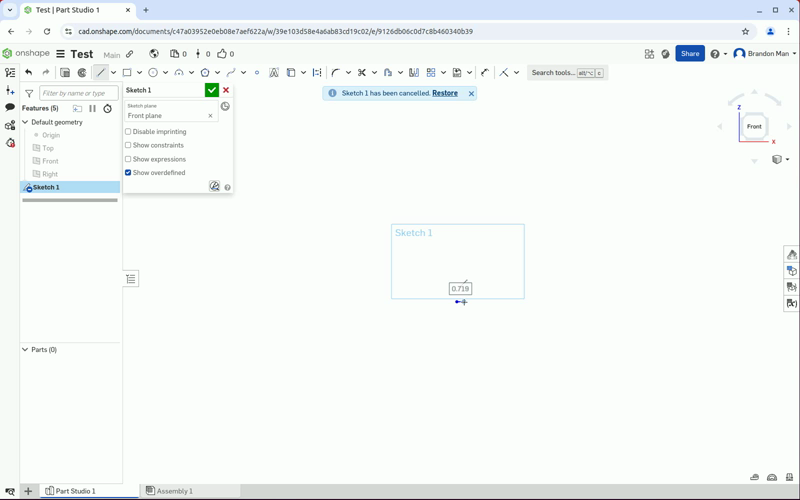
scroll(-6)
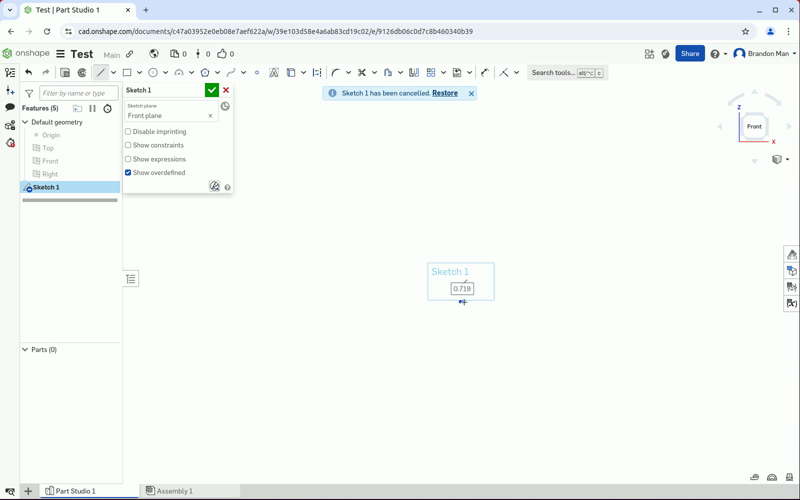
key_up(shift)
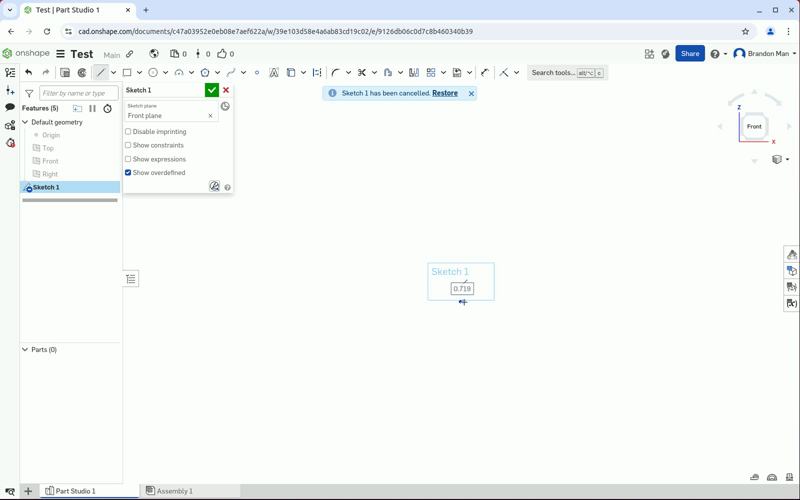
key_down(shift)
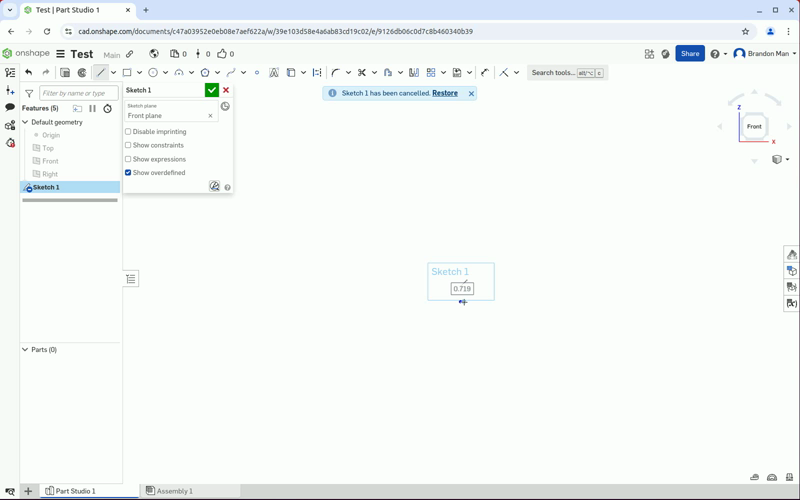
mouse_move(494, 301)
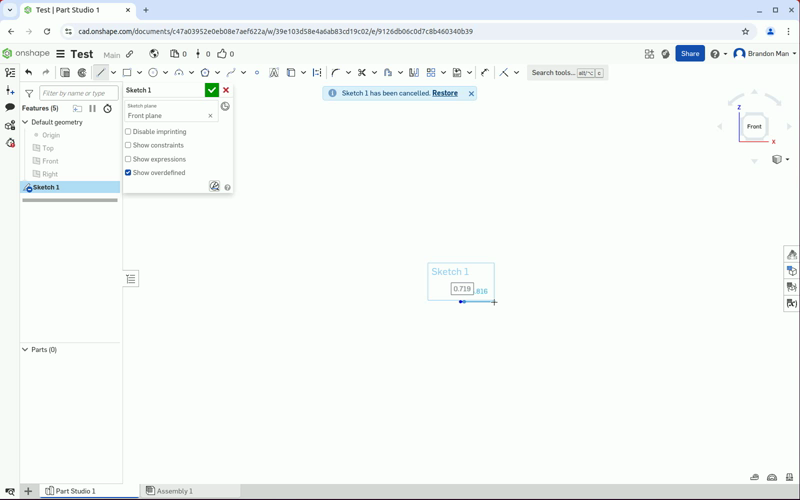
mouse_move(464, 287)
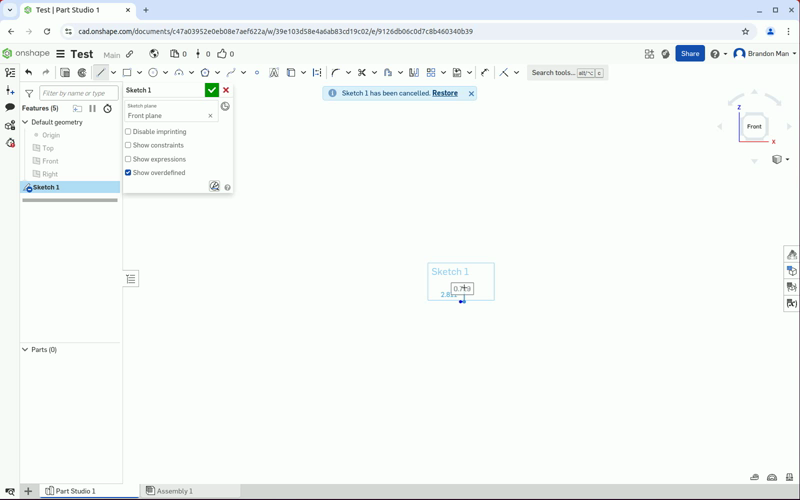
click(464, 287)
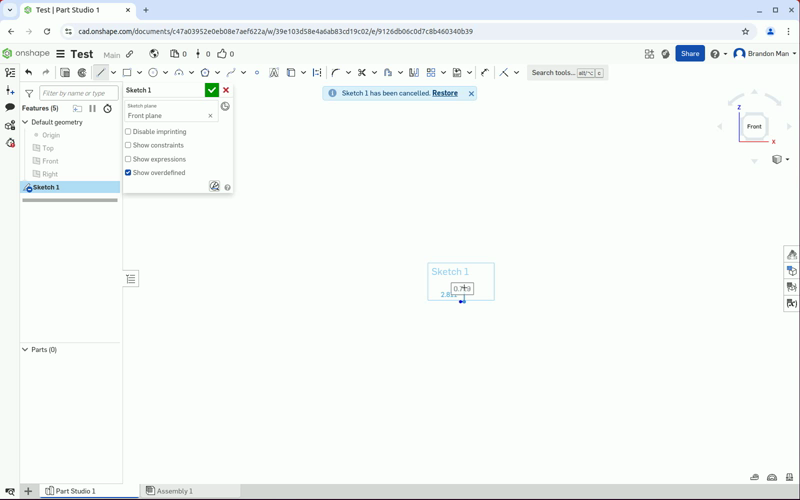
key_up(shift)
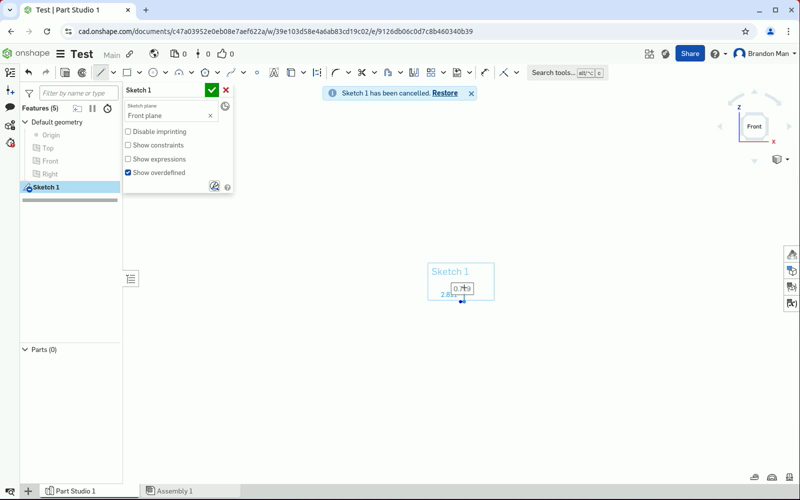
key_down(shift)
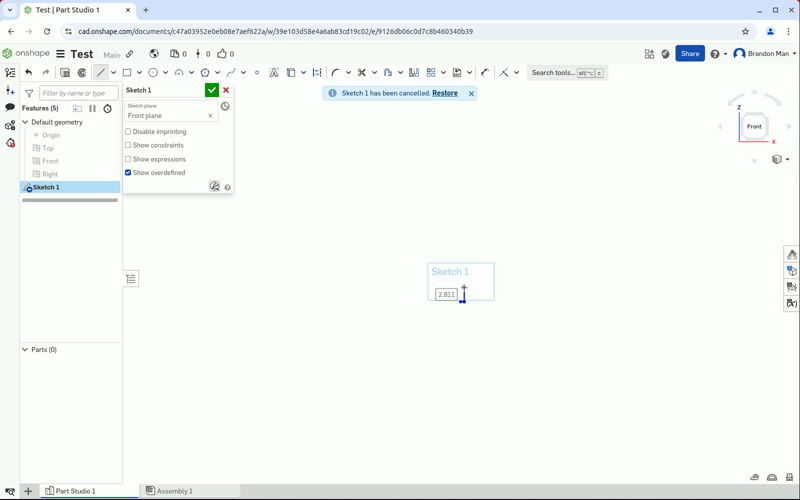
mouse_move(494, 287)
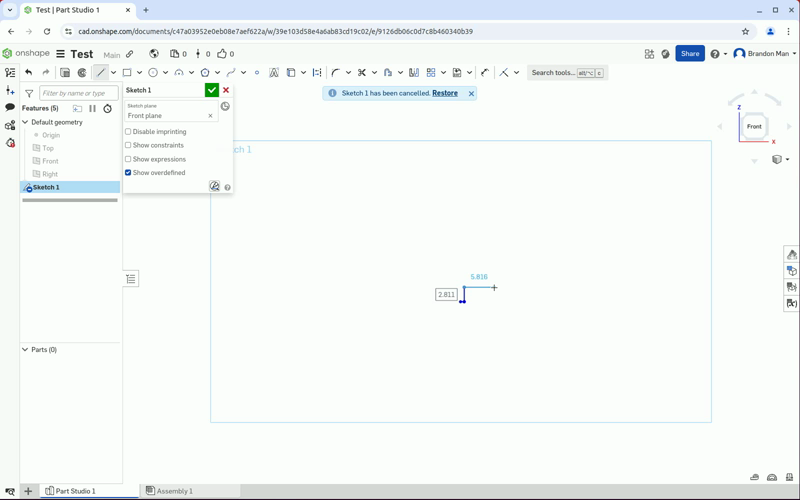
mouse_move(464, 282)
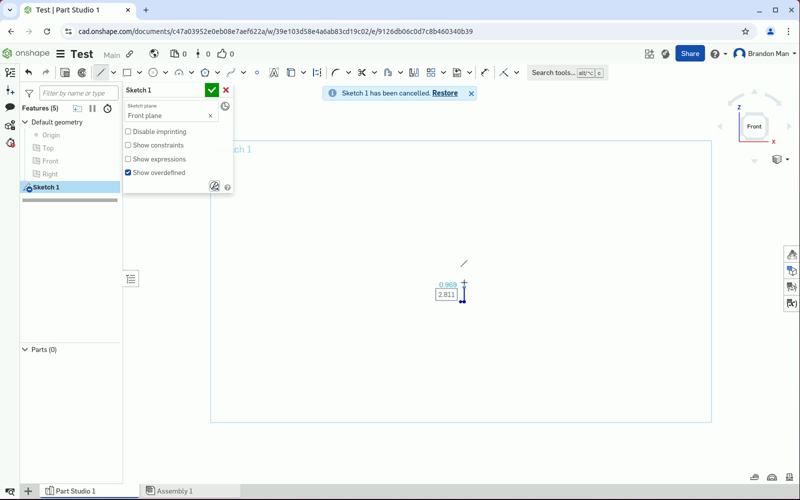
scroll(6)
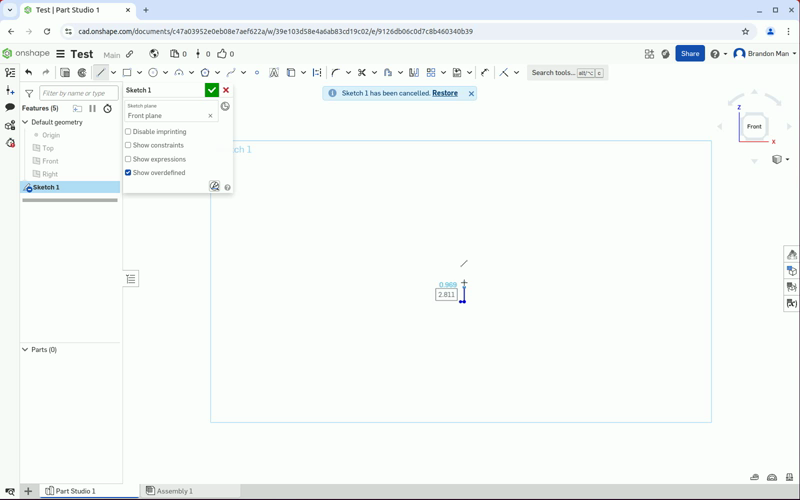
scroll(6)
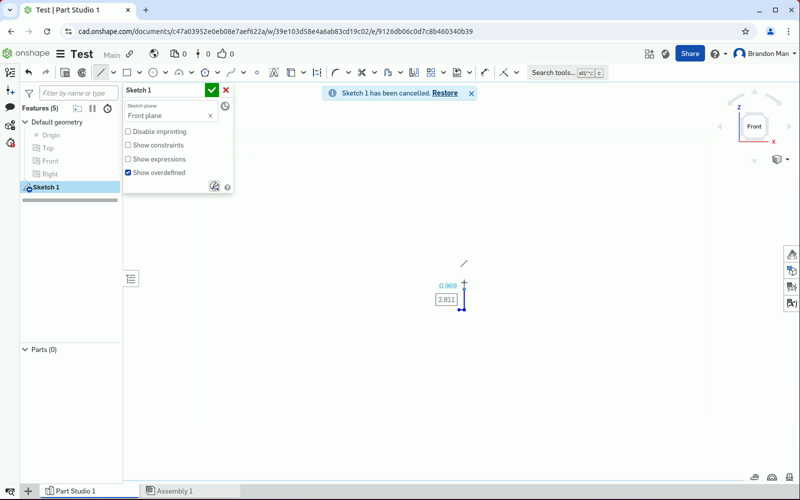
scroll(6)
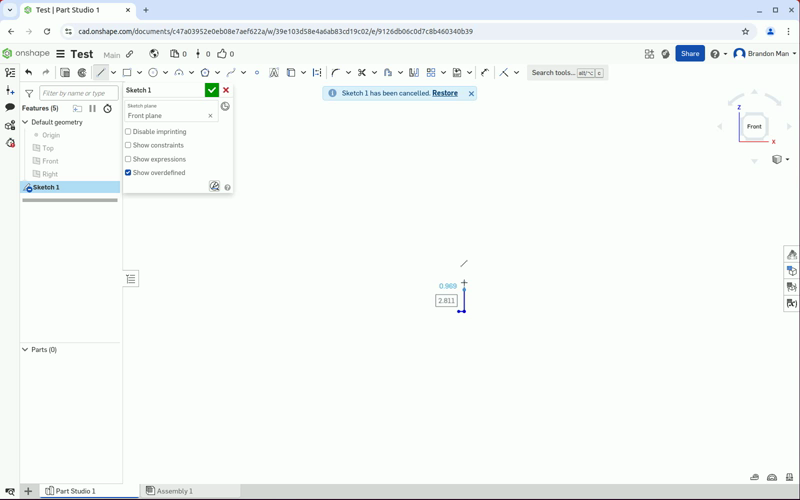
scroll(6)
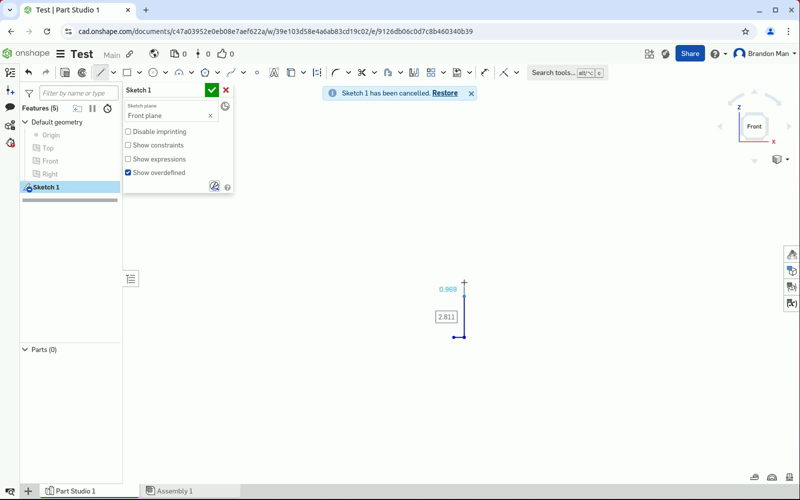
scroll(6)
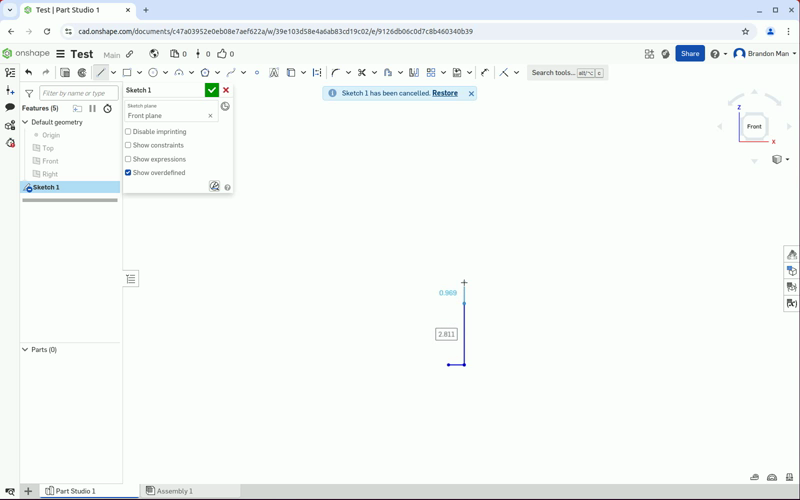
scroll(6)
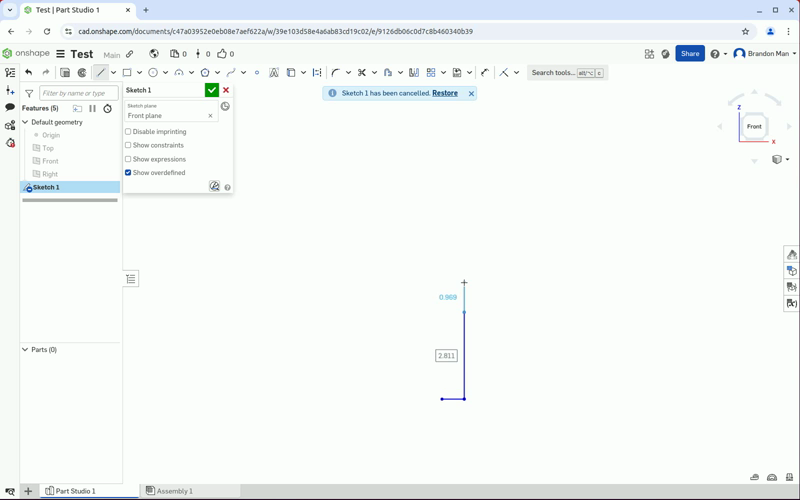
scroll(6)
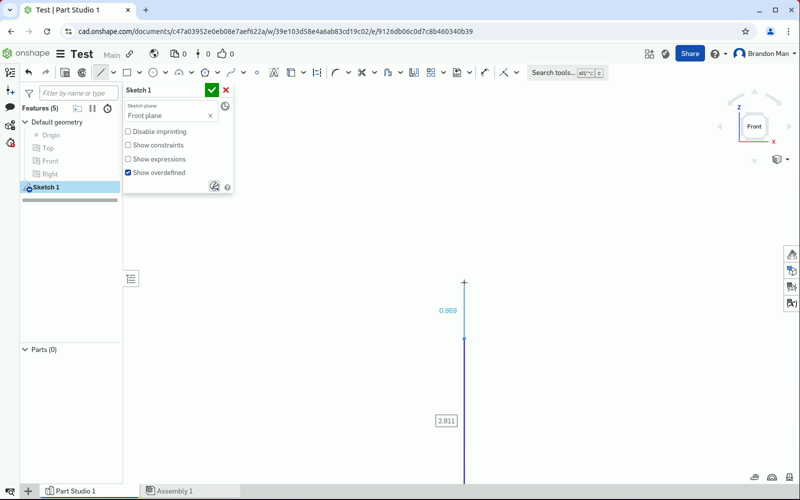
click(464, 282)
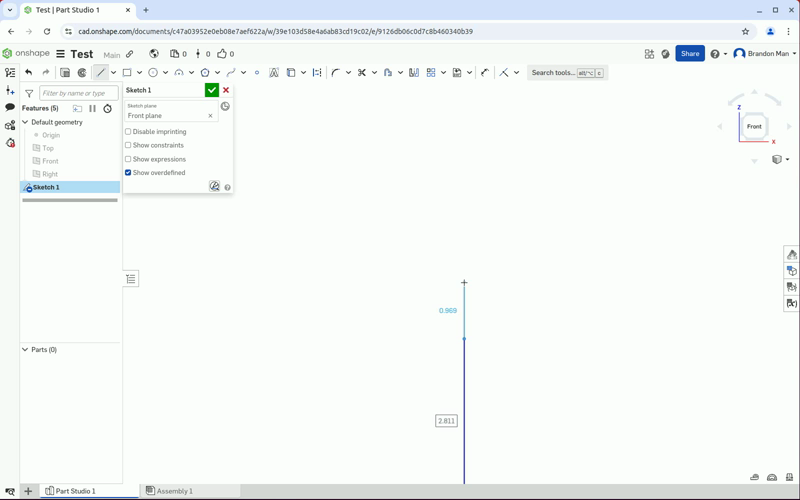
scroll(-6)
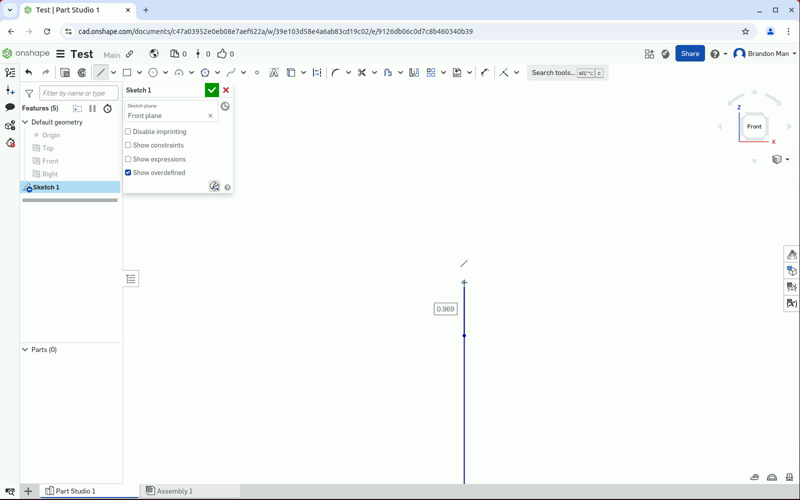
scroll(-6)
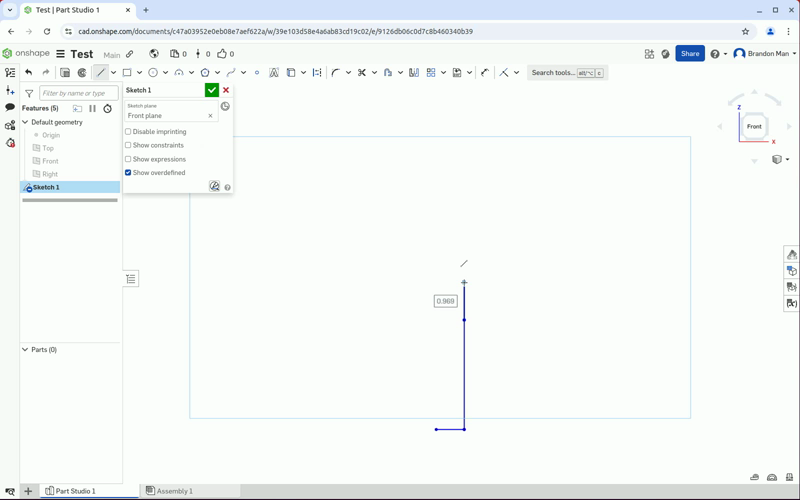
scroll(-6)
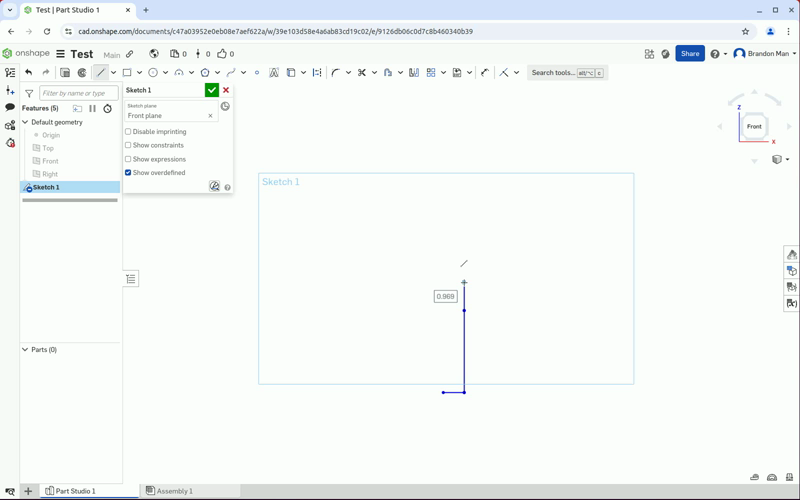
scroll(-6)
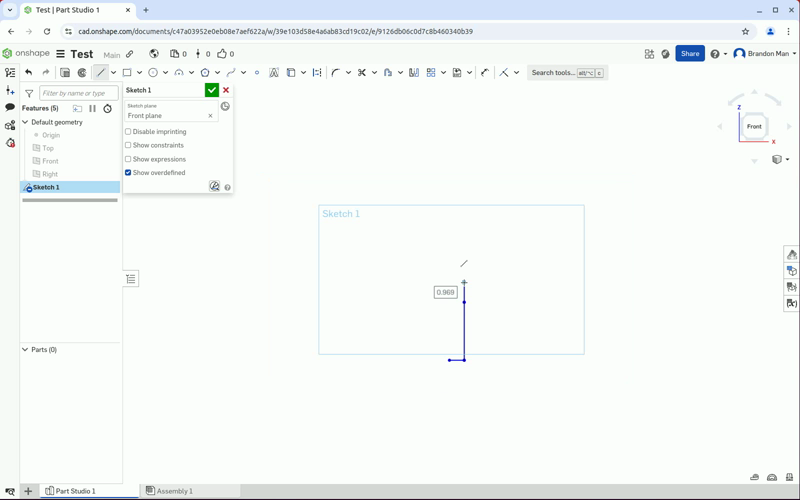
scroll(-6)
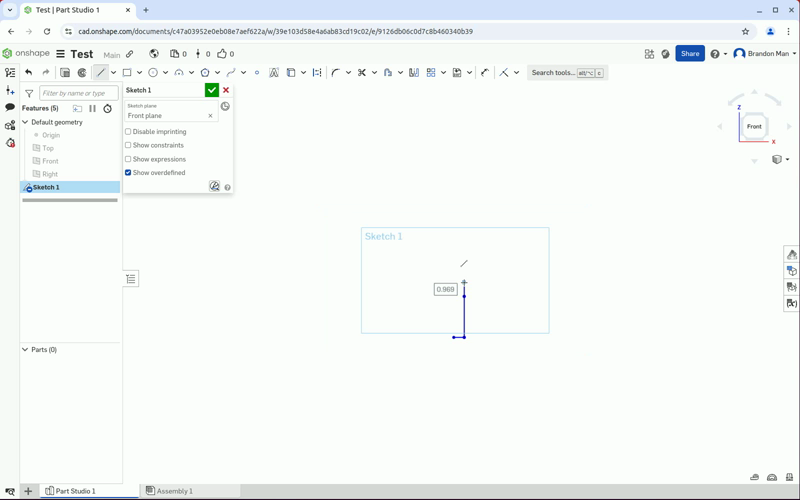
scroll(-6)
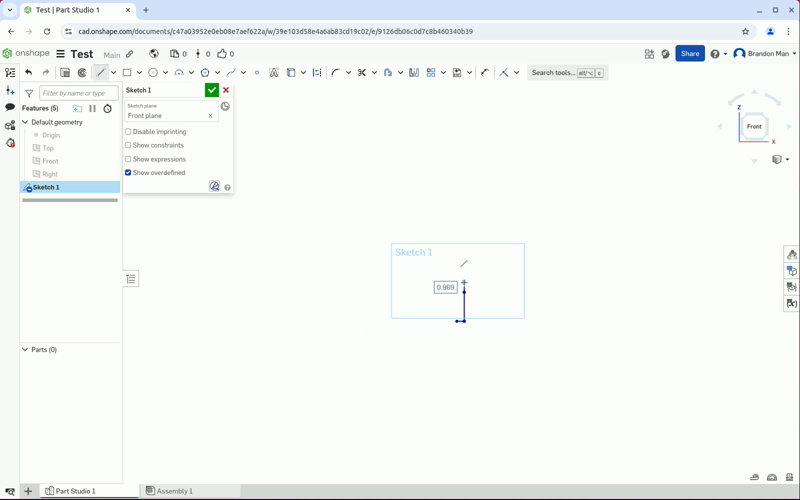
scroll(-6)
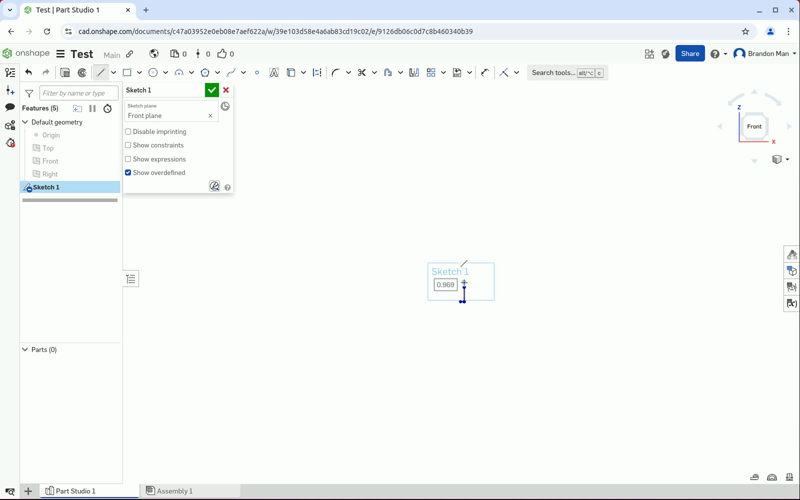
key_up(shift)
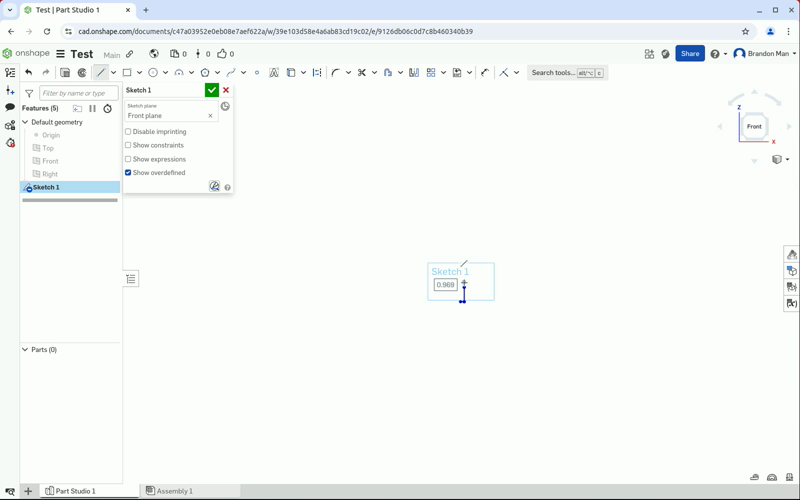
key_down(shift)
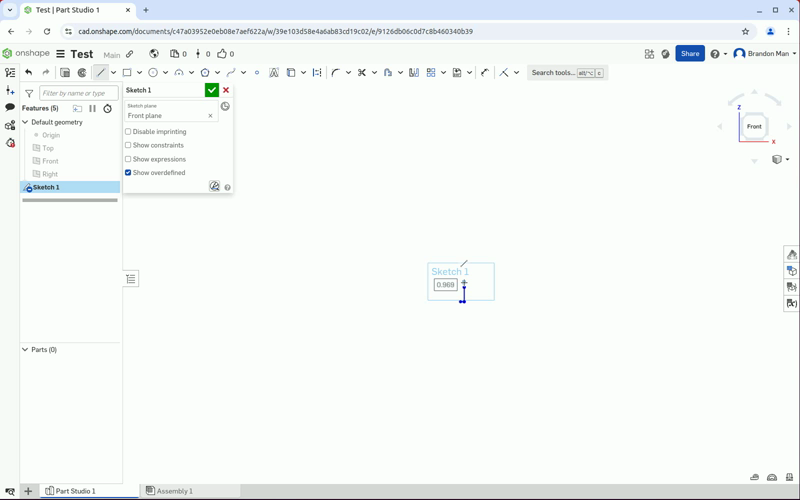
mouse_move(494, 282)
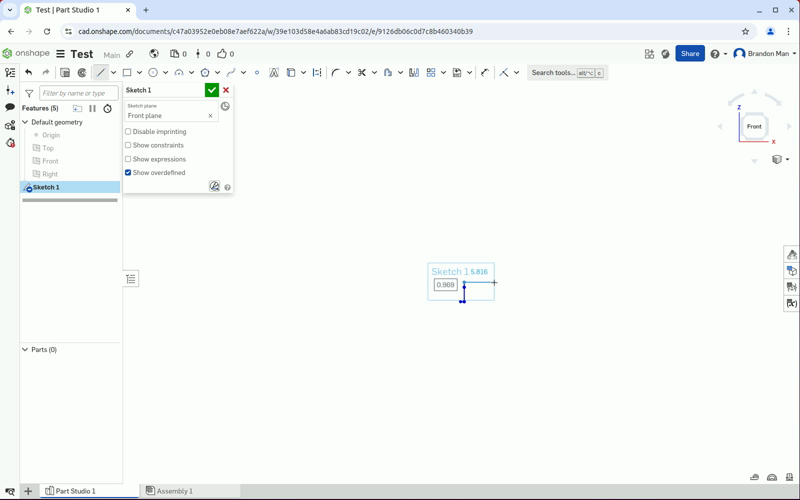
mouse_move(460, 282)
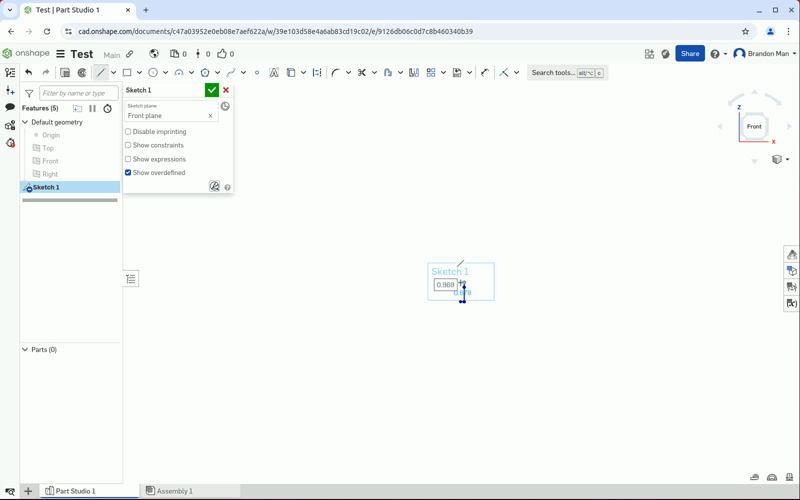
scroll(6)
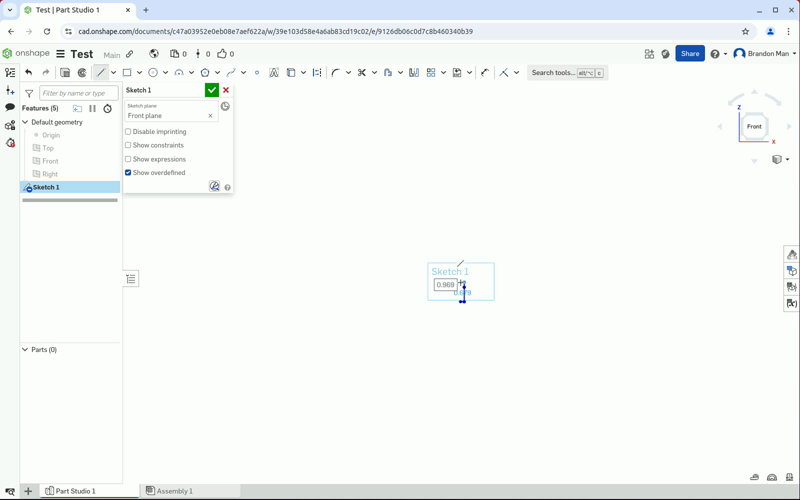
scroll(6)
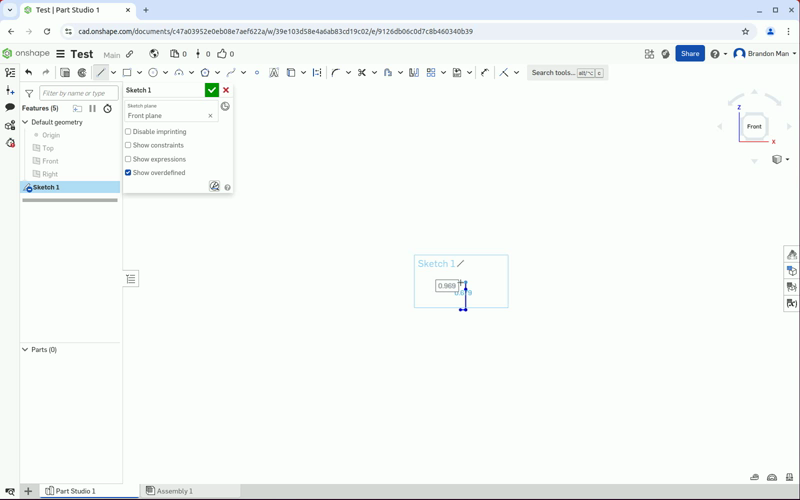
scroll(6)
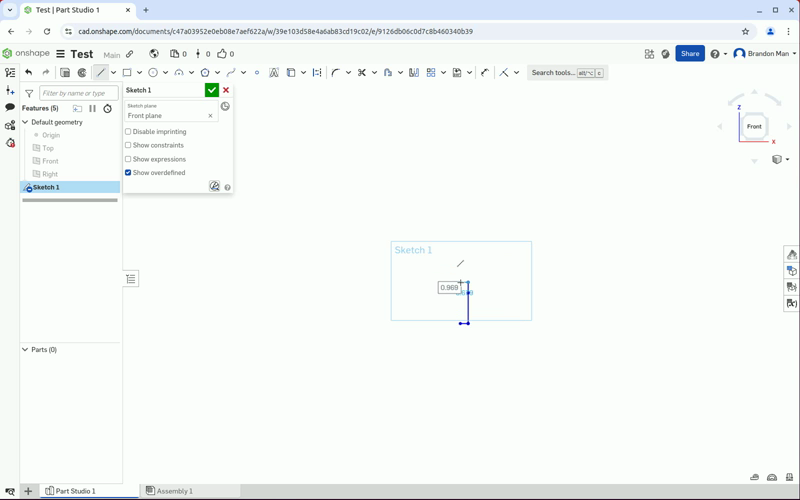
scroll(6)
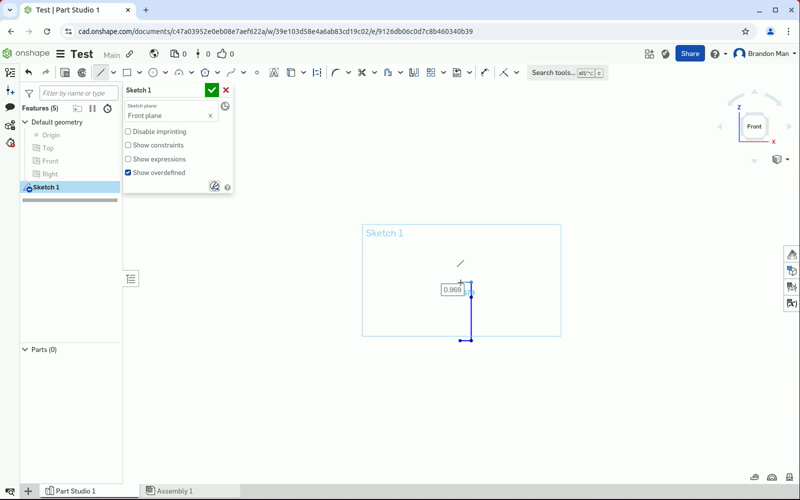
scroll(6)
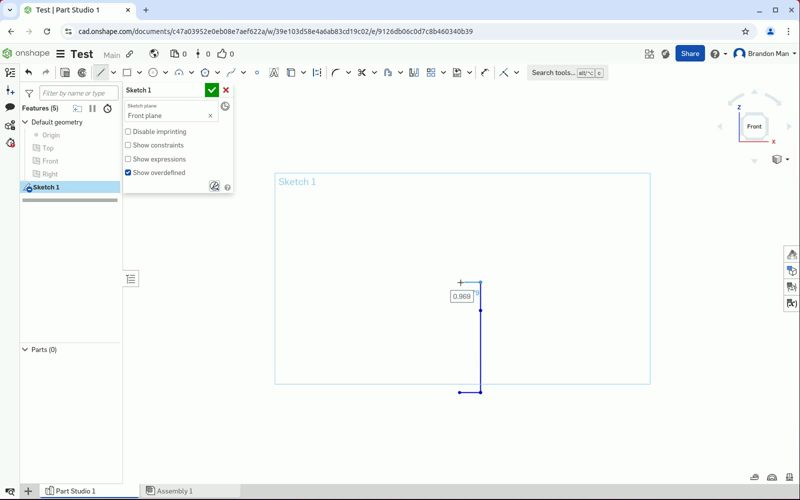
scroll(6)
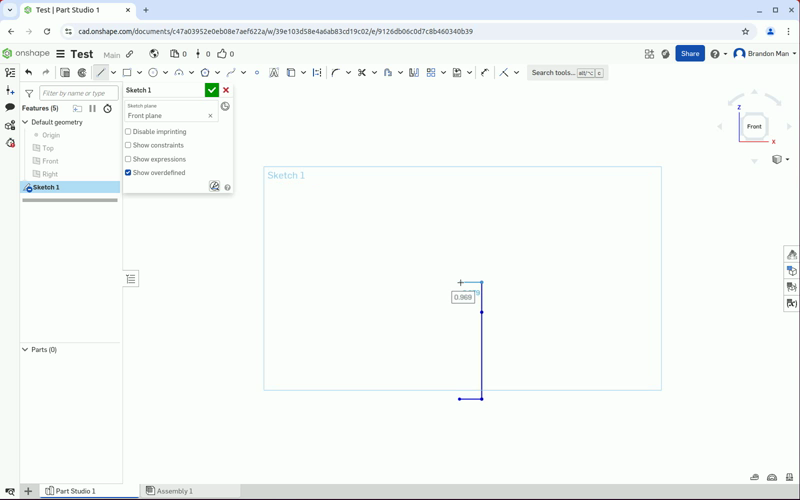
scroll(6)
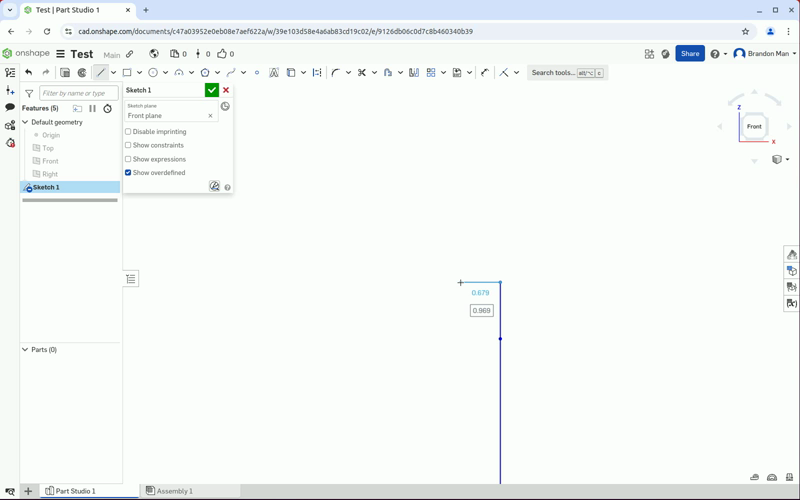
click(460, 282)
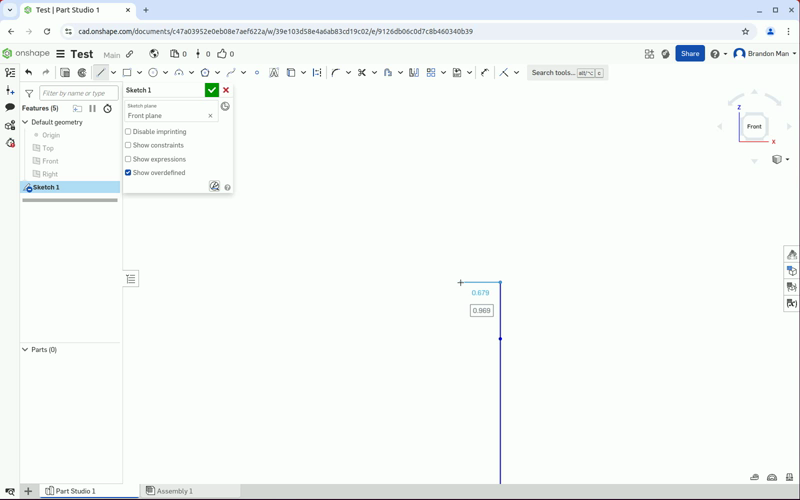
scroll(-6)
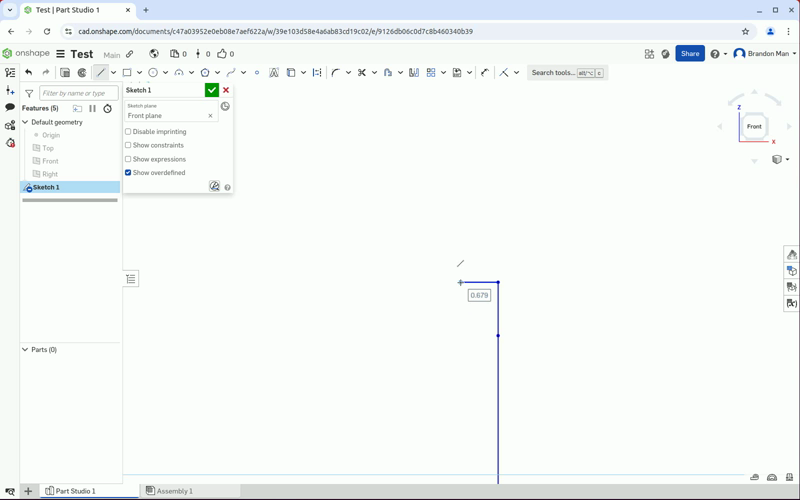
scroll(-6)
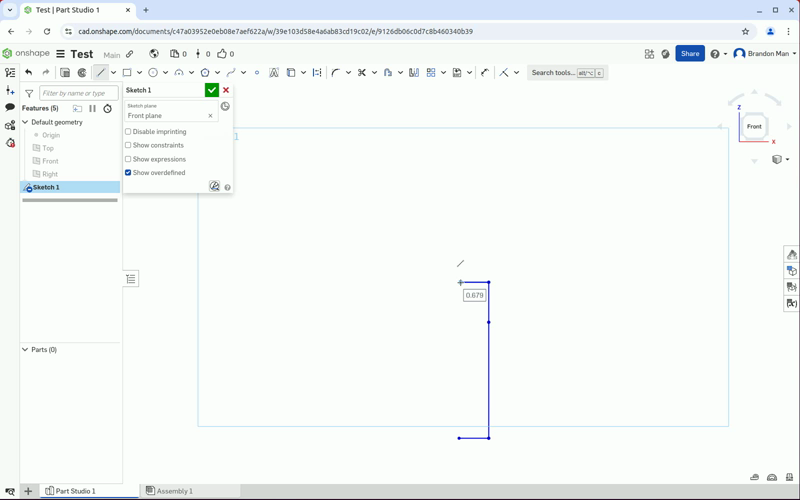
scroll(-6)
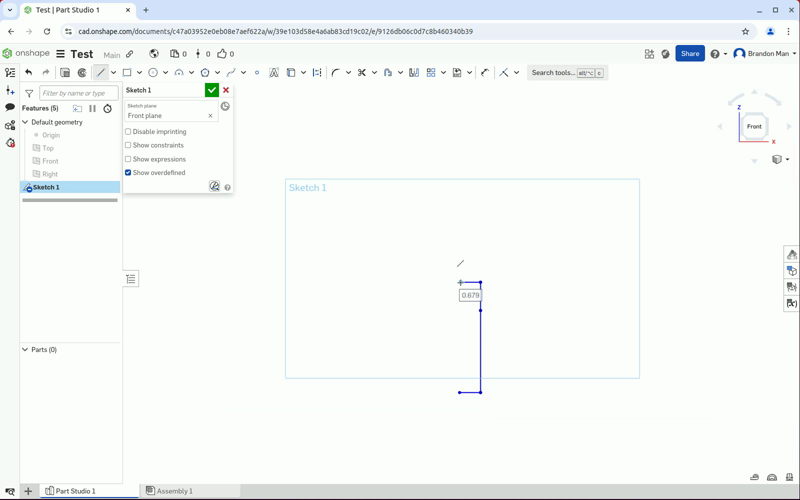
scroll(-6)
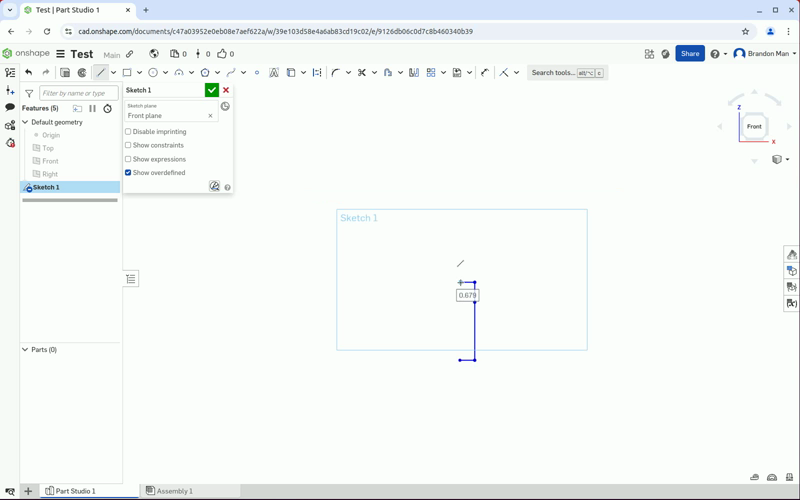
scroll(-6)
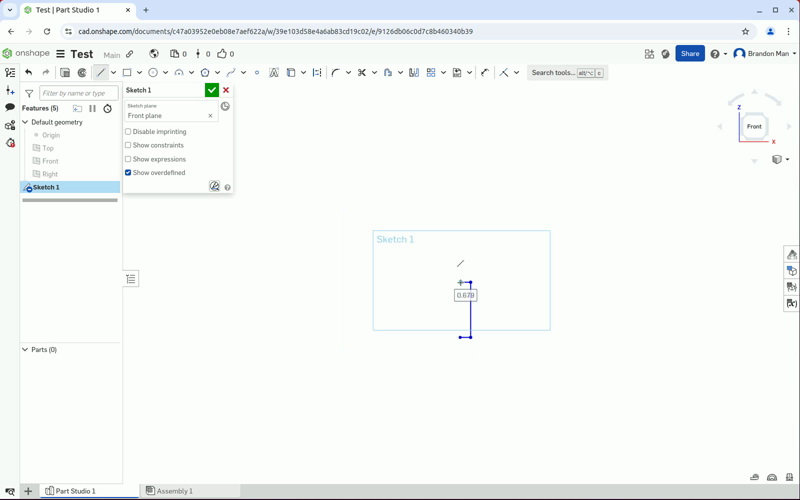
scroll(-6)
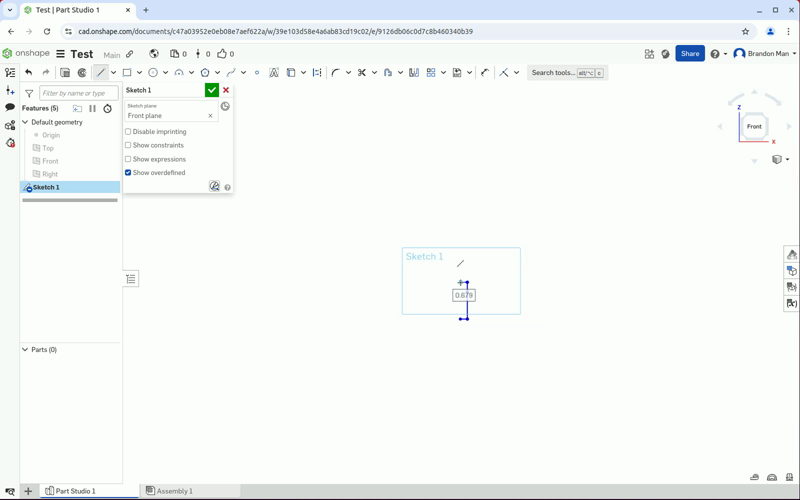
scroll(-6)
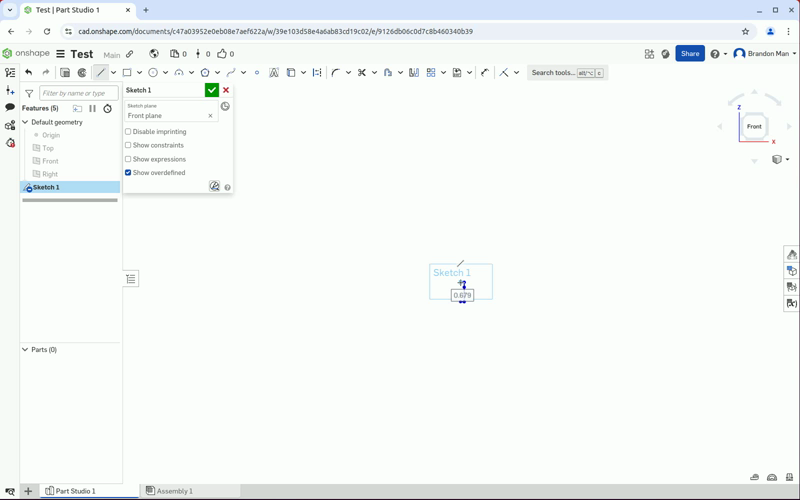
key_up(shift)
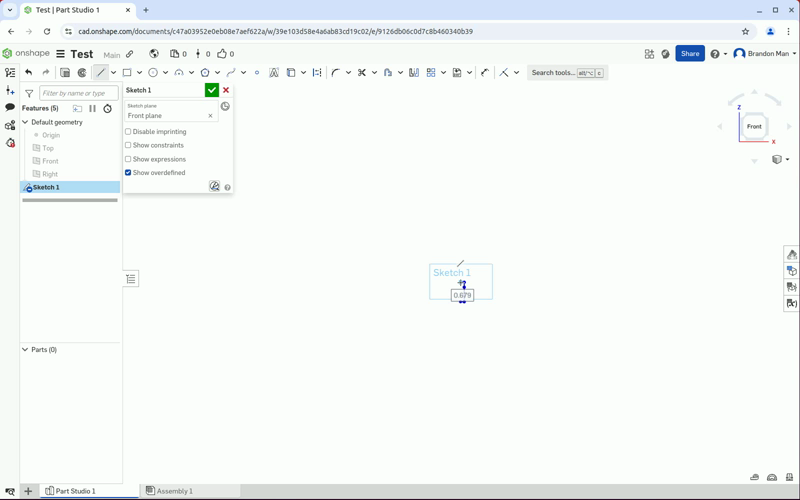
mouse_move(490, 282)
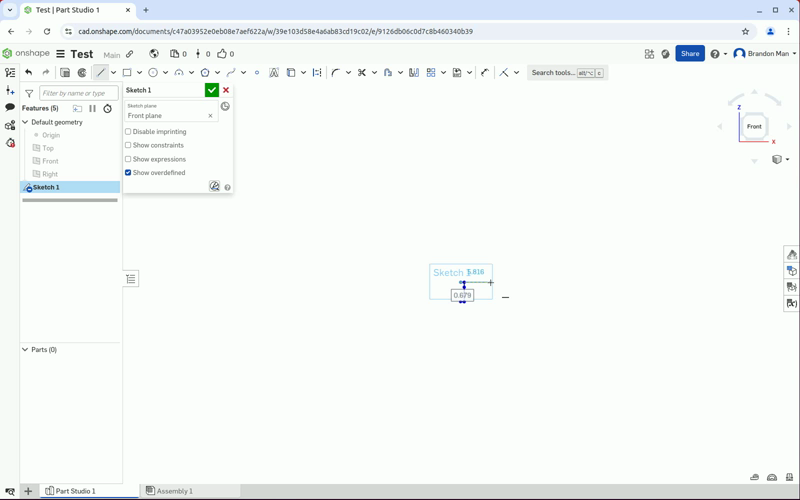
key_down(shift)
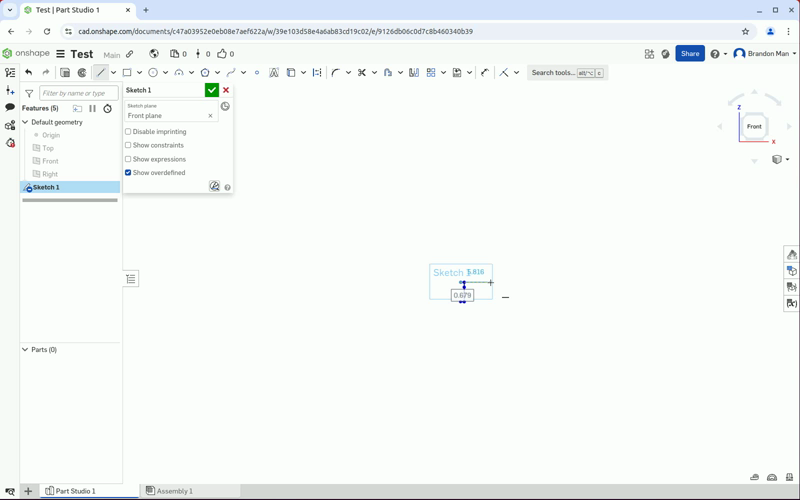
mouse_move(460, 301)
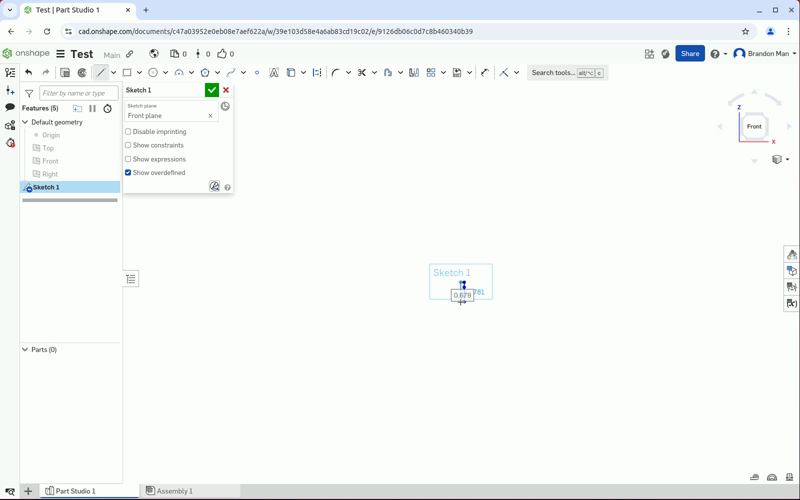
scroll(6)
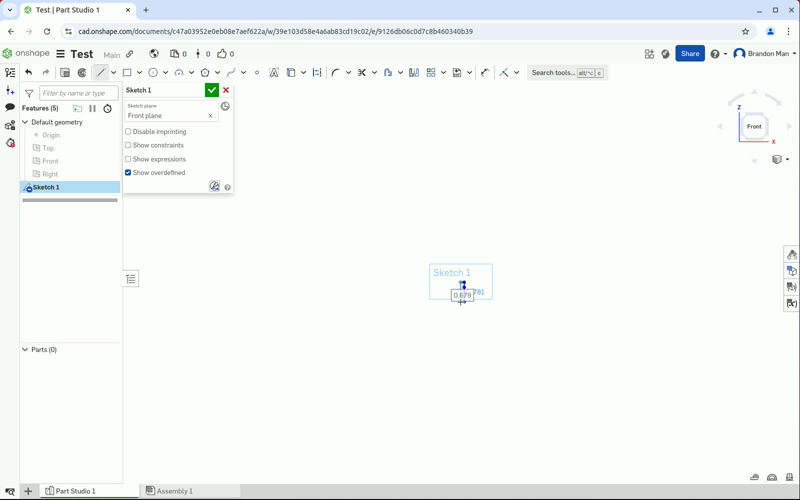
scroll(6)
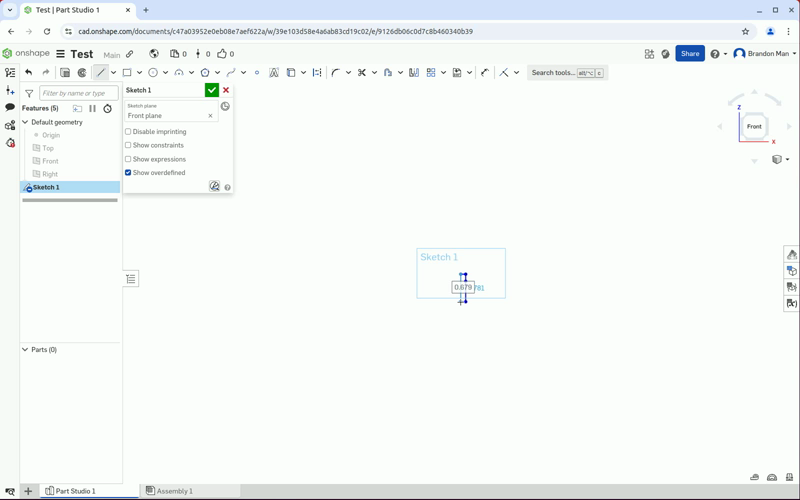
scroll(6)
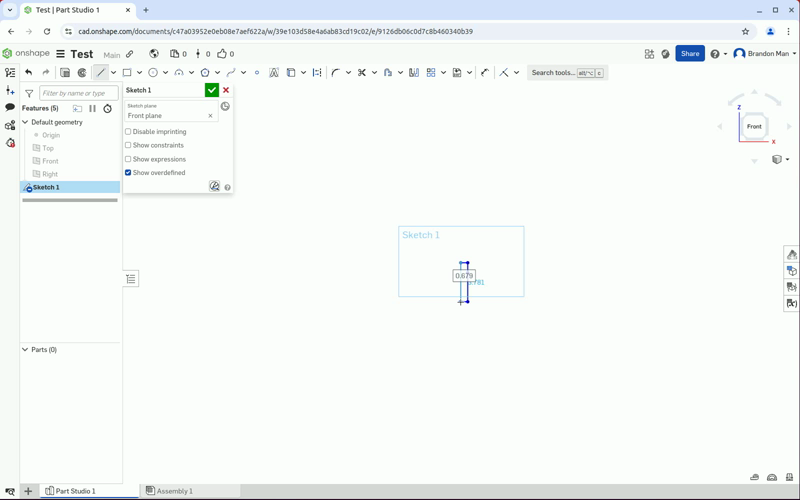
scroll(6)
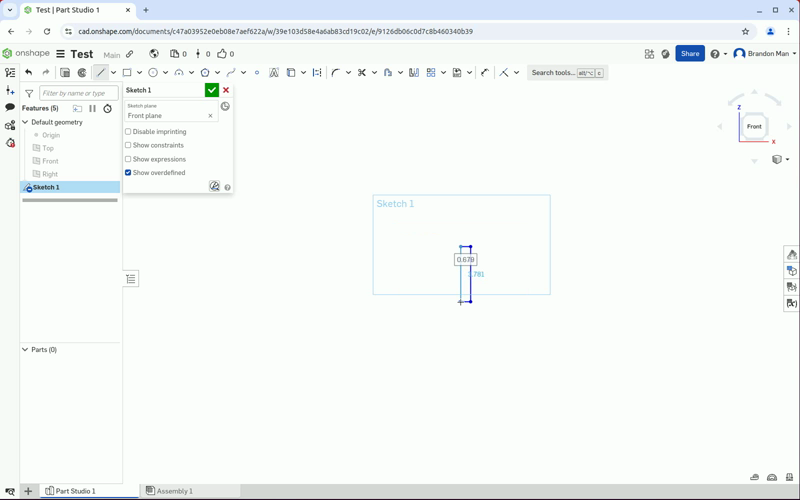
scroll(6)
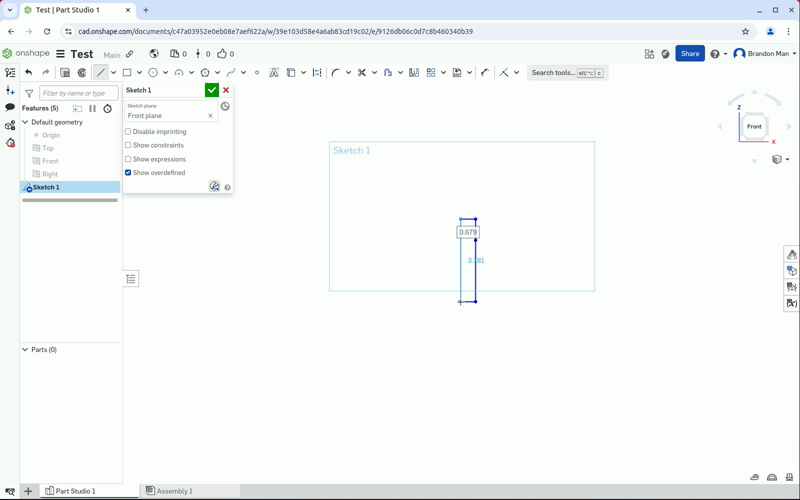
scroll(6)
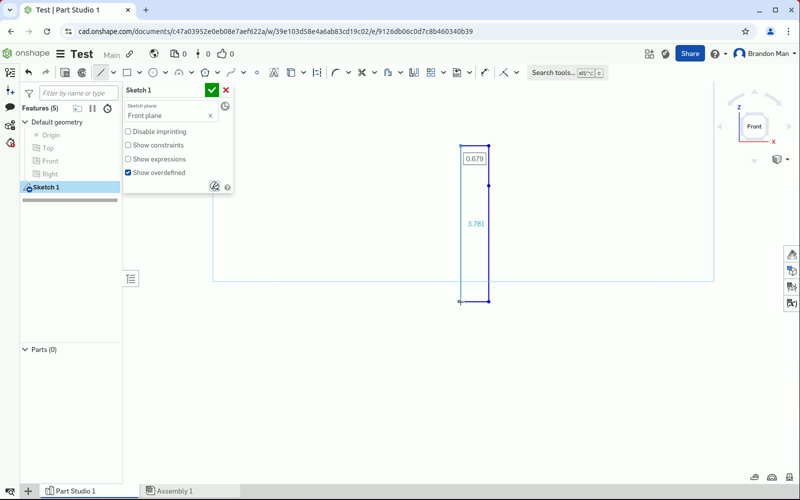
scroll(6)
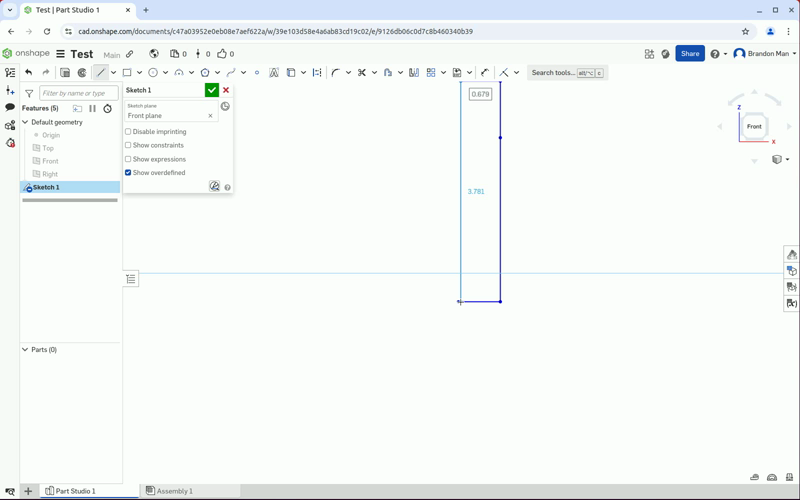
key_up(shift)
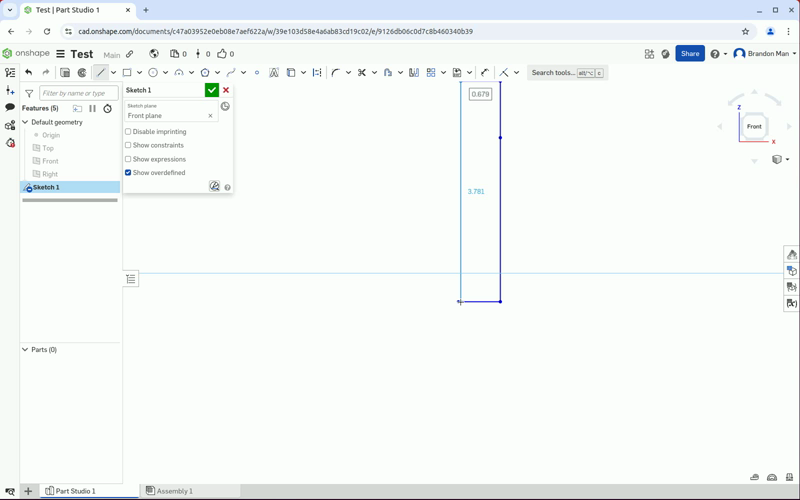
click(460, 301)
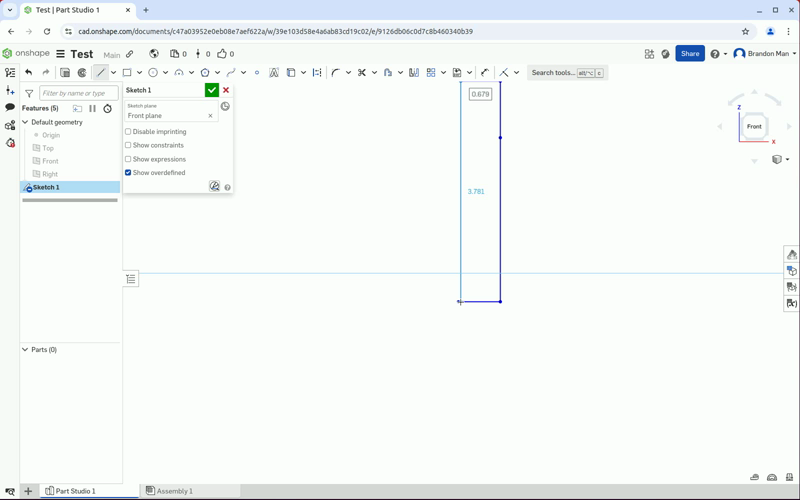
scroll(-6)
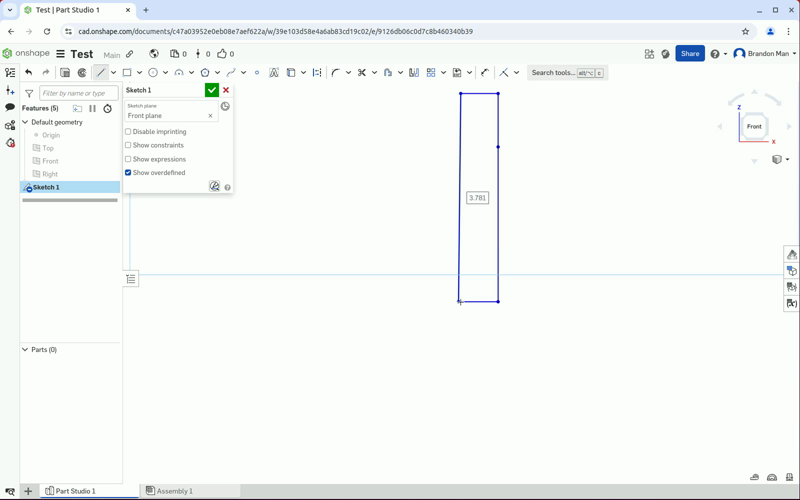
scroll(-6)
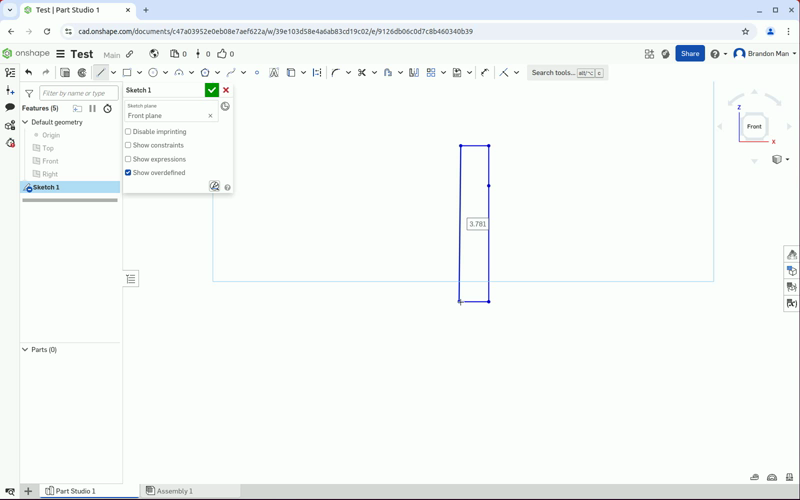
scroll(-6)
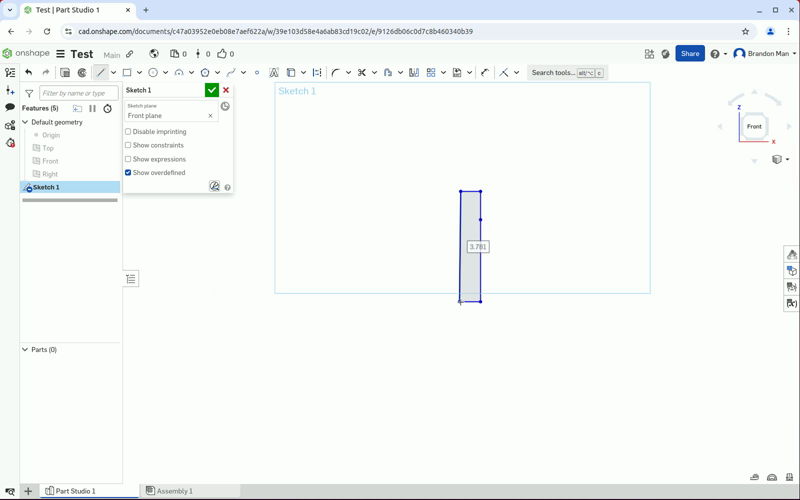
scroll(-6)
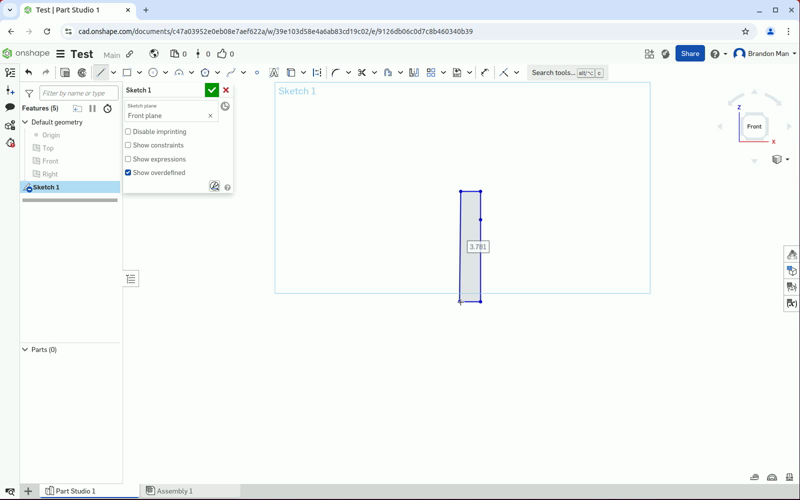
scroll(-6)
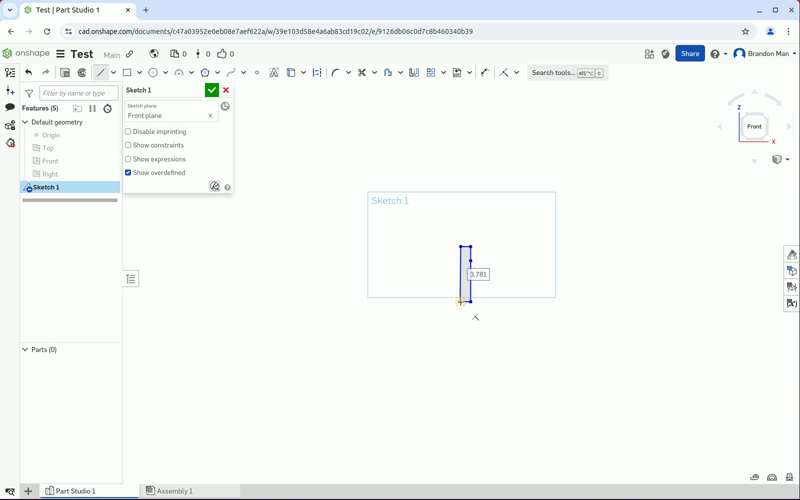
scroll(-6)
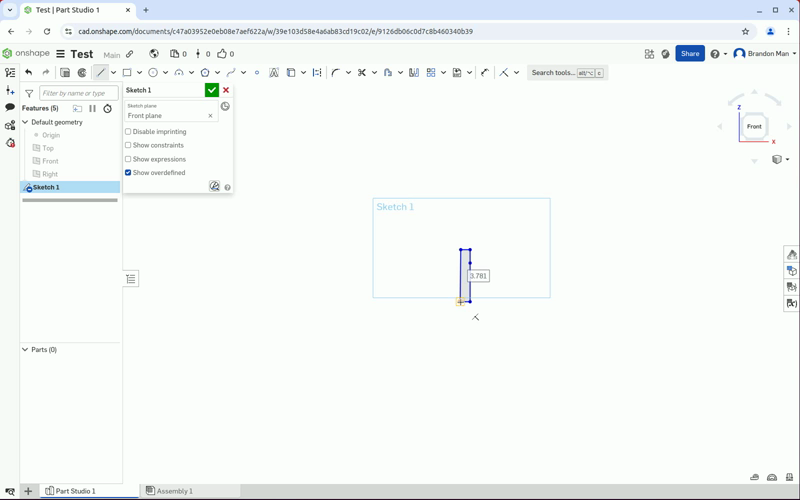
scroll(-6)
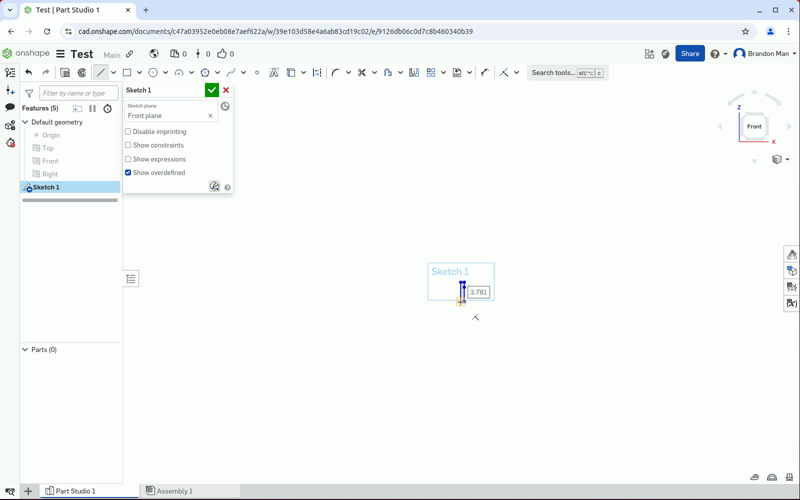
key(esc)
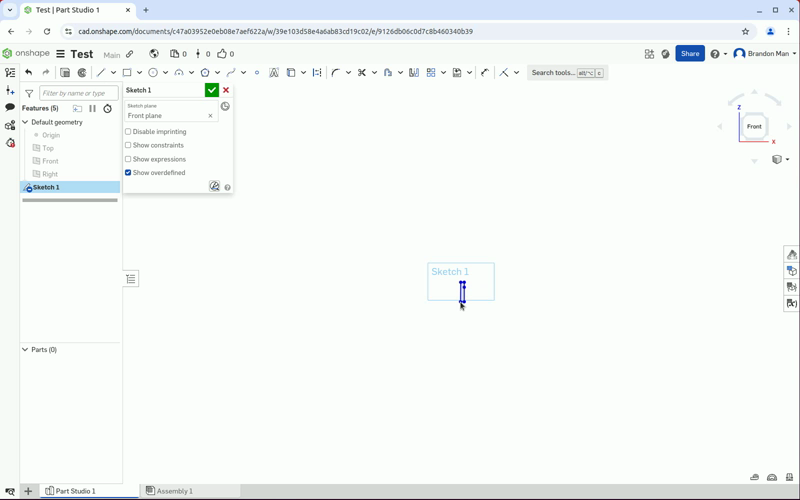
mouse_move(464, 295)
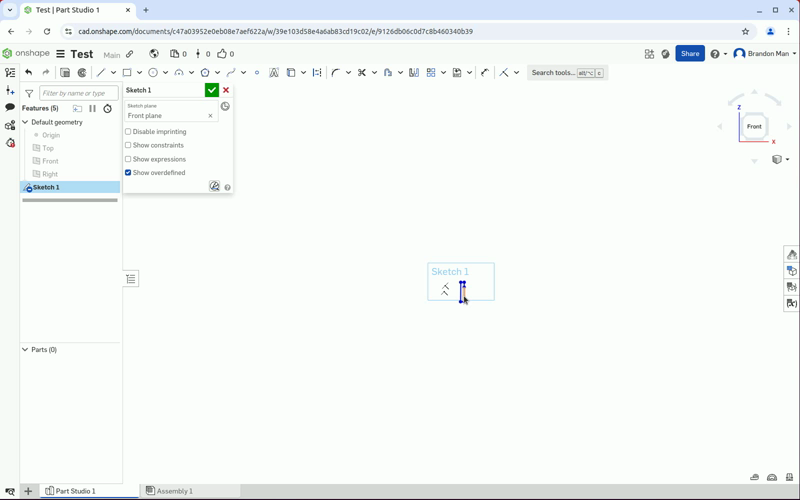
scroll(6)
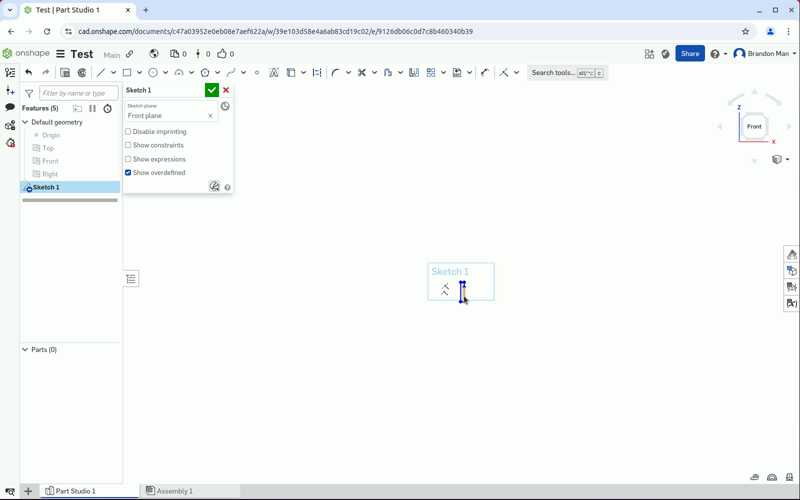
scroll(6)
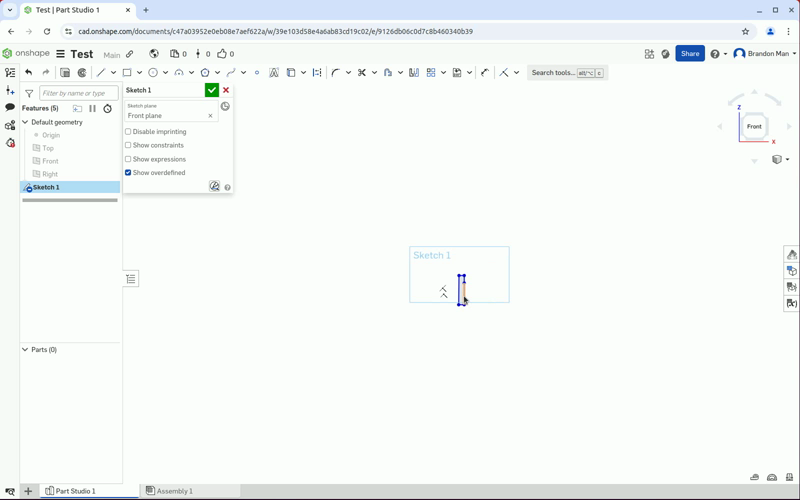
scroll(6)
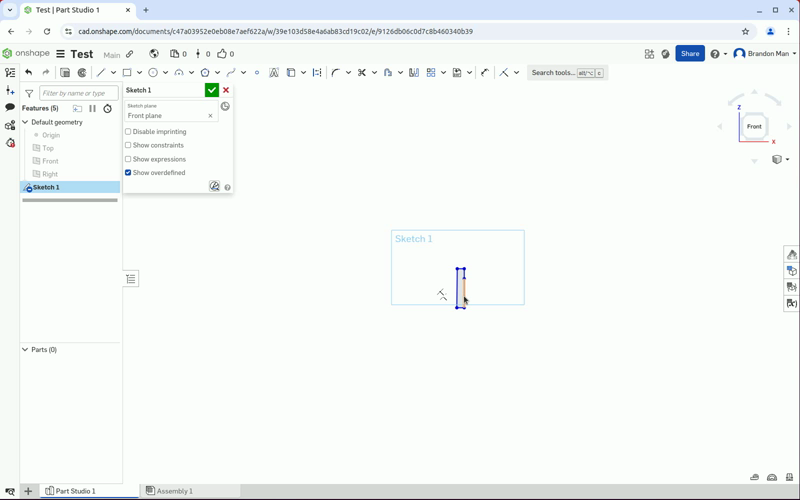
scroll(6)
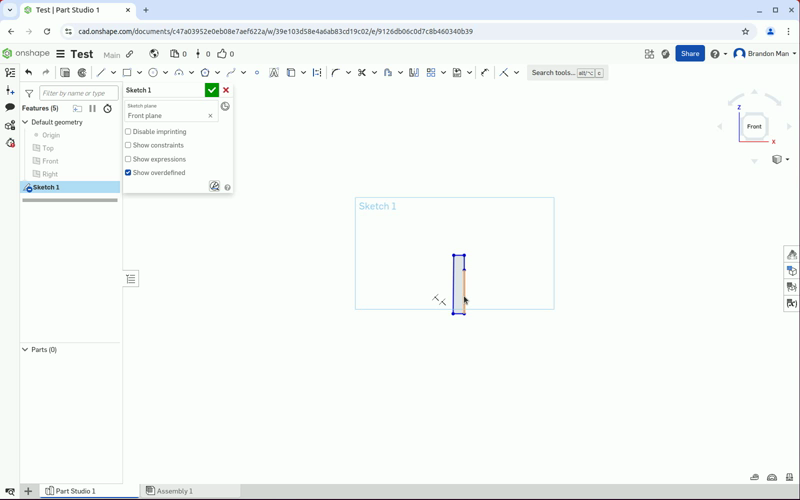
scroll(6)
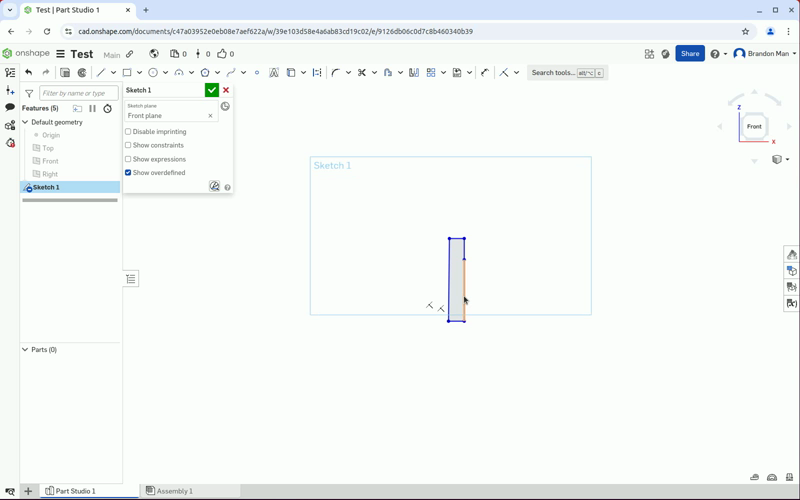
scroll(6)
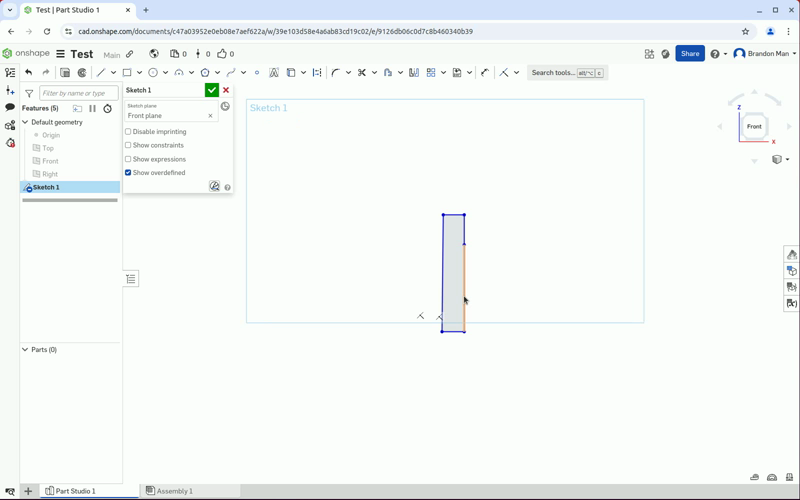
scroll(6)
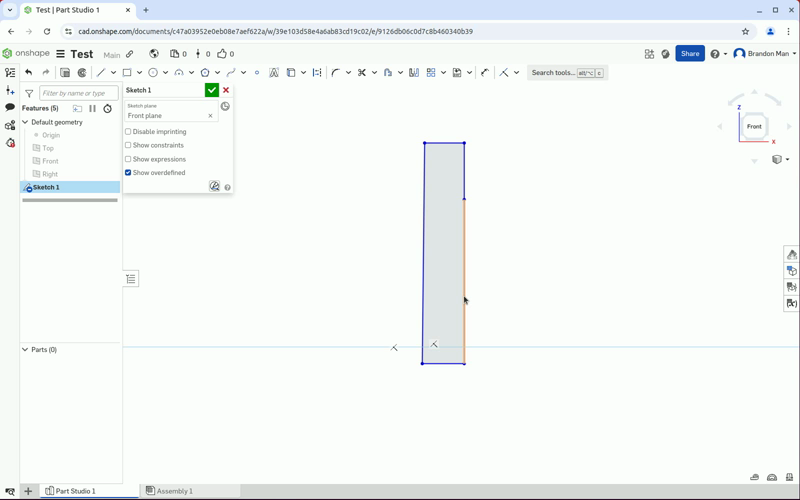
click(464, 295)
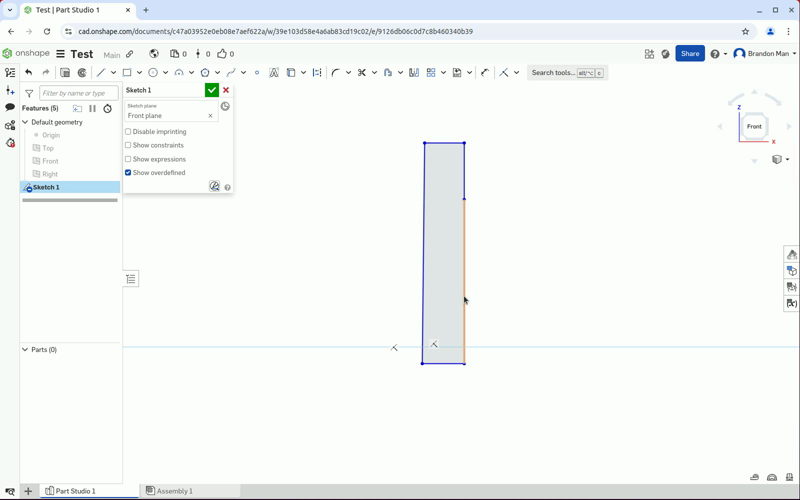
scroll(-6)
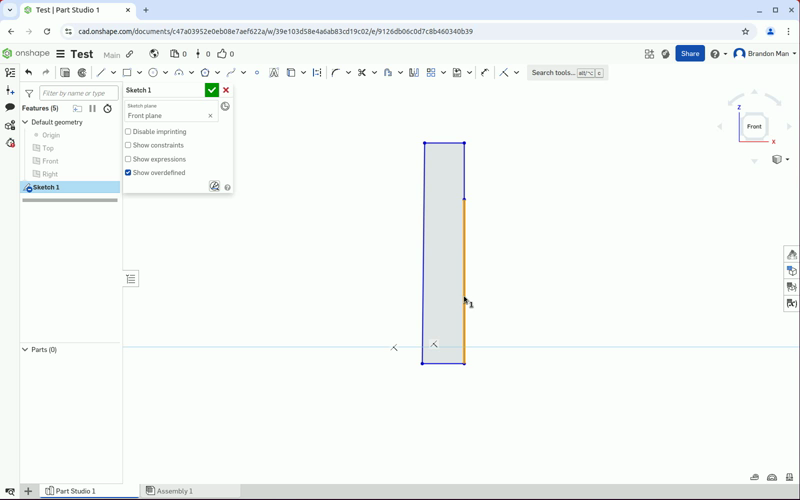
scroll(-6)
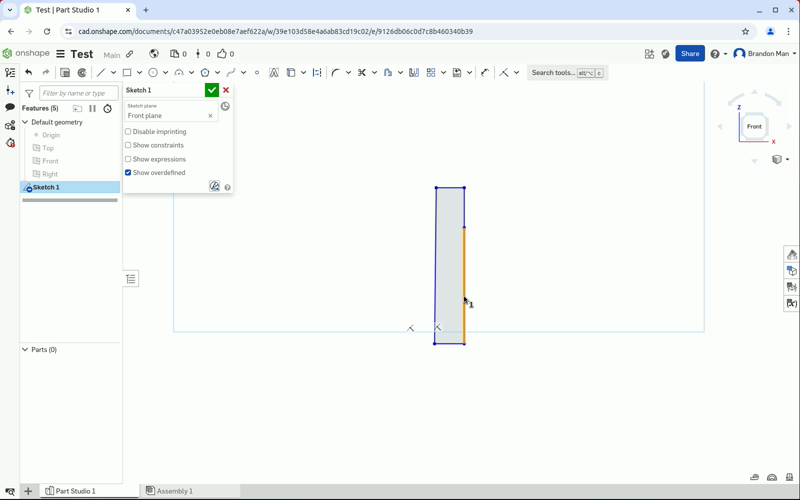
scroll(-6)
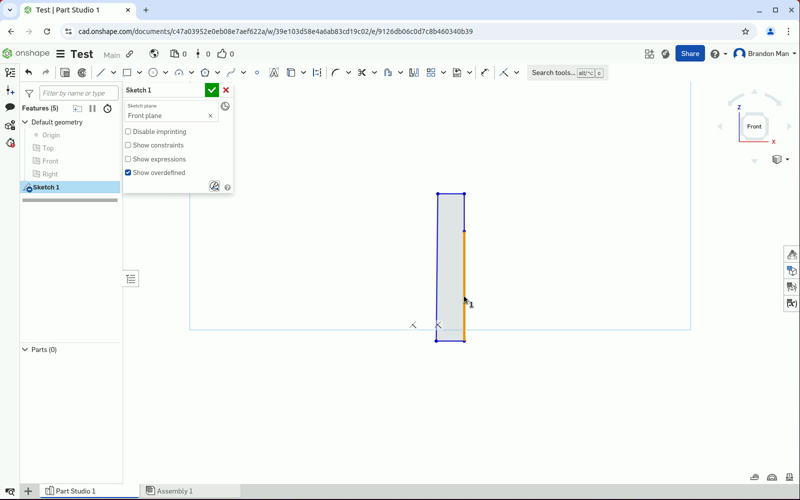
scroll(-6)
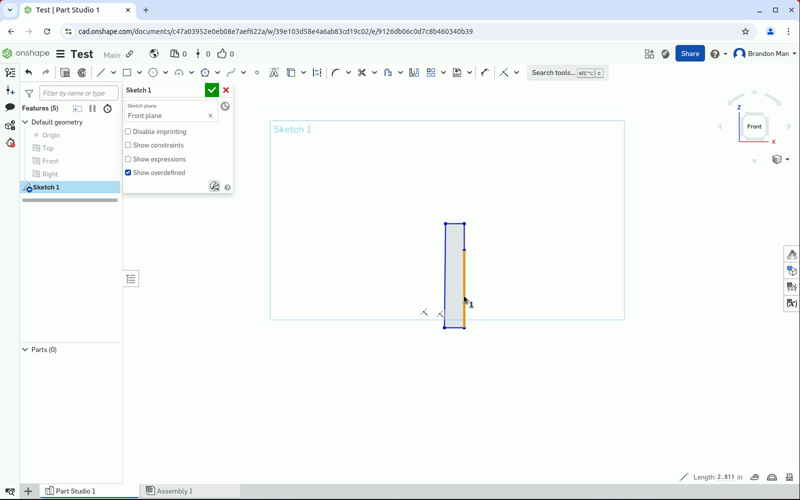
scroll(-6)
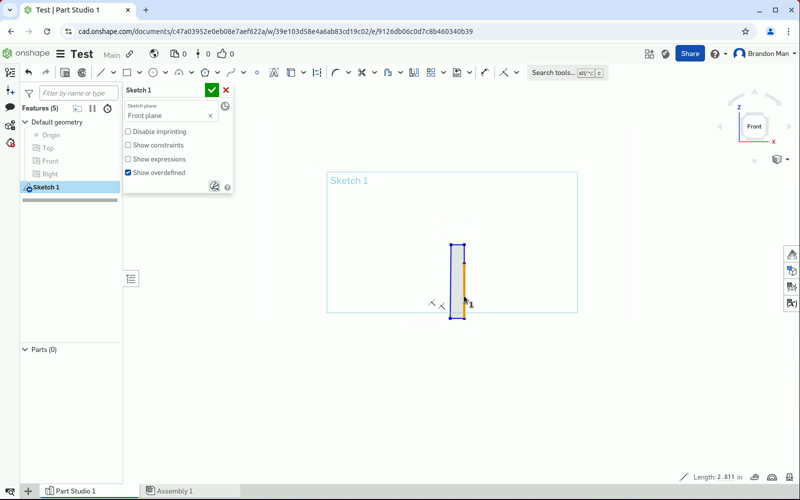
scroll(-6)
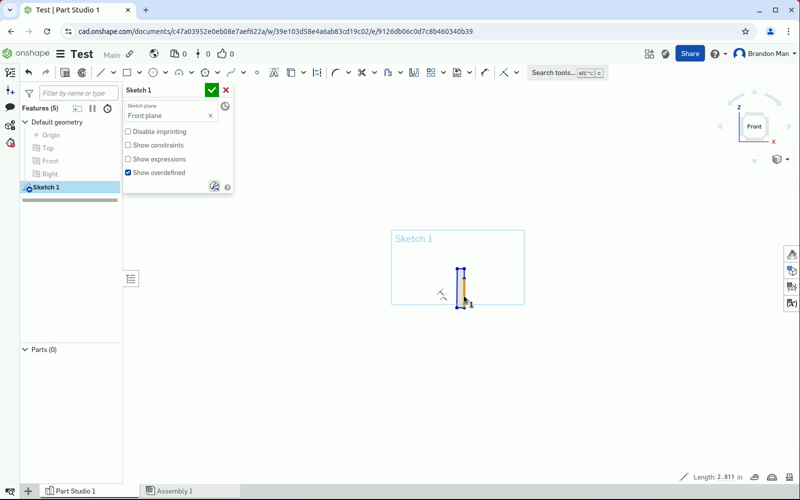
scroll(-6)
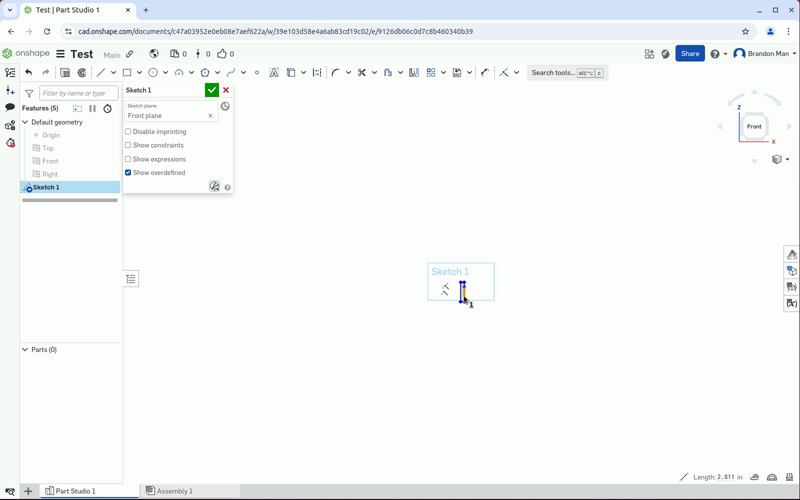
mouse_move(73, 352)
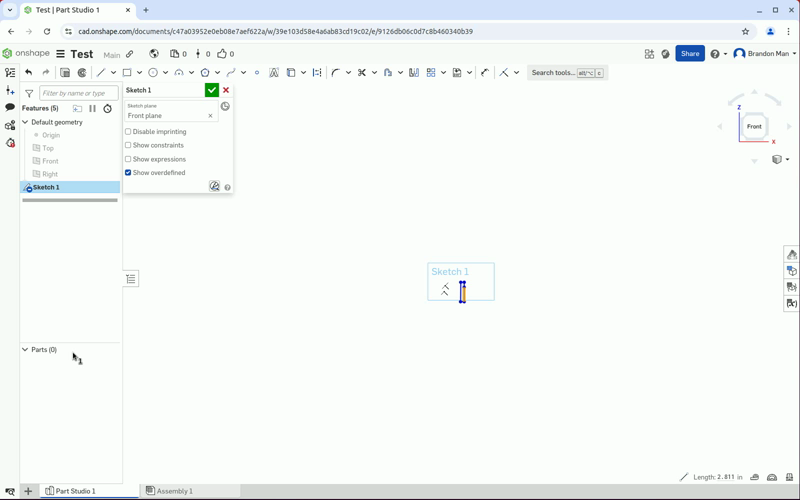
key(shift+y)
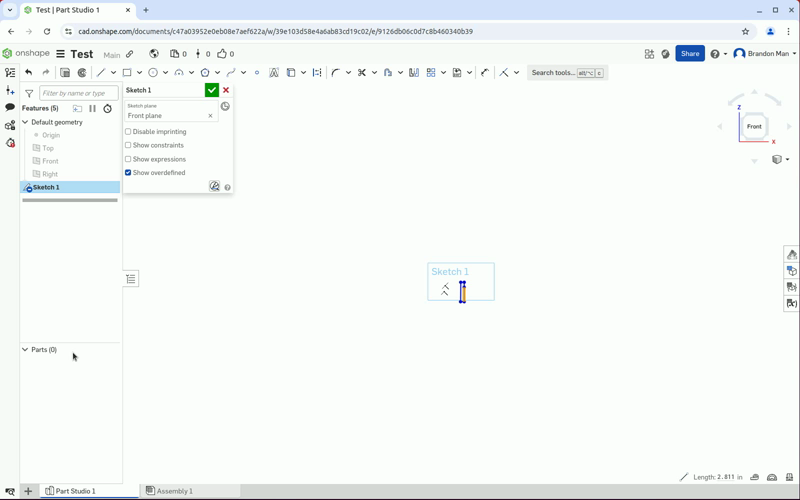
key(shift+e)
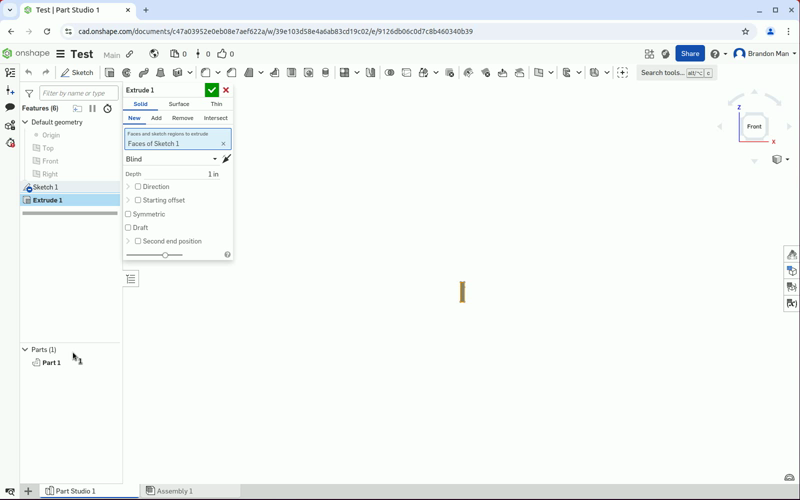
mouse_move(143, 106)
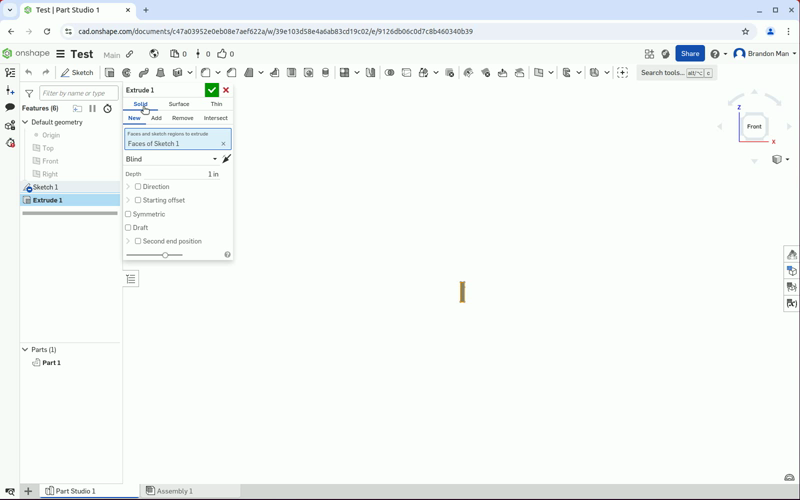
click(143, 106)
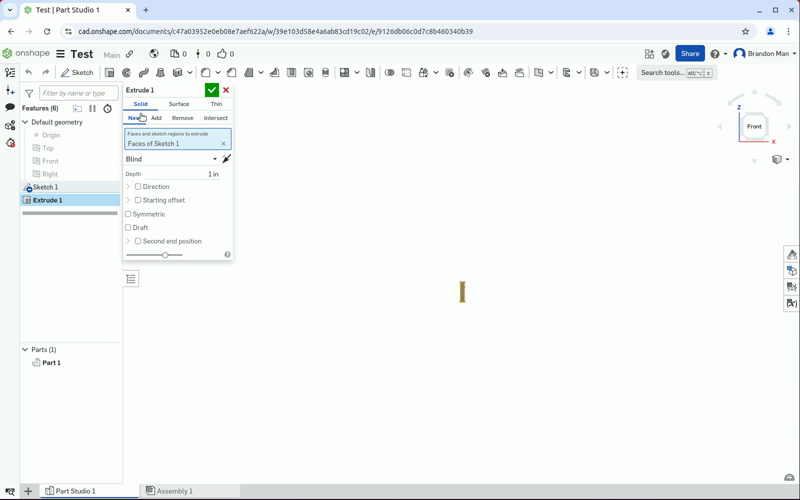
mouse_move(137, 120)
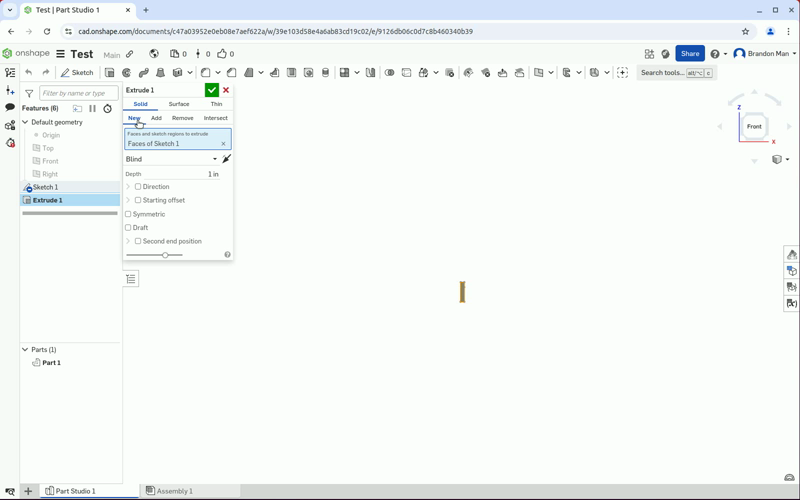
click(137, 120)
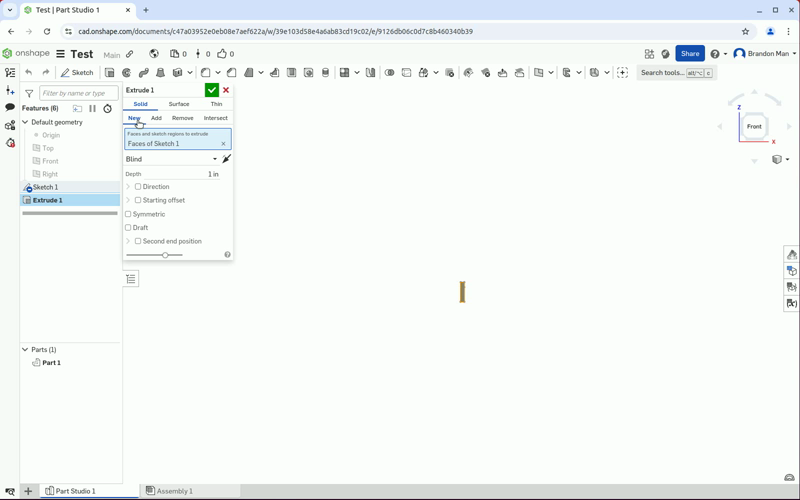
key(tab, 4)
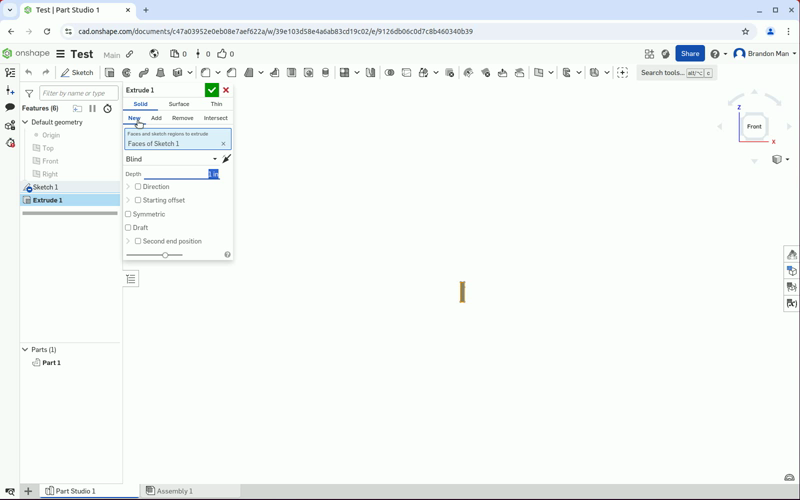
text(23.108)
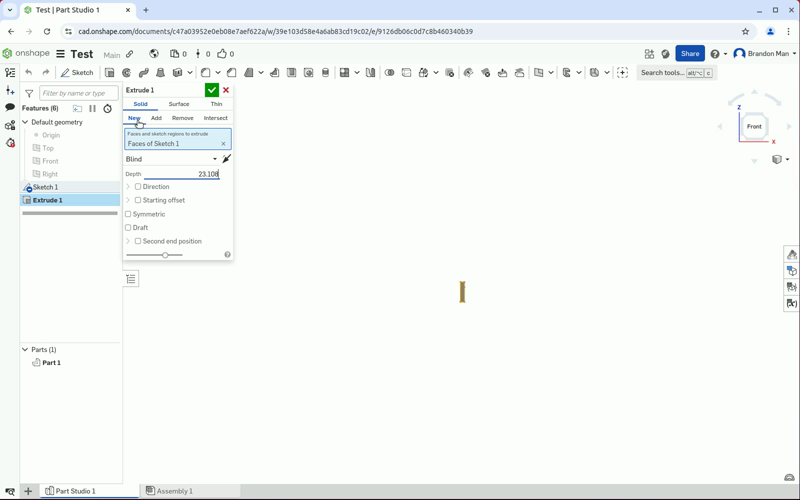
key(enter)
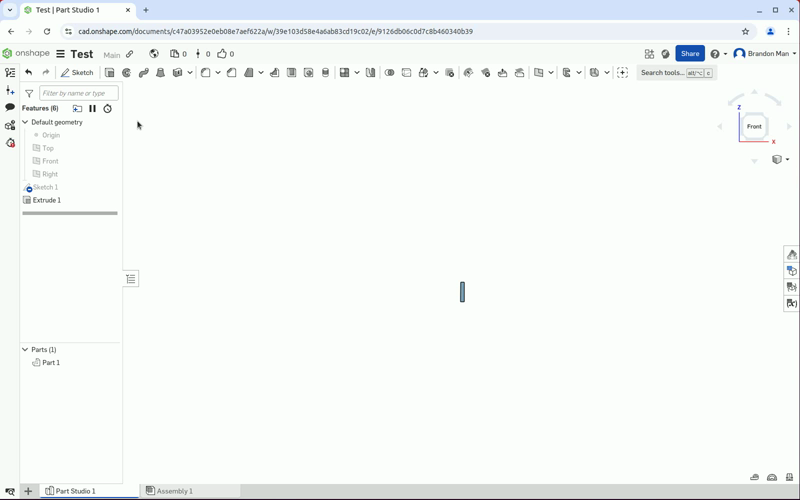
key(shift+h)
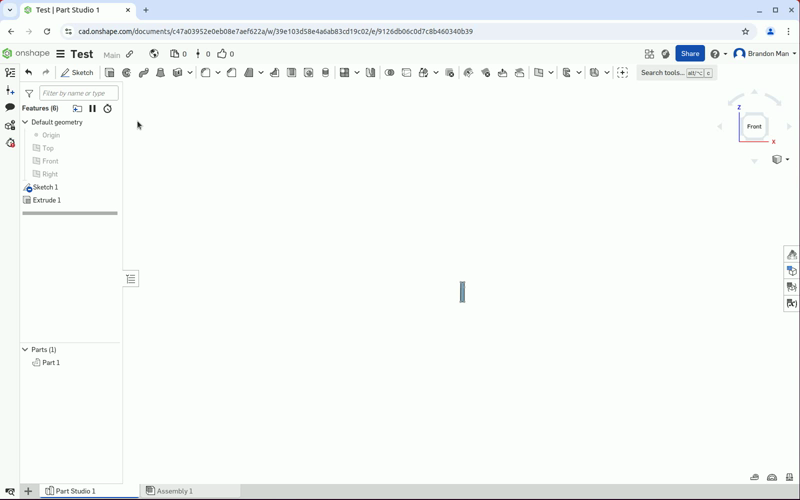
key(shift+h)
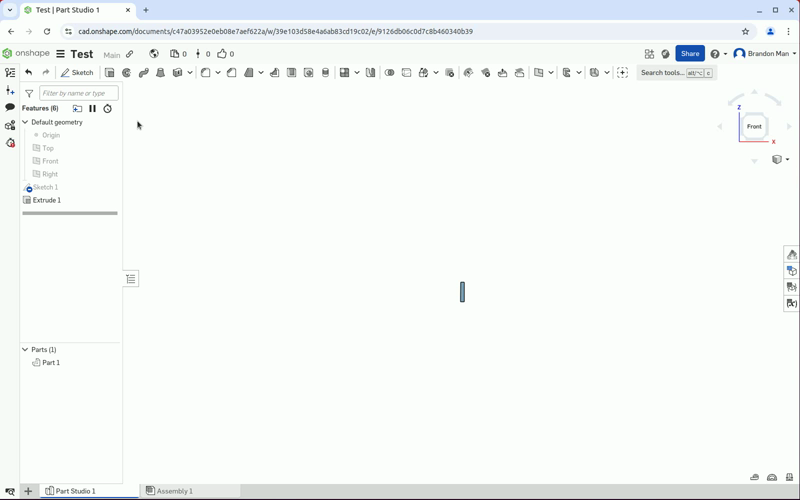
mouse_move(73, 189)
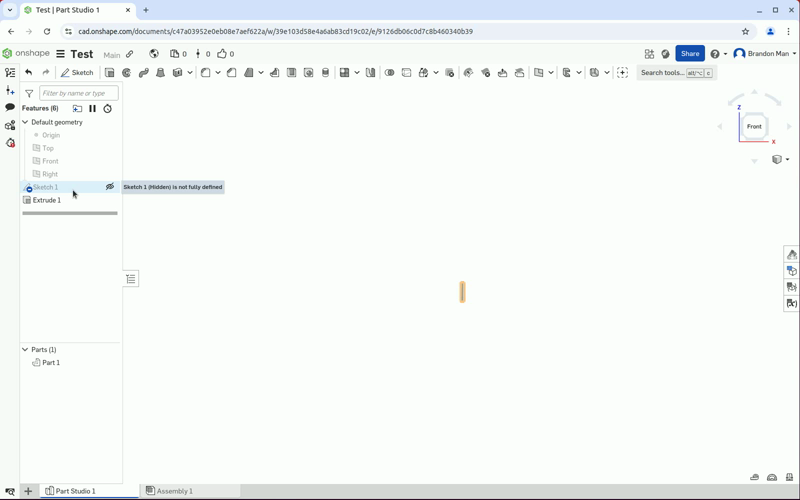
click(73, 189)
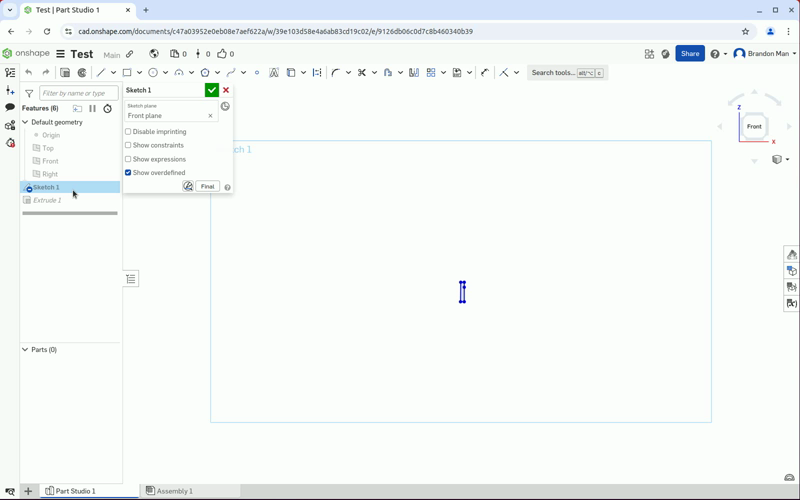
mouse_move(229, 92)
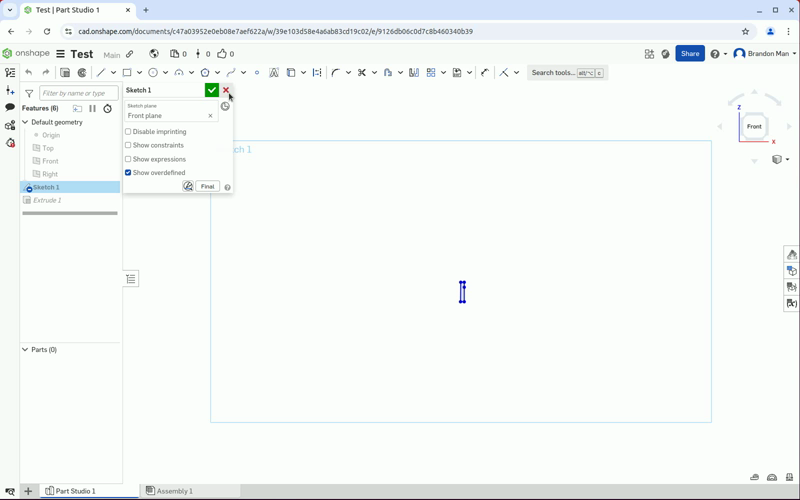
click(229, 92)
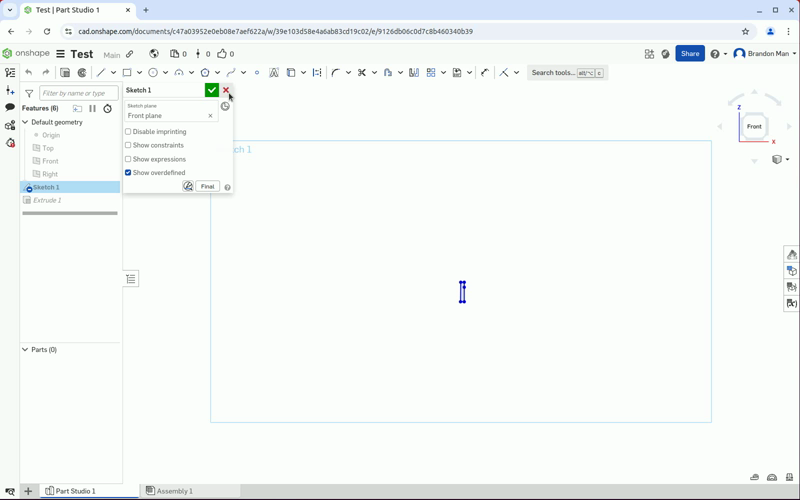
key(shift+s)
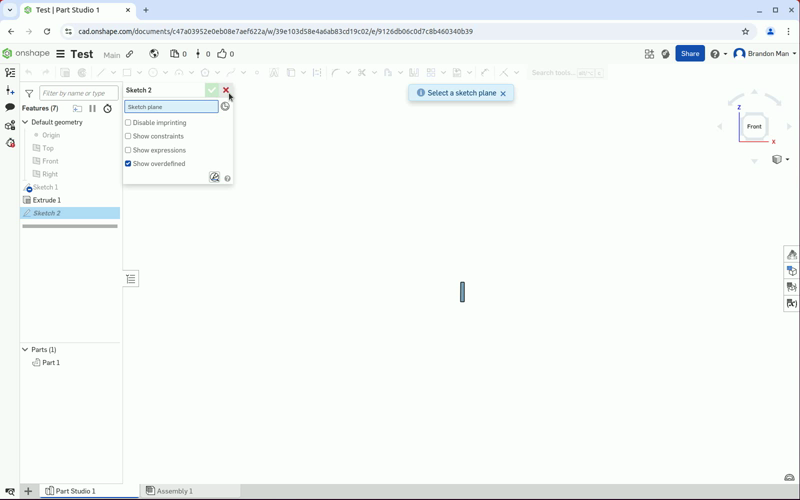
mouse_move(73, 163)
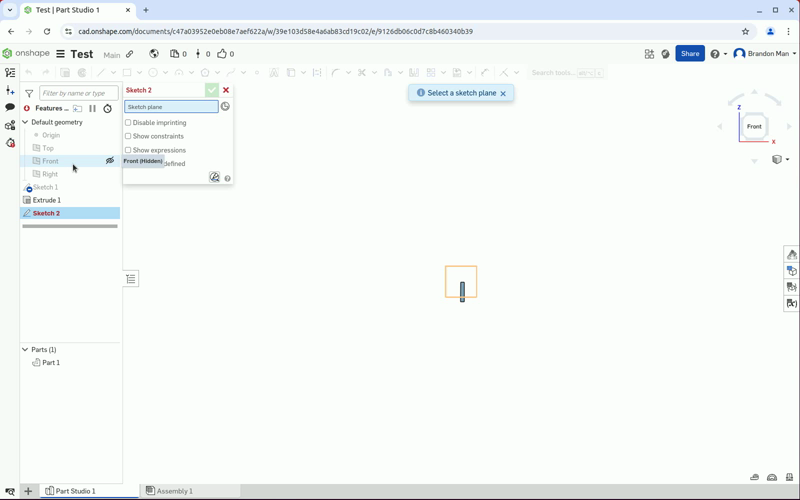
click(73, 163)
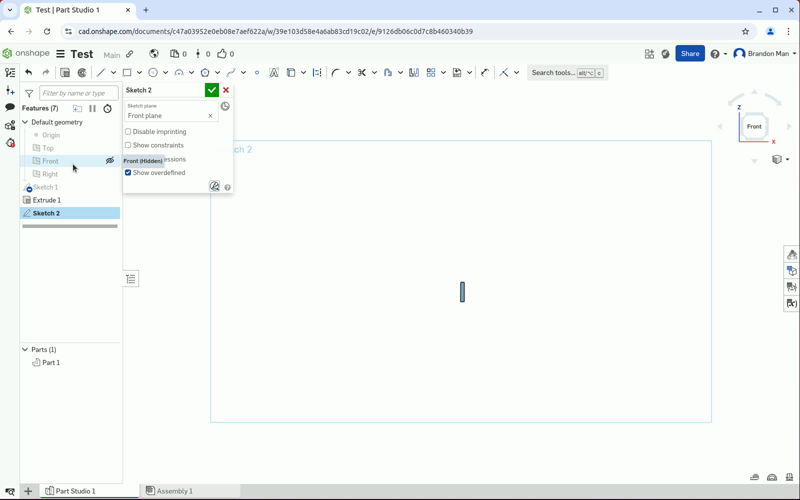
mouse_move(73, 352)
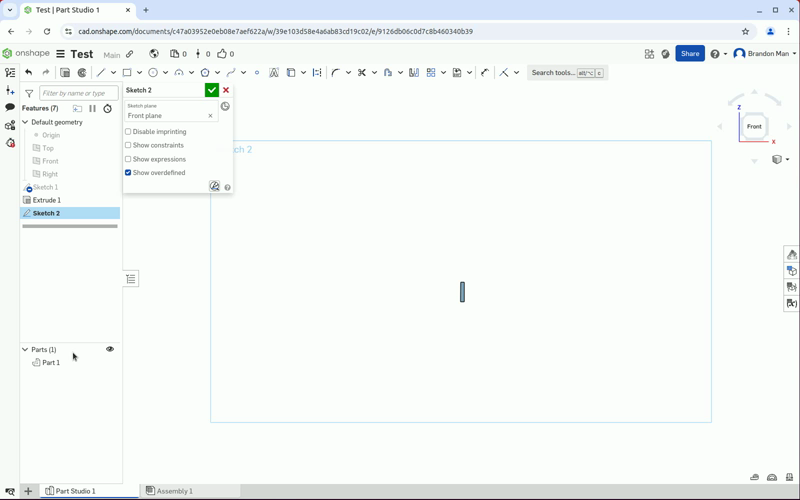
key(y)
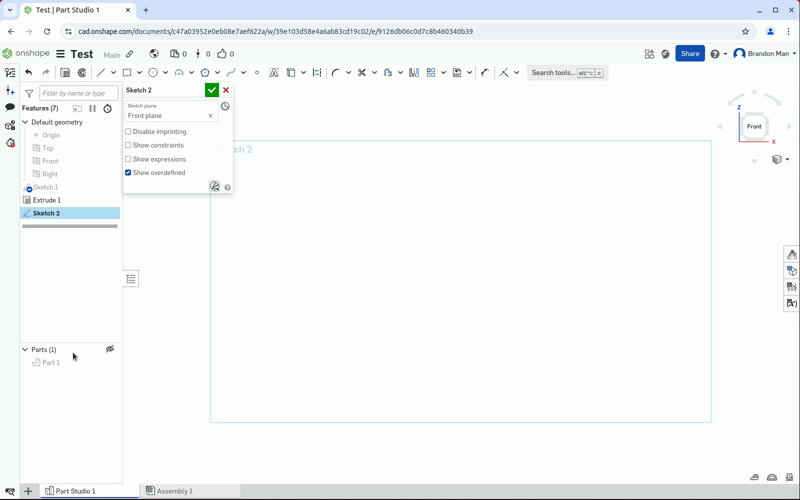
key(l)
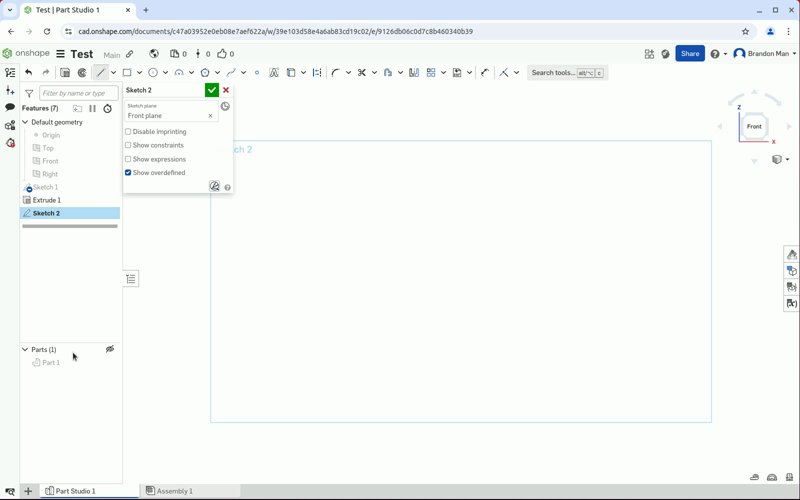
key_down(shift)
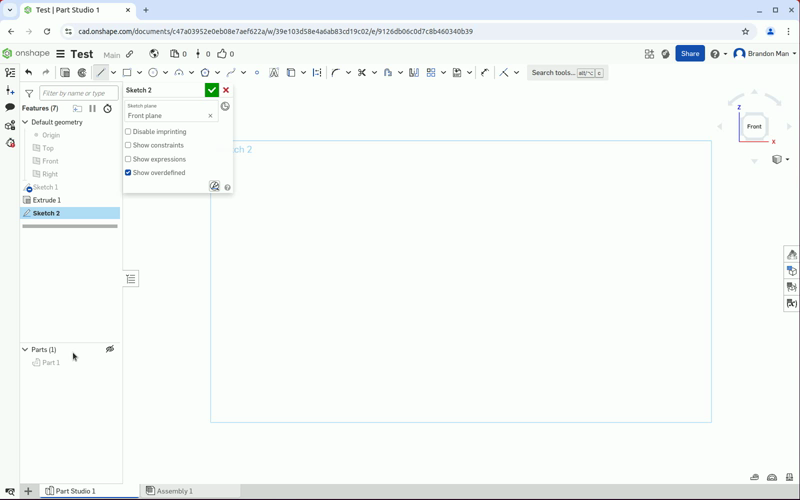
mouse_move(464, 288)
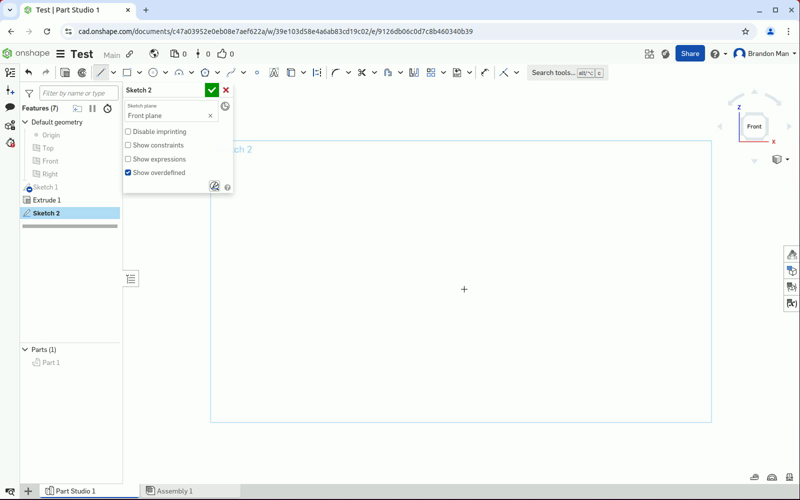
click(464, 288)
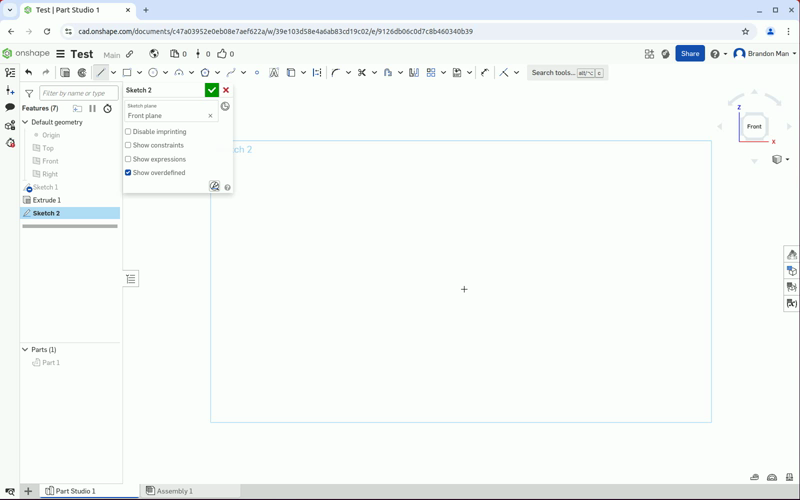
key_up(shift)
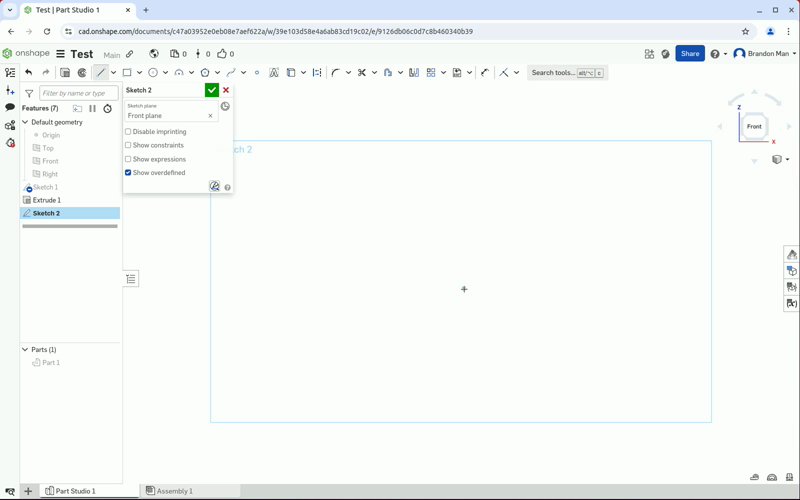
key_down(shift)
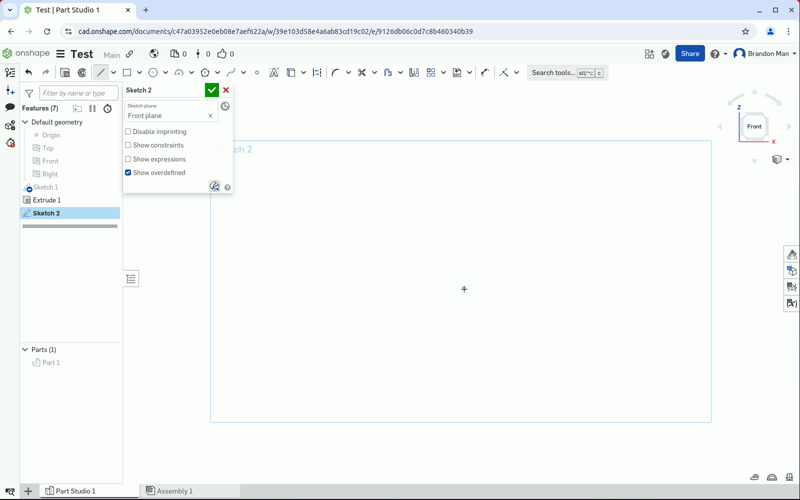
mouse_move(494, 288)
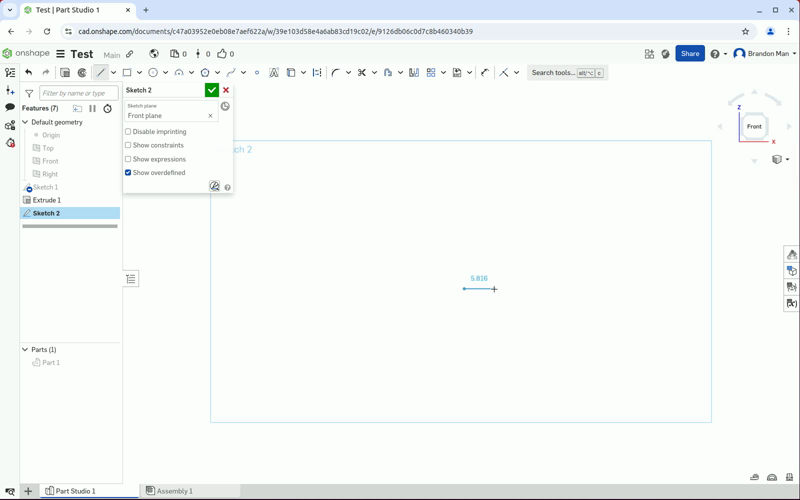
mouse_move(481, 288)
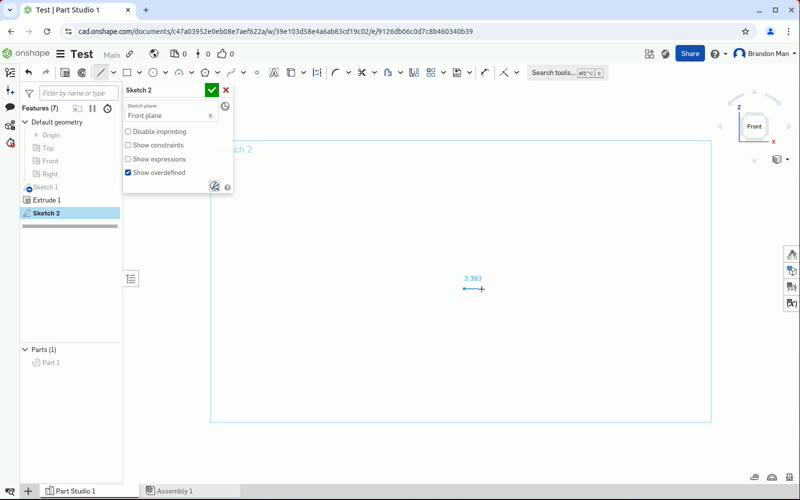
click(481, 288)
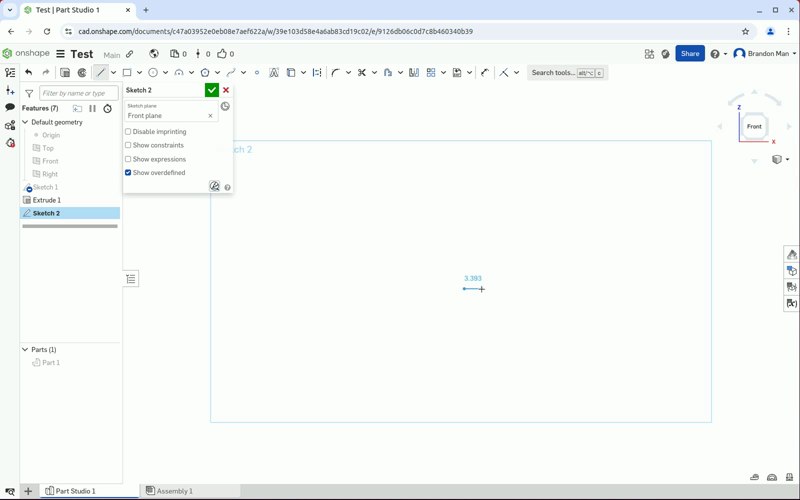
key_up(shift)
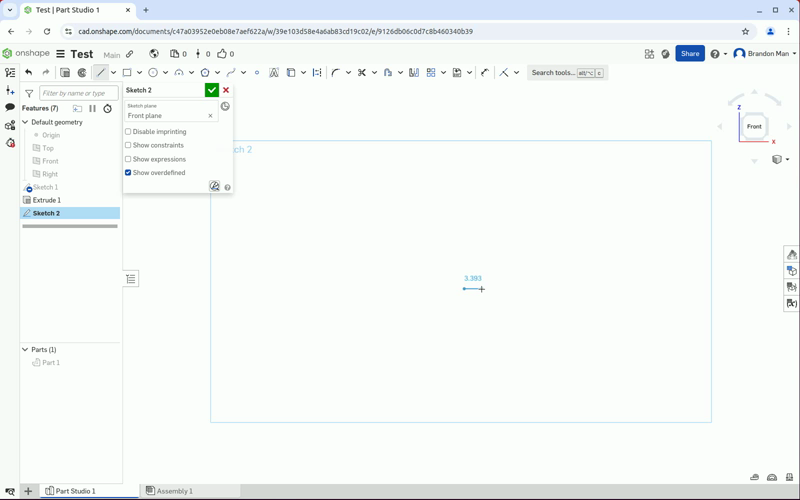
key_down(shift)
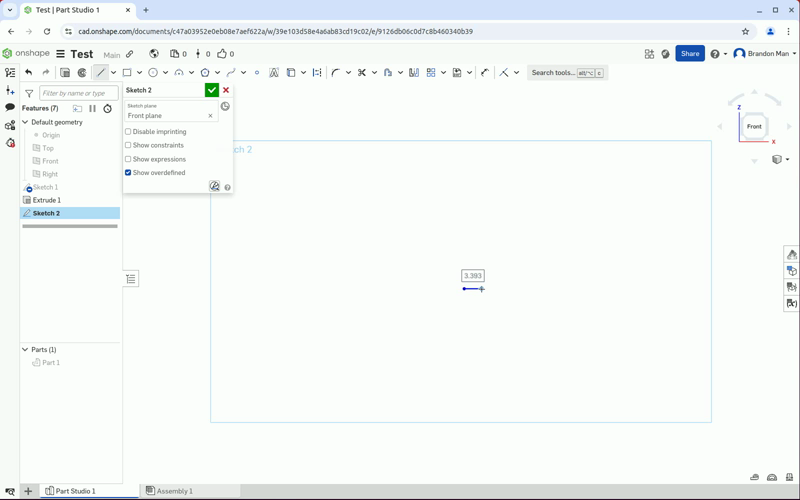
mouse_move(511, 288)
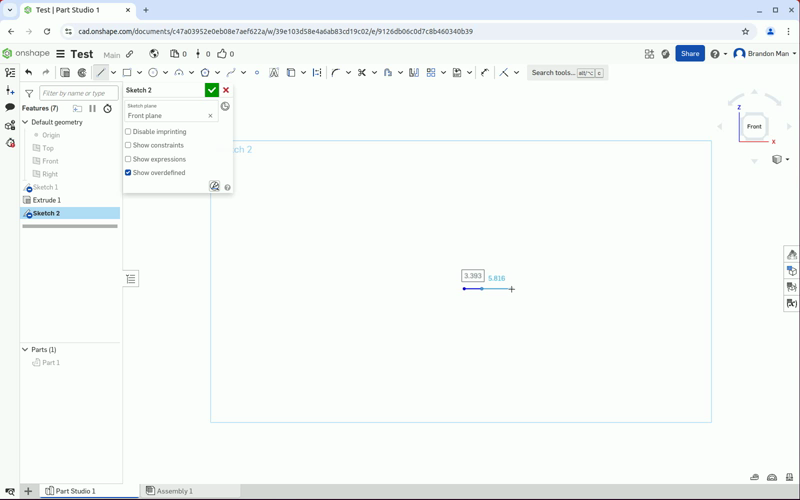
mouse_move(481, 283)
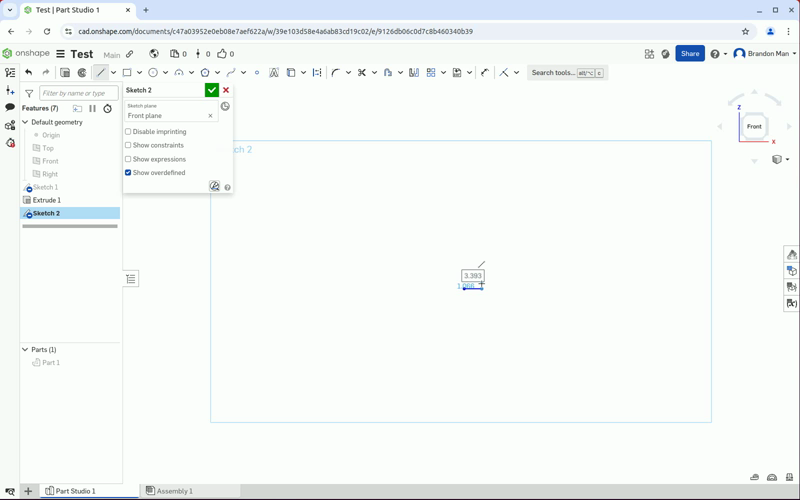
scroll(6)
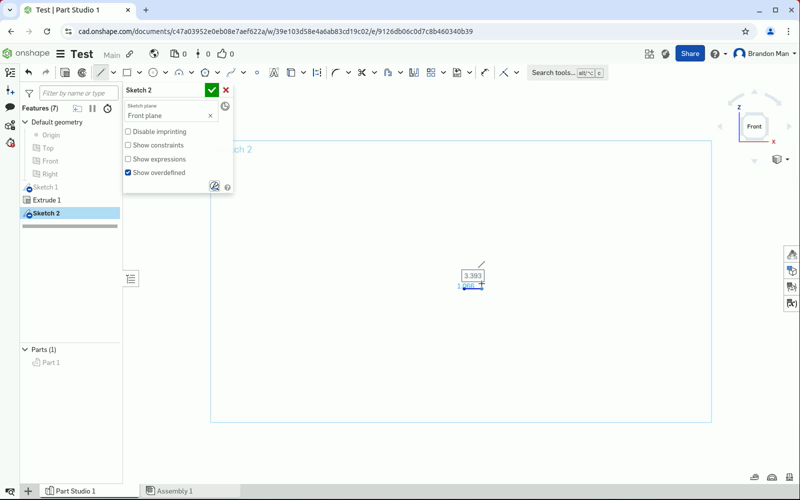
scroll(6)
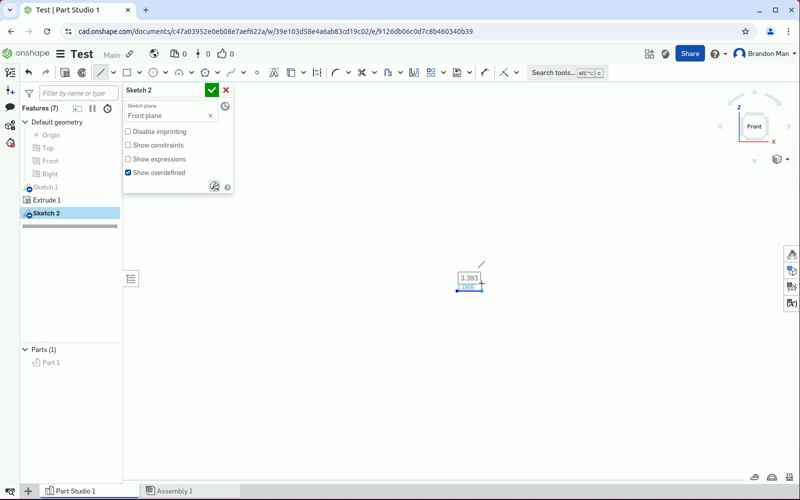
scroll(6)
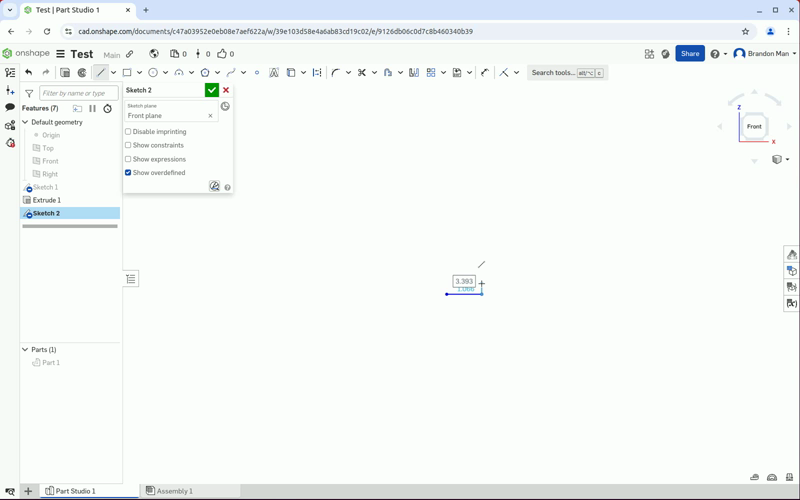
scroll(6)
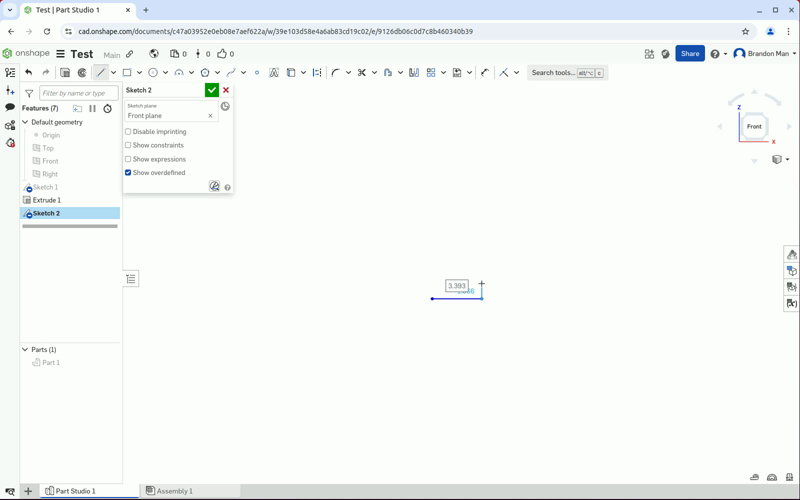
scroll(6)
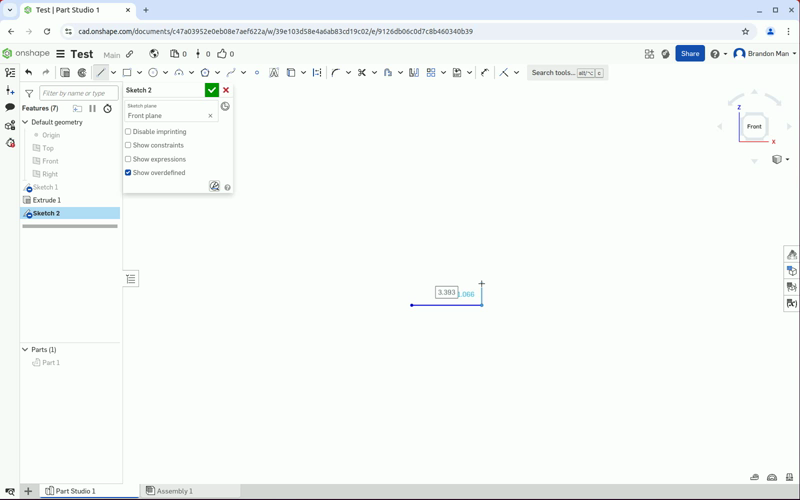
scroll(6)
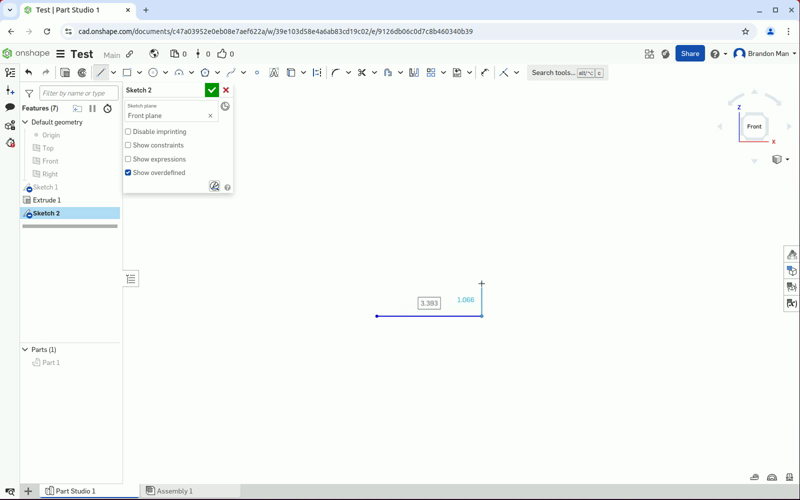
scroll(6)
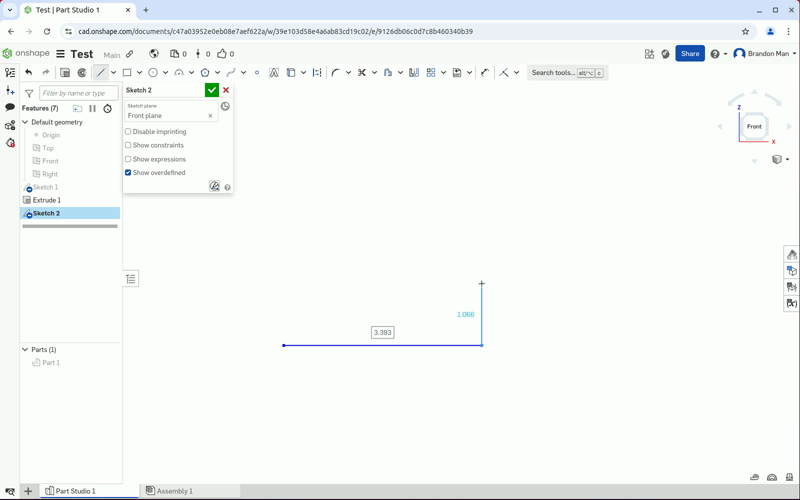
click(481, 283)
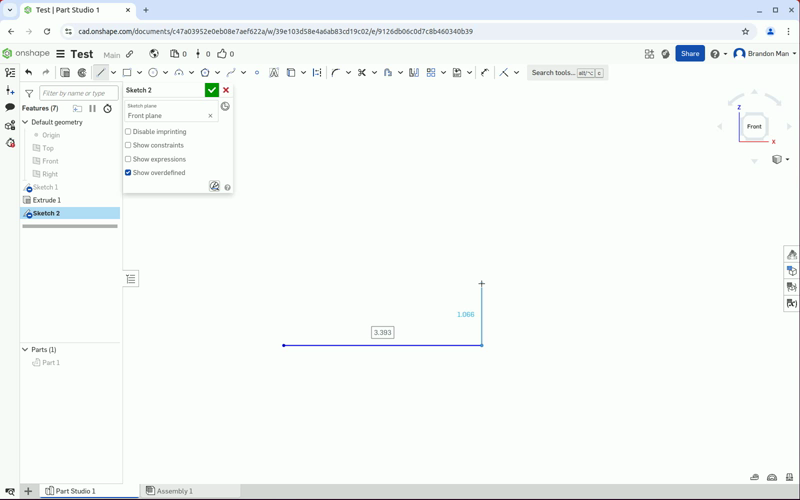
scroll(-6)
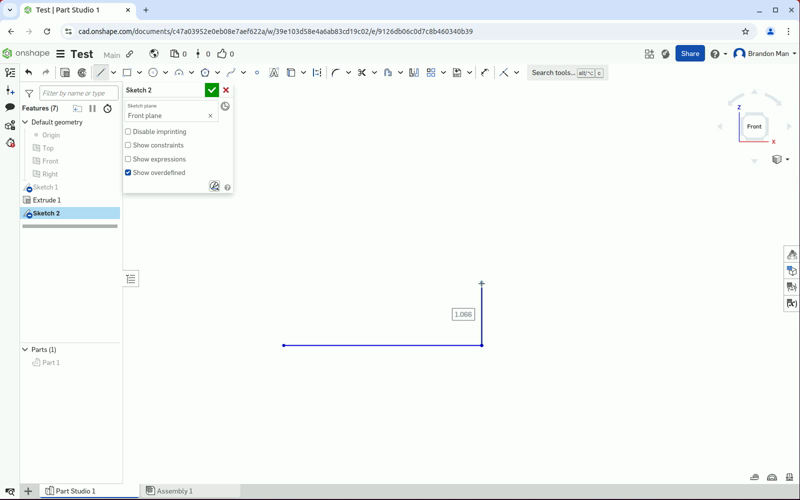
scroll(-6)
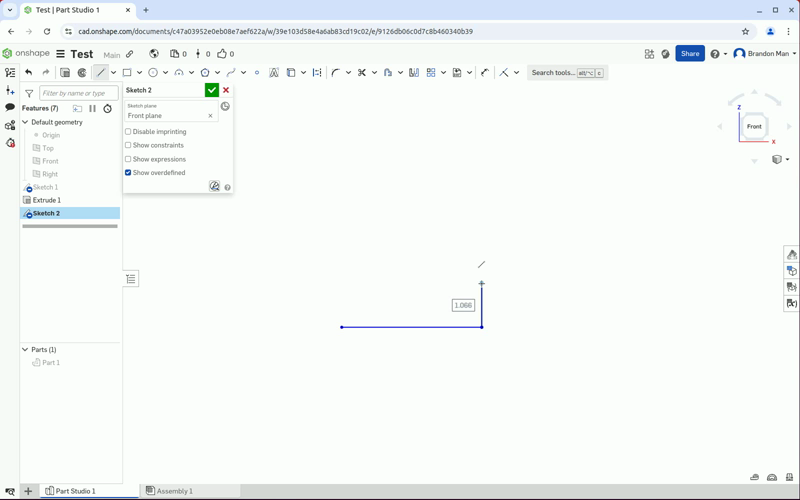
scroll(-6)
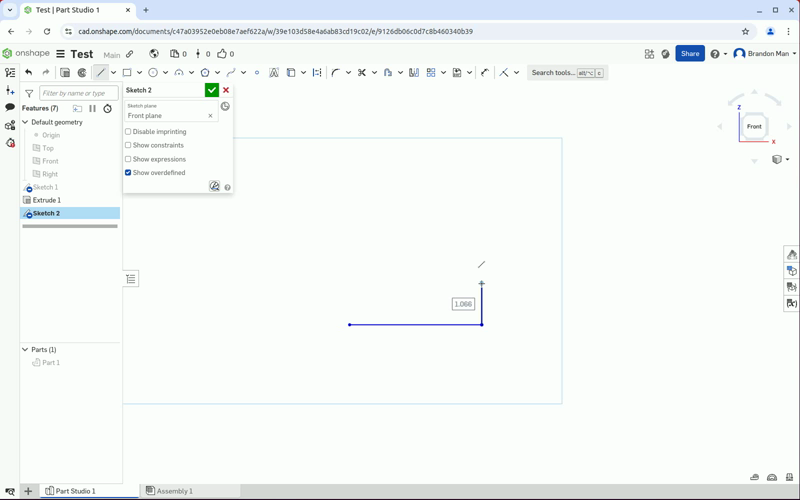
scroll(-6)
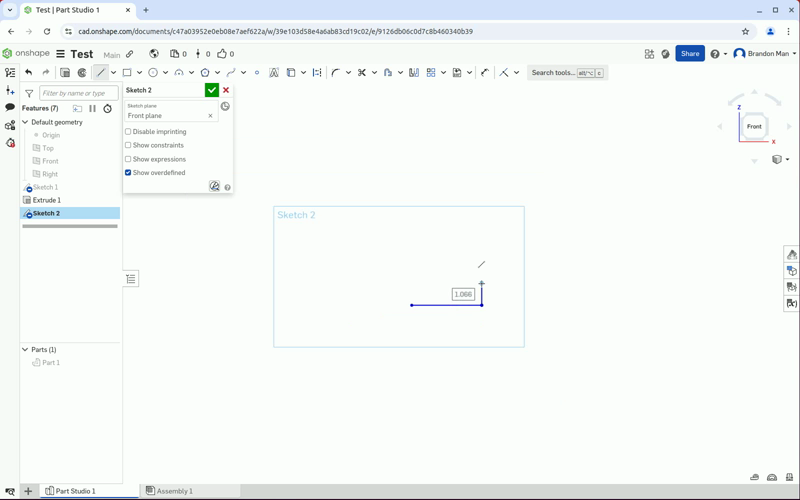
scroll(-6)
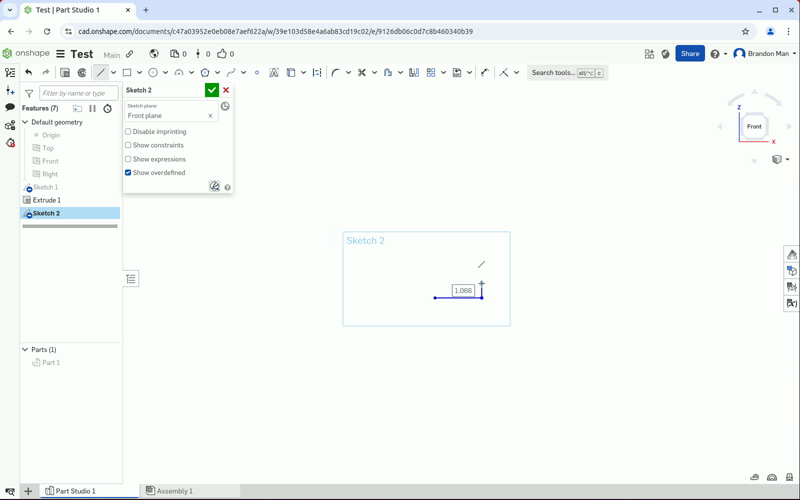
scroll(-6)
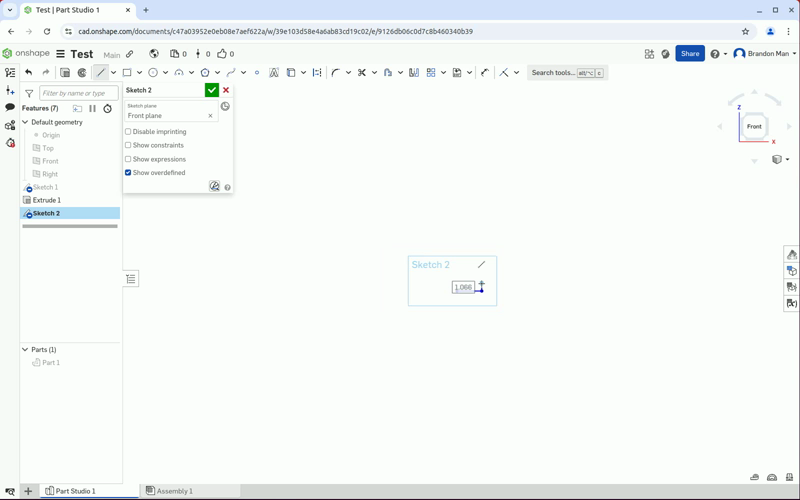
scroll(-6)
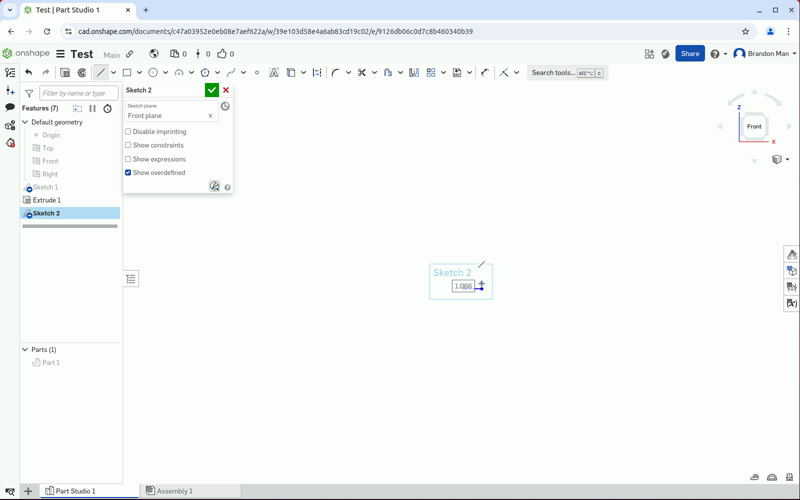
key_up(shift)
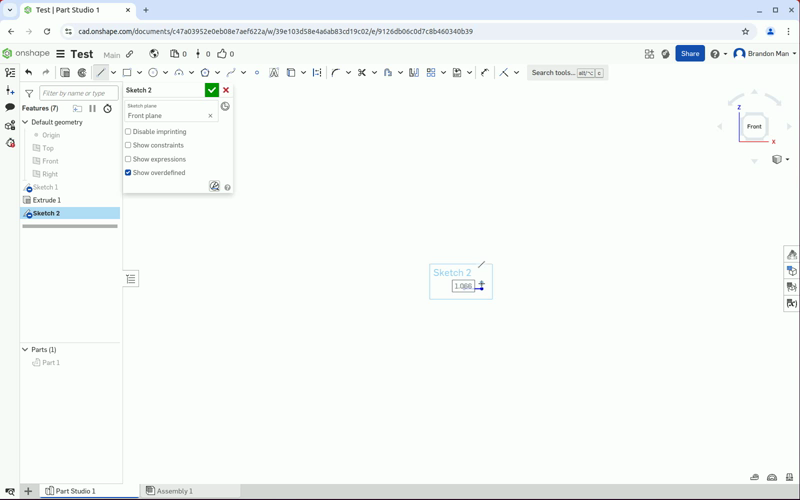
key_down(shift)
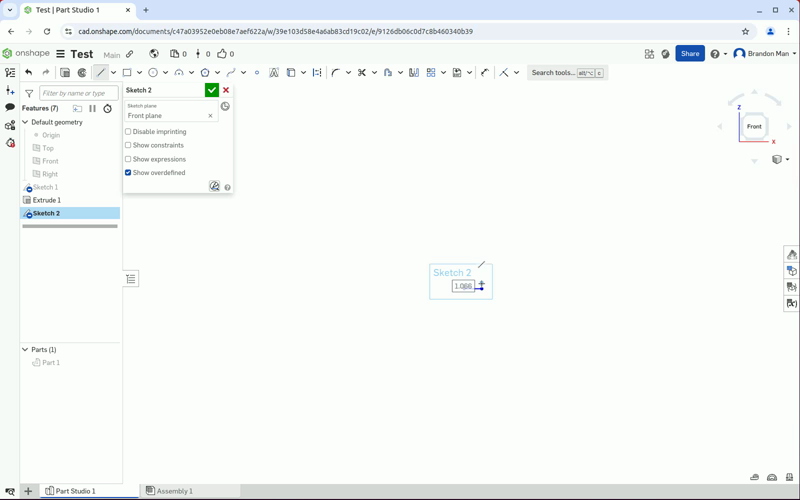
mouse_move(511, 283)
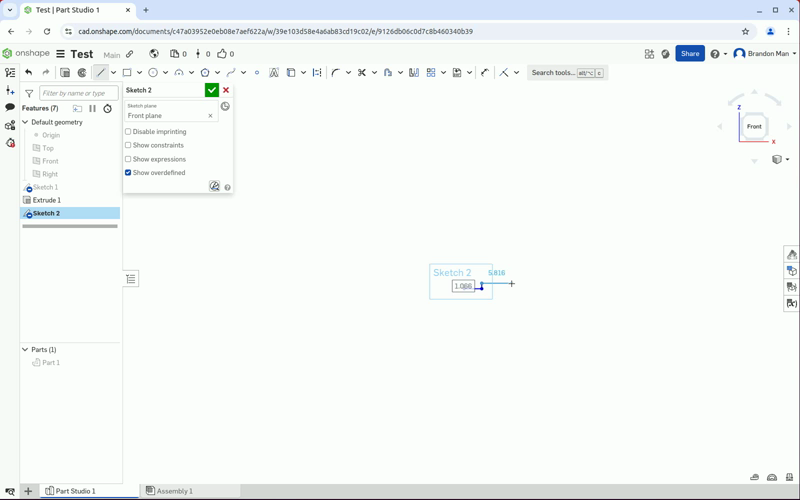
mouse_move(464, 283)
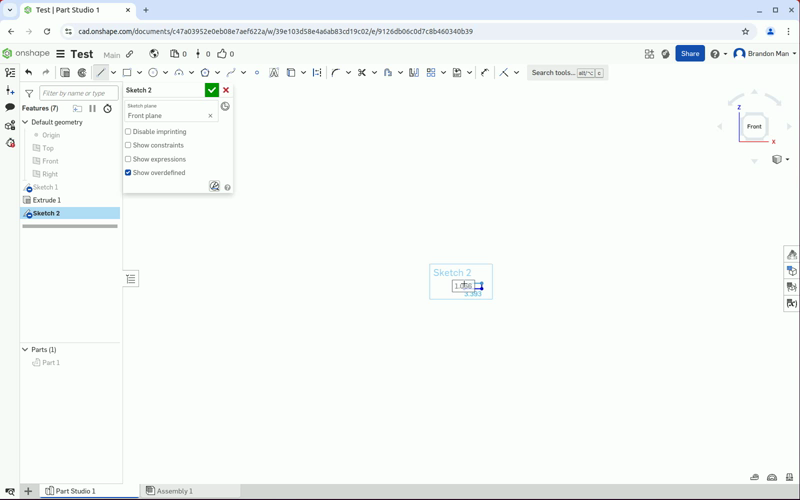
click(464, 283)
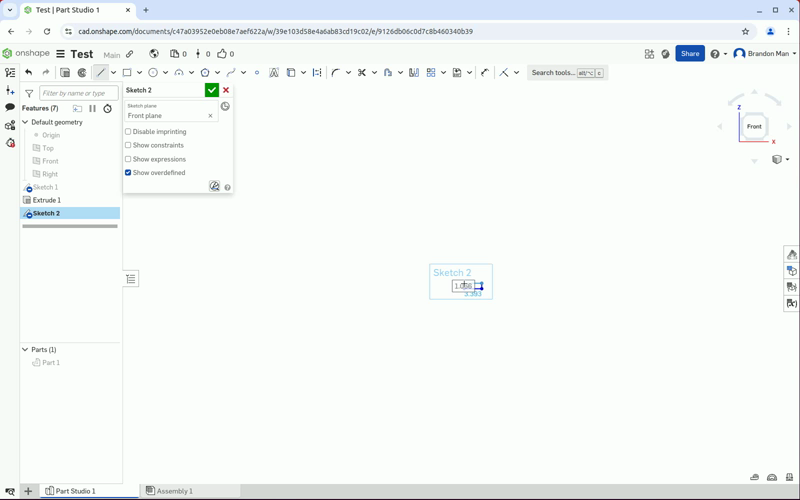
key_up(shift)
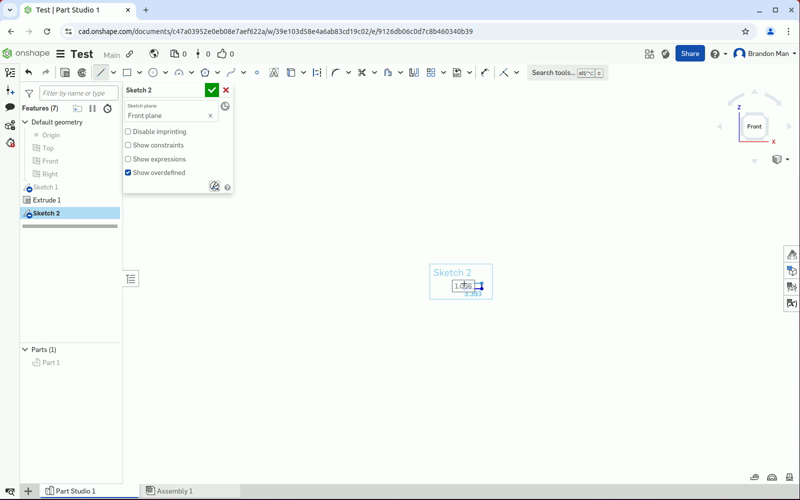
mouse_move(494, 283)
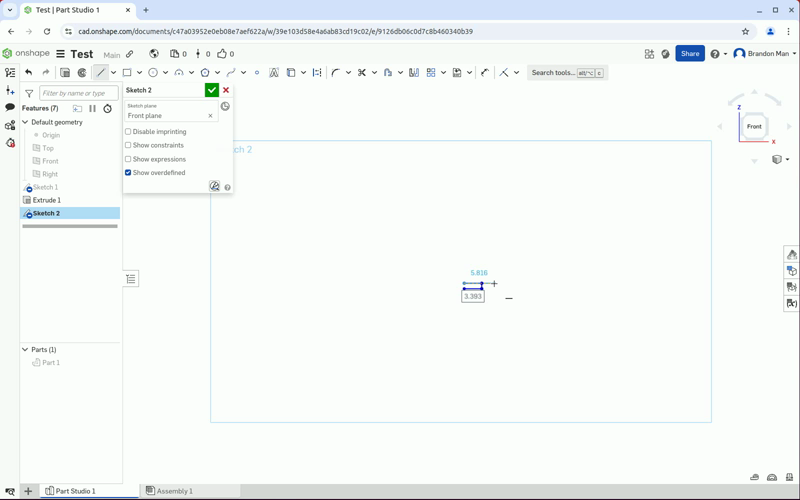
key_down(shift)
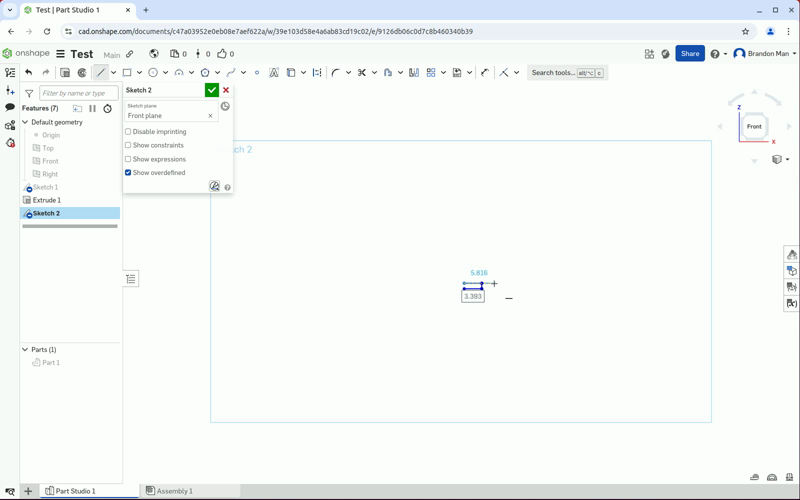
mouse_move(464, 288)
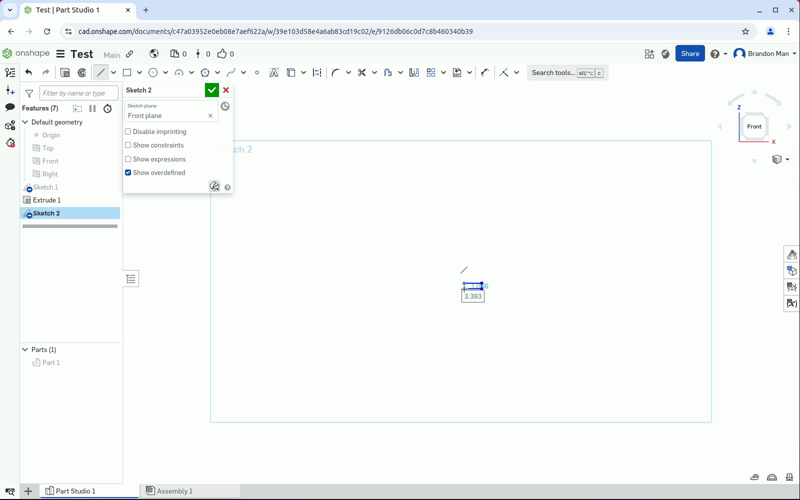
scroll(6)
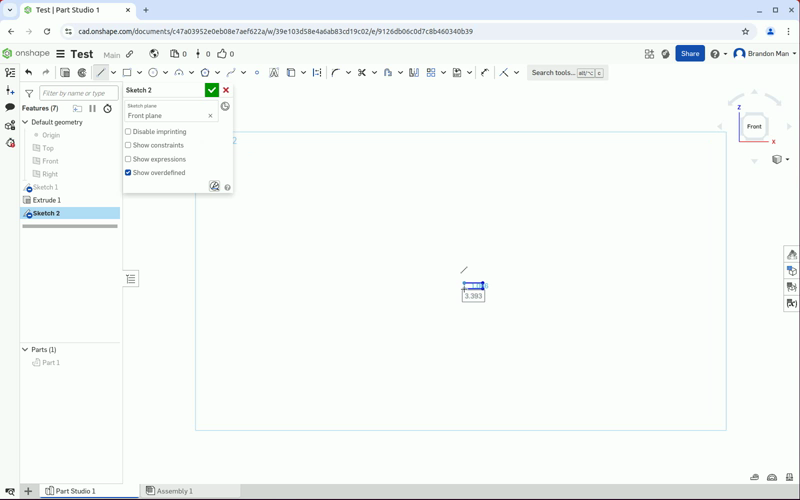
scroll(6)
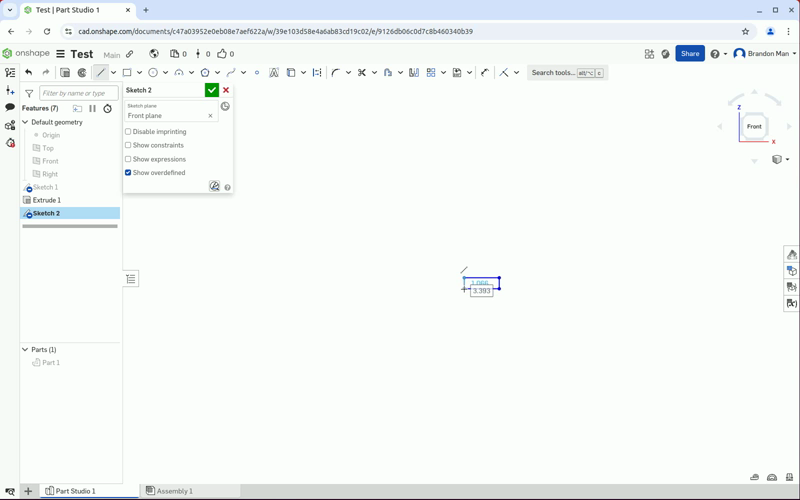
scroll(6)
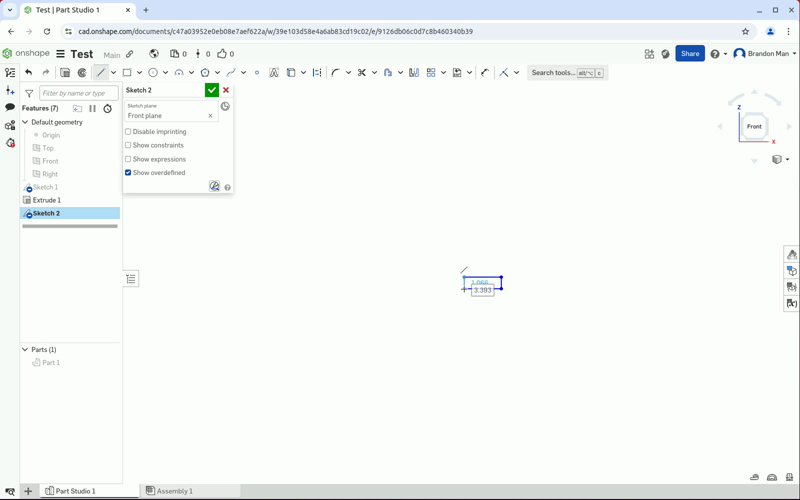
scroll(6)
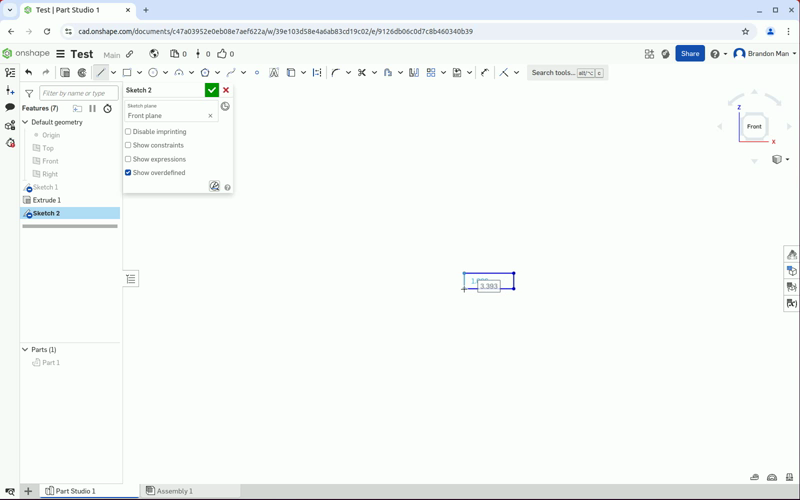
scroll(6)
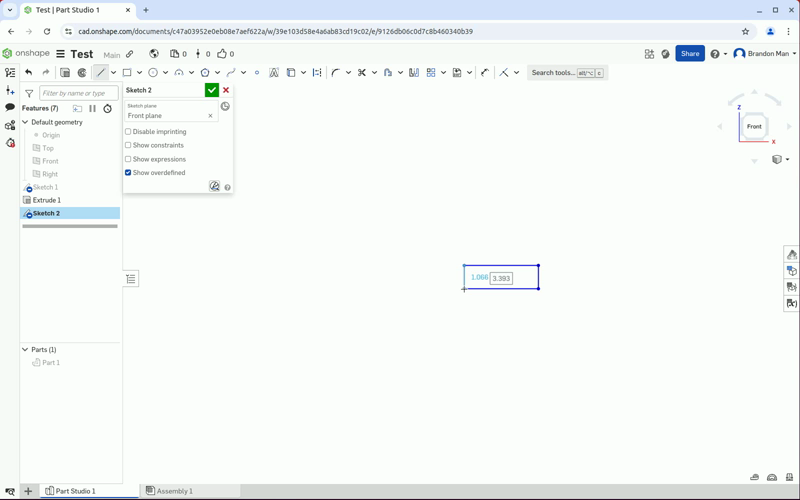
scroll(6)
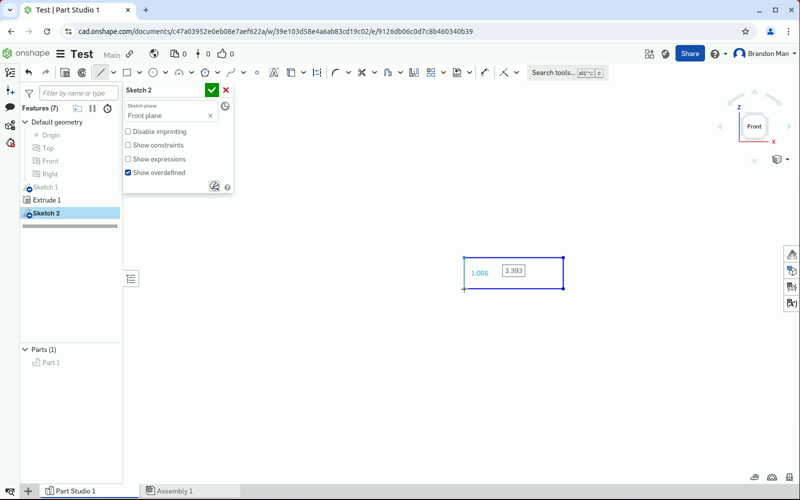
scroll(6)
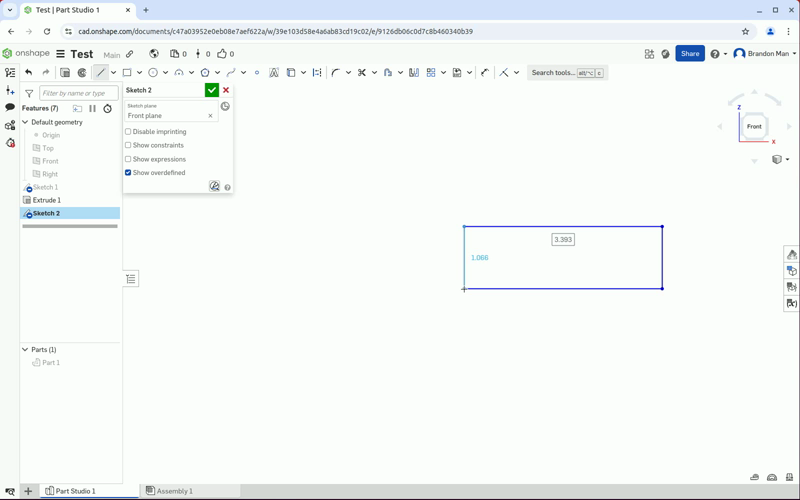
key_up(shift)
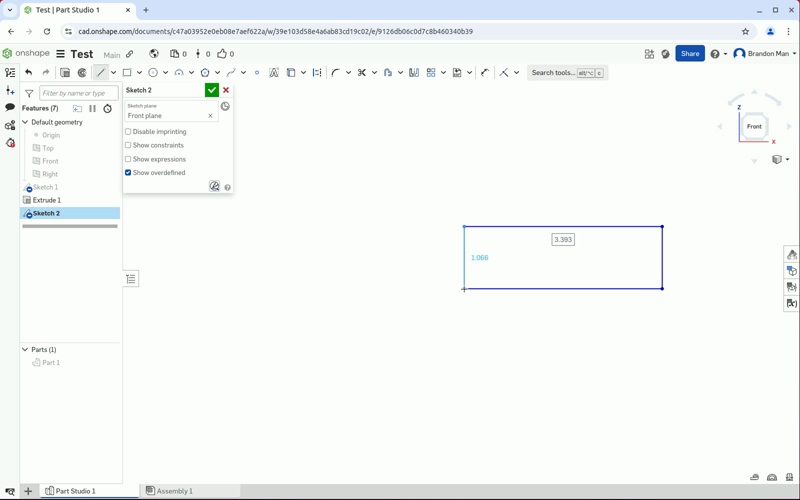
click(464, 288)
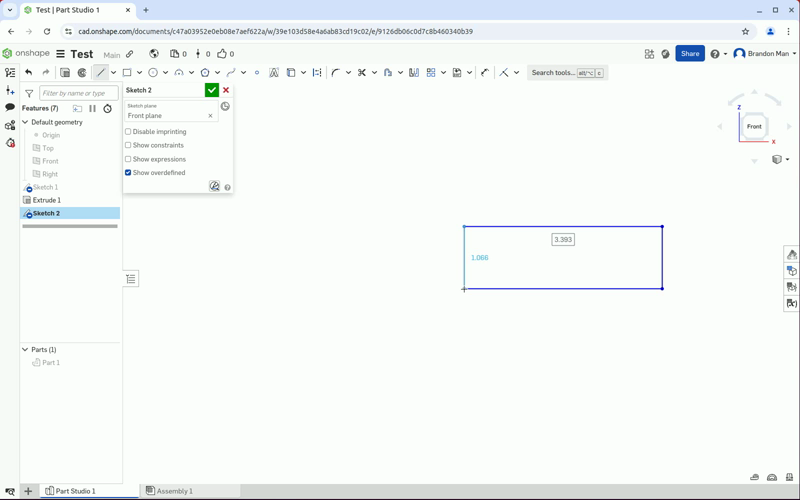
scroll(-6)
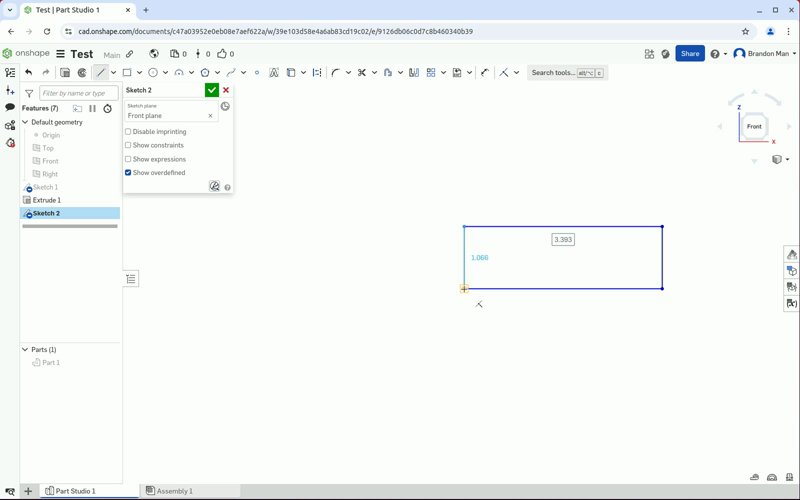
scroll(-6)
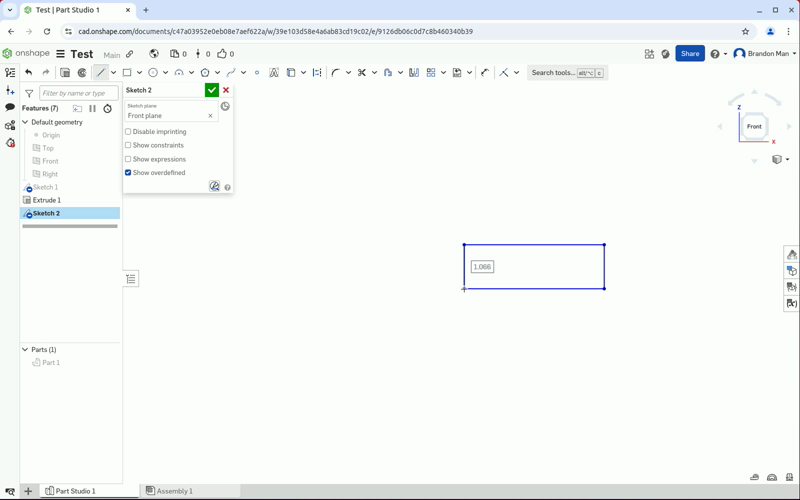
scroll(-6)
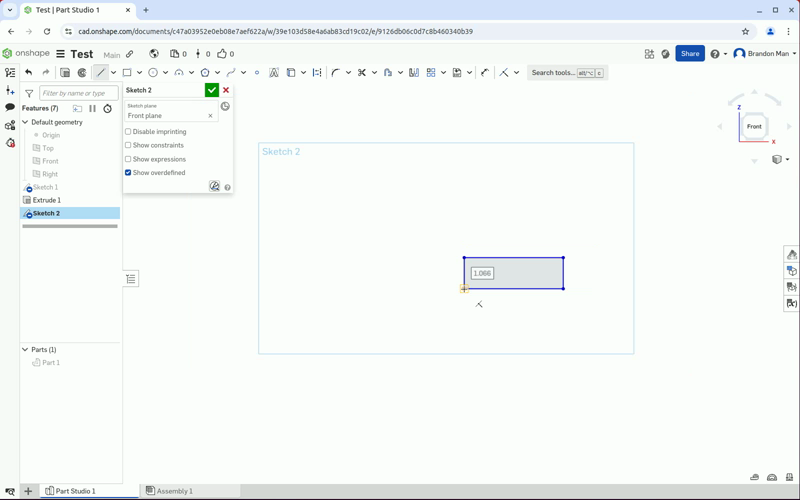
scroll(-6)
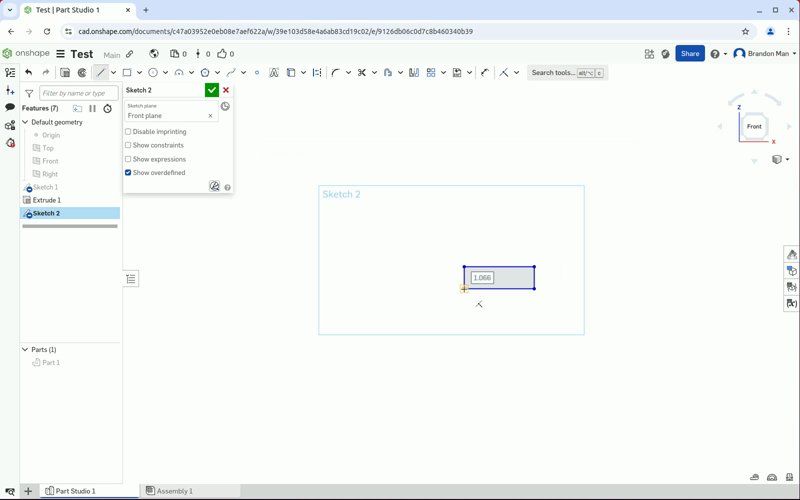
scroll(-6)
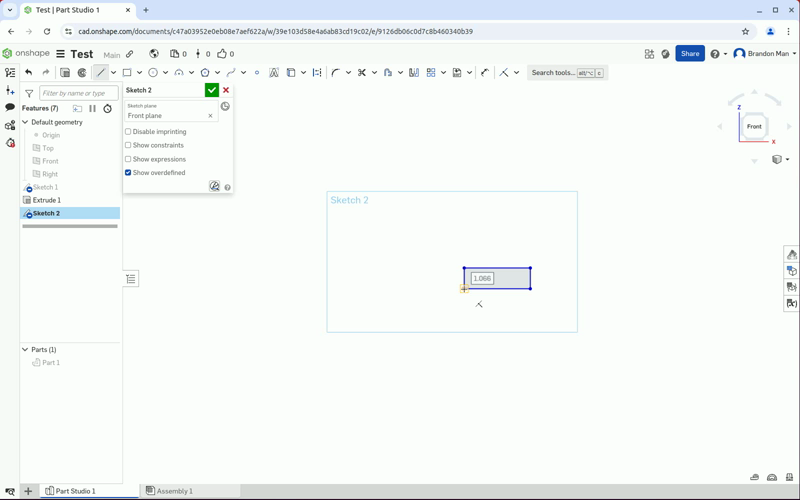
scroll(-6)
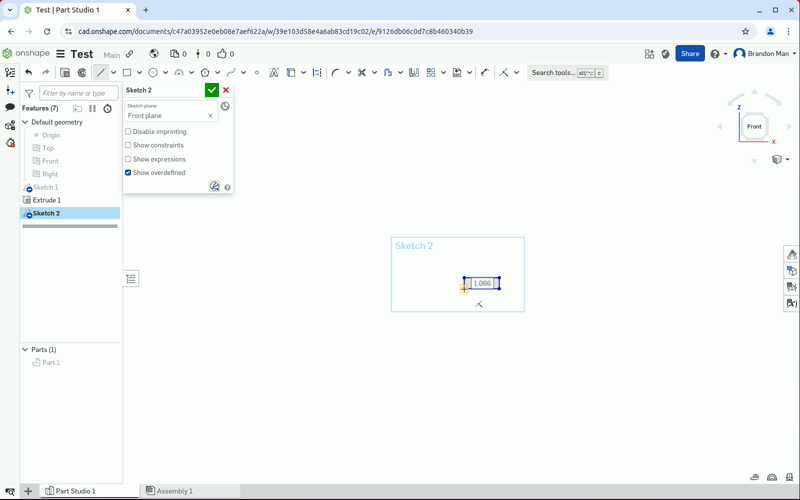
scroll(-6)
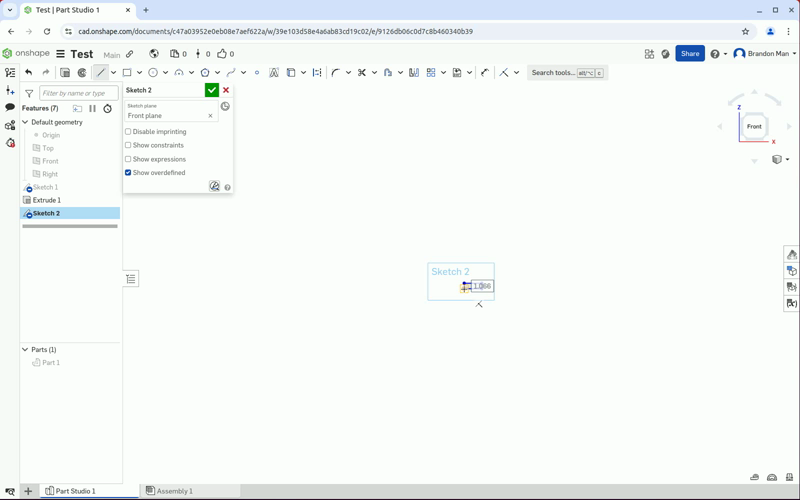
key(esc)
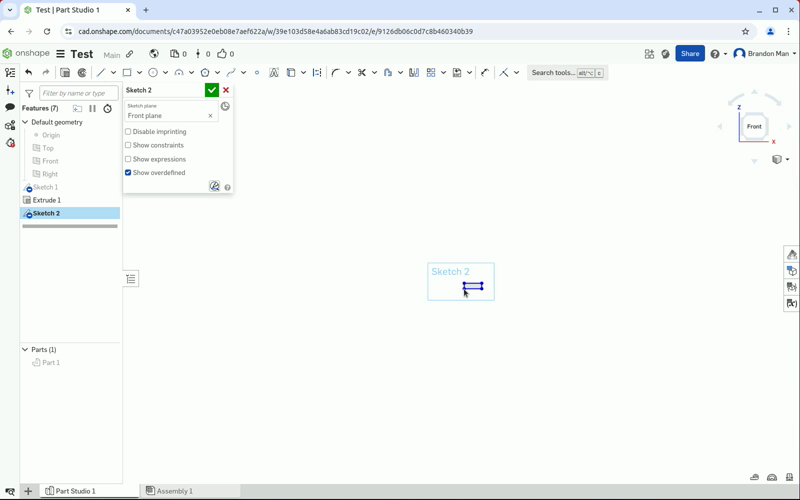
mouse_move(471, 283)
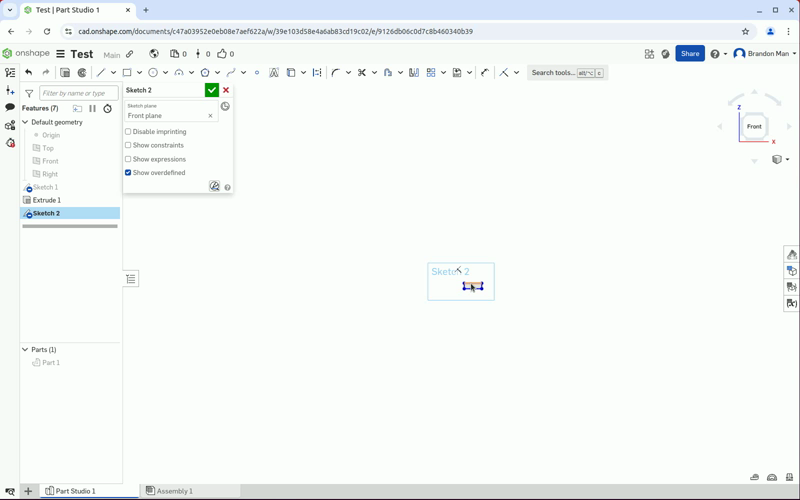
scroll(6)
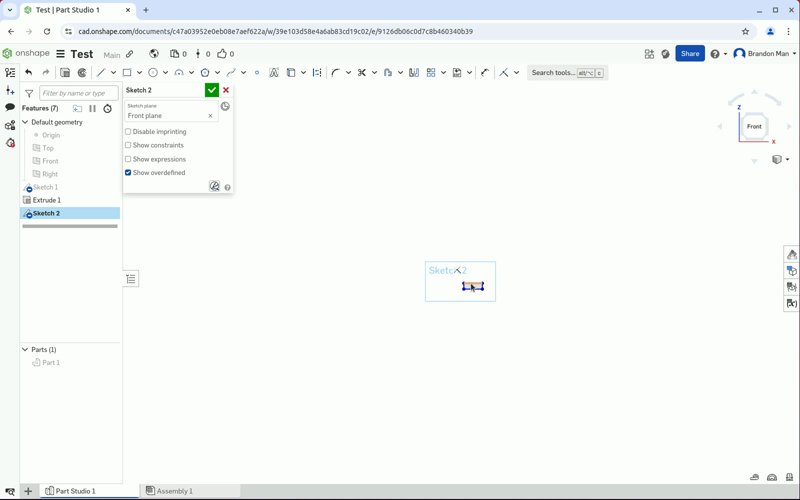
scroll(6)
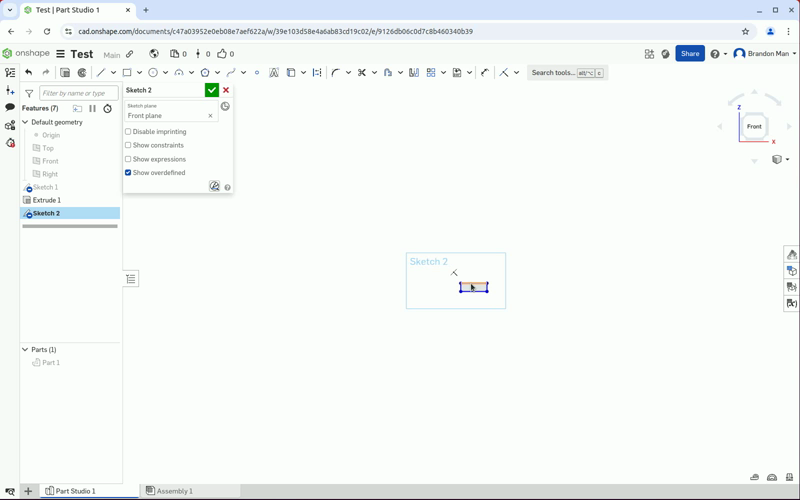
scroll(6)
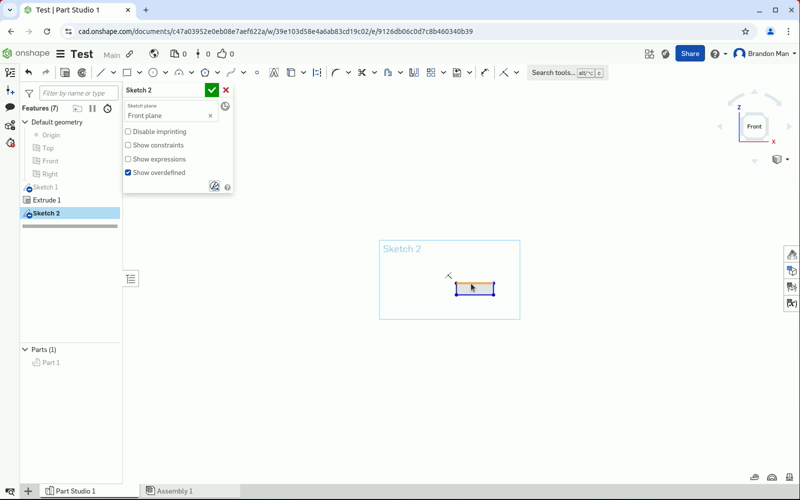
scroll(6)
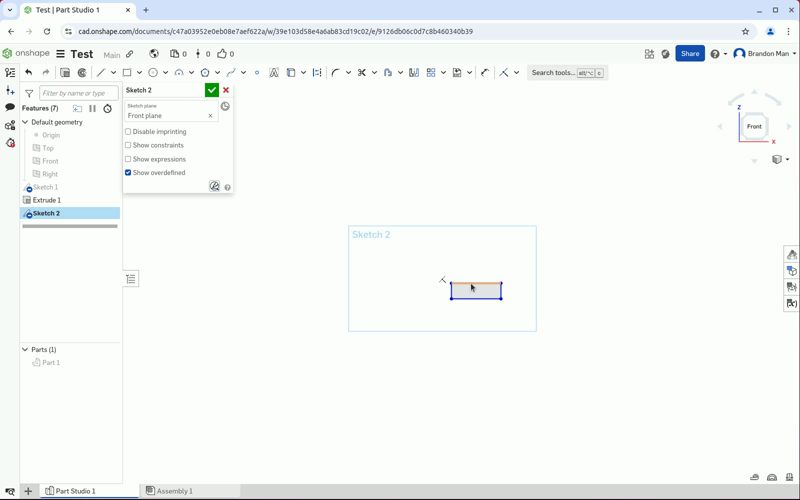
scroll(6)
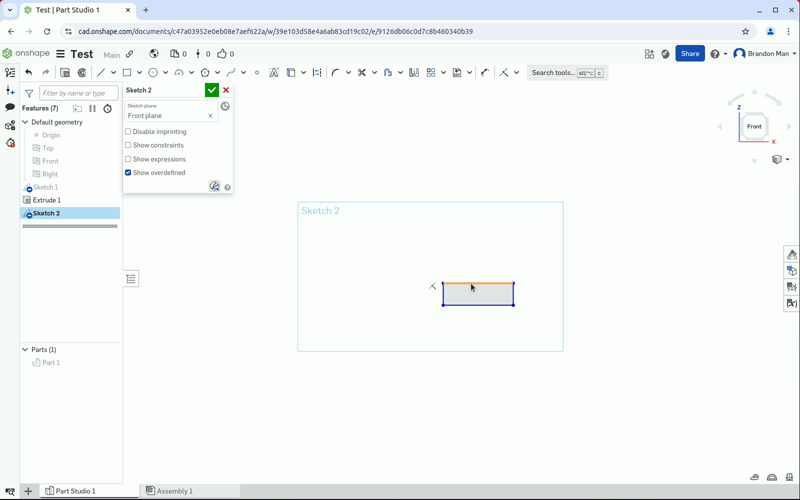
scroll(6)
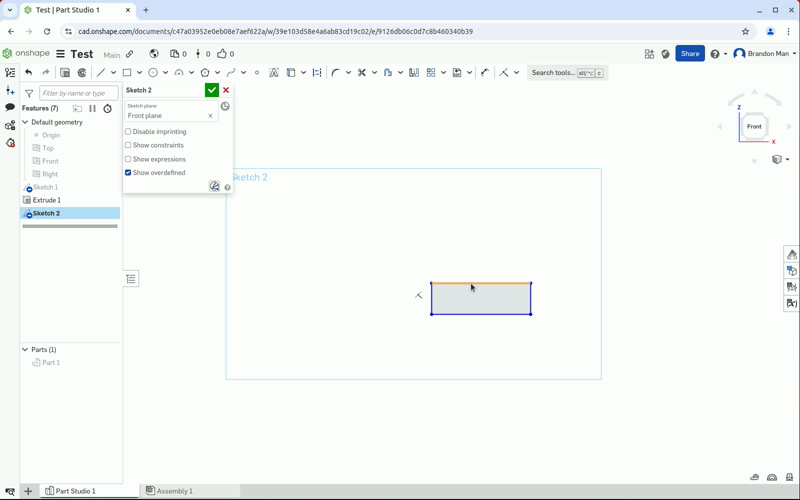
scroll(6)
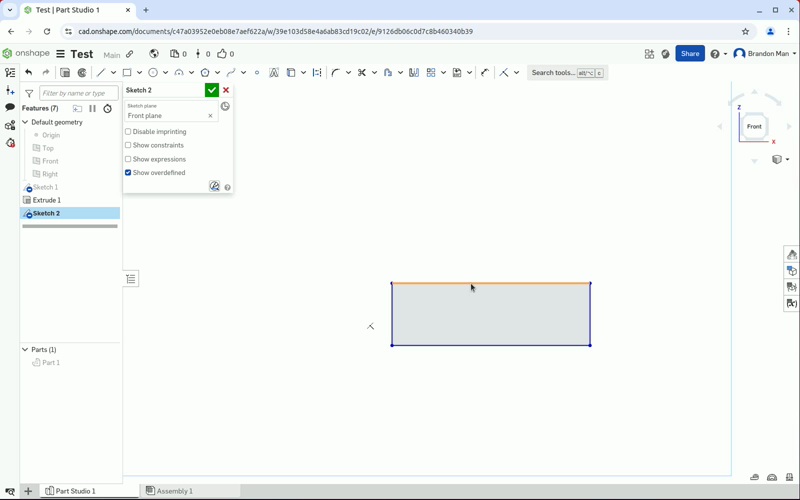
click(471, 283)
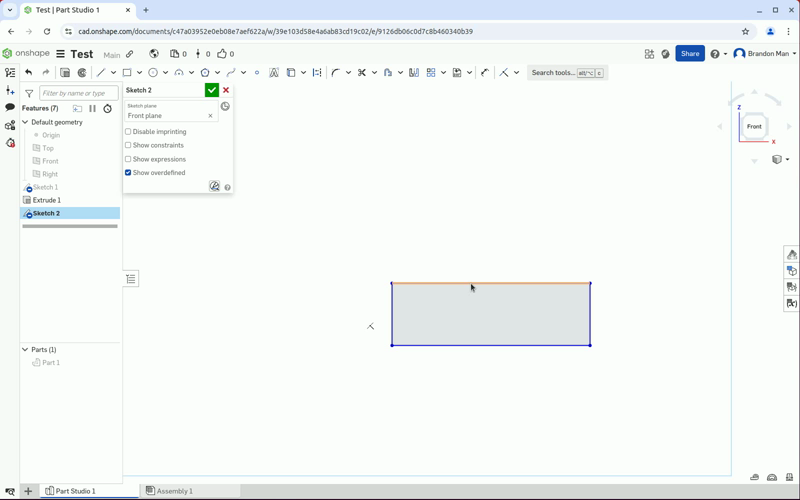
scroll(-6)
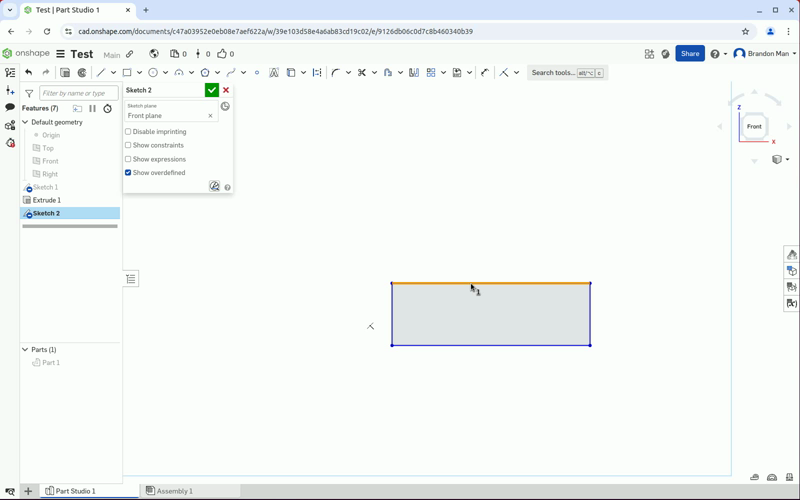
scroll(-6)
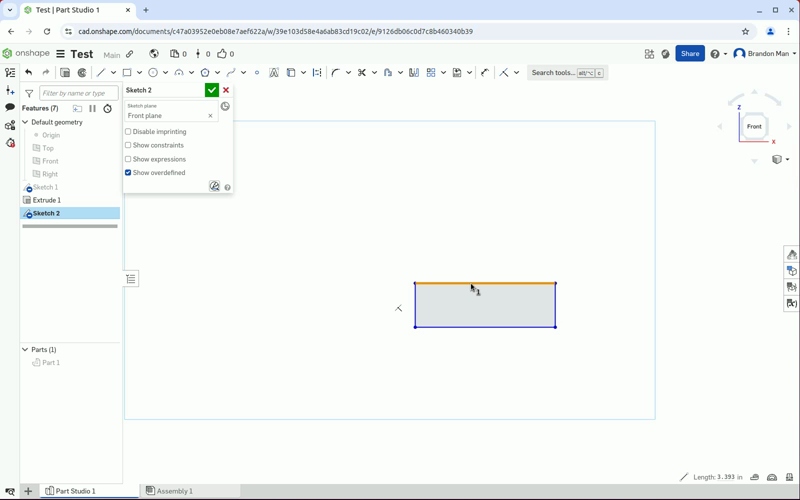
scroll(-6)
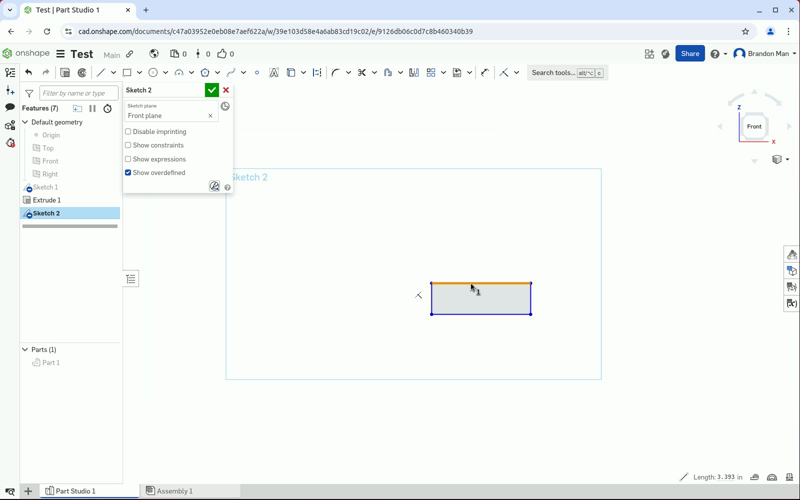
scroll(-6)
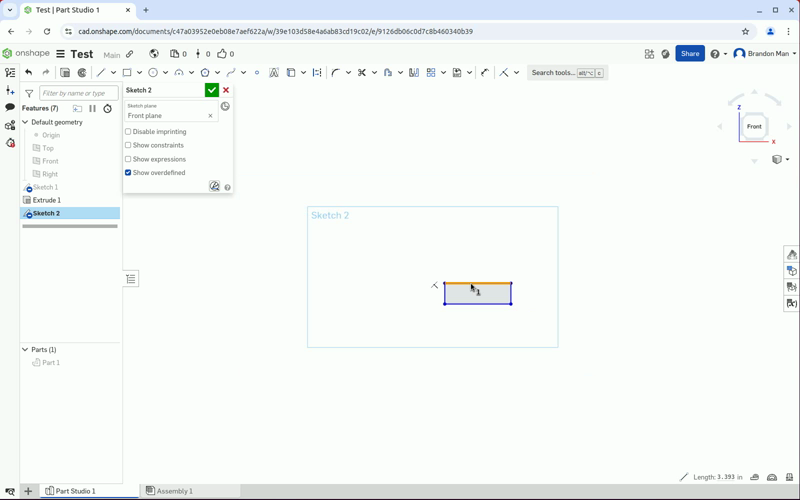
scroll(-6)
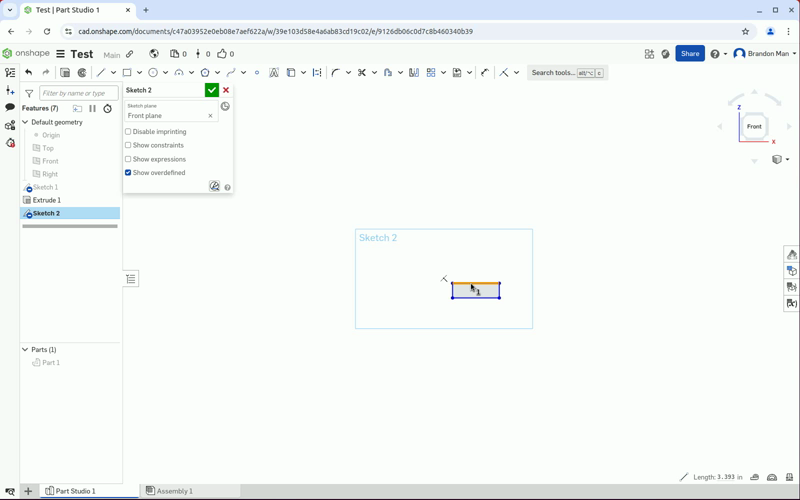
scroll(-6)
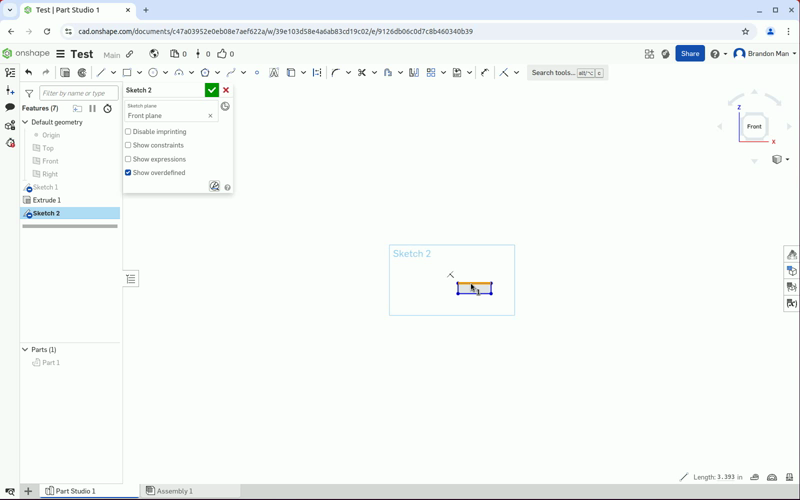
scroll(-6)
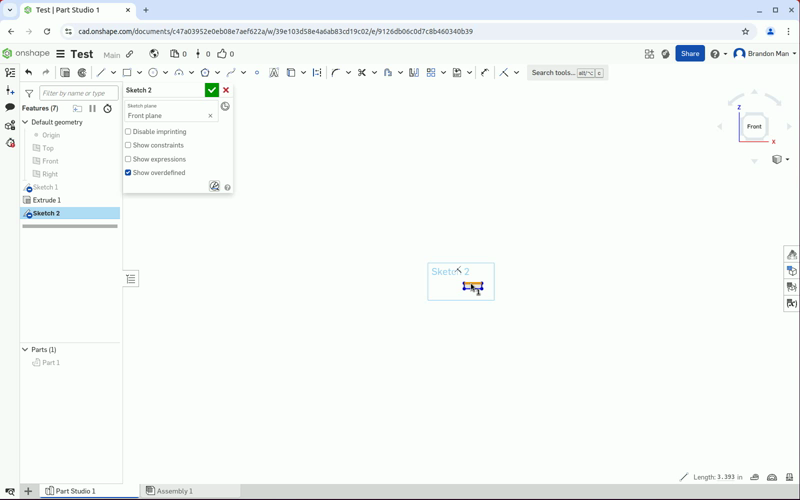
mouse_move(73, 352)
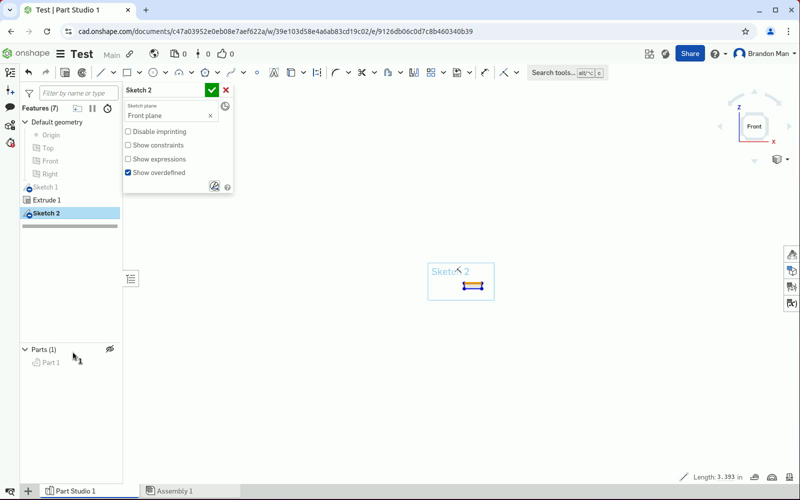
key(shift+y)
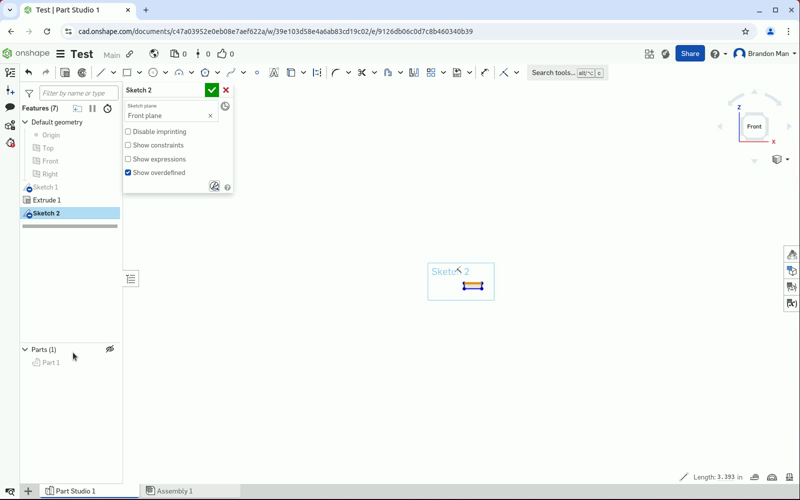
key(shift+e)
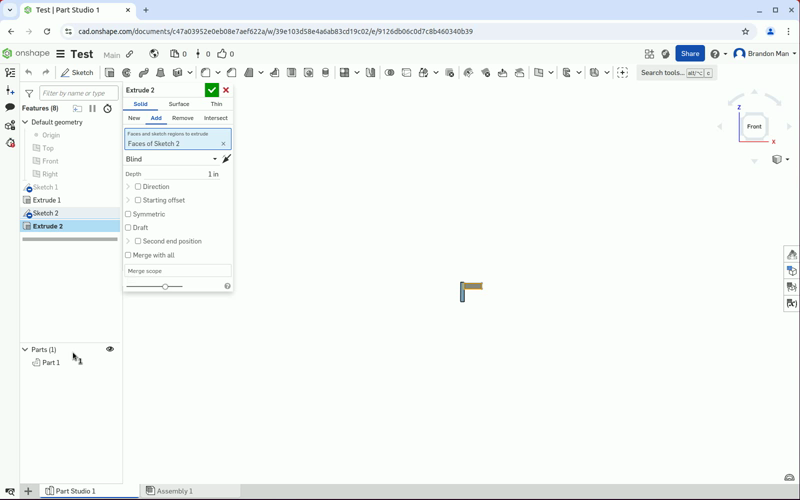
mouse_move(143, 106)
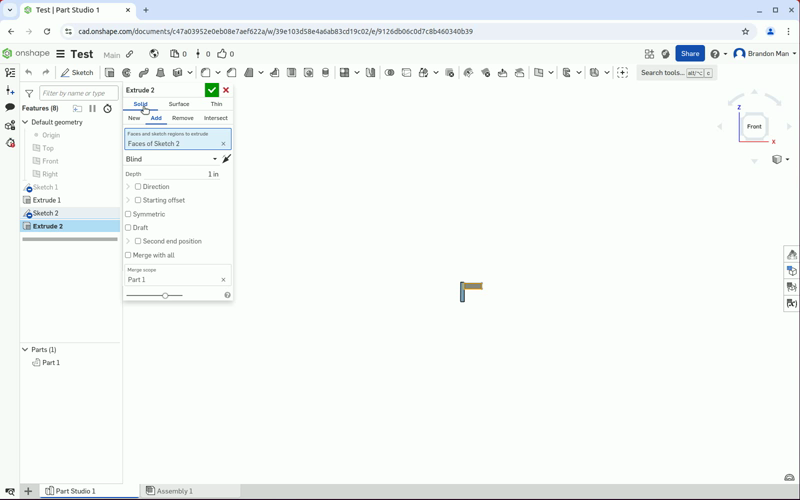
click(143, 106)
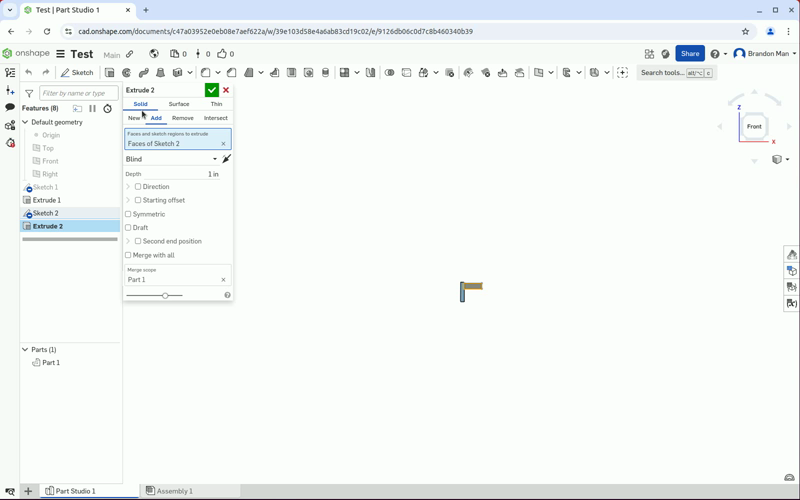
mouse_move(137, 120)
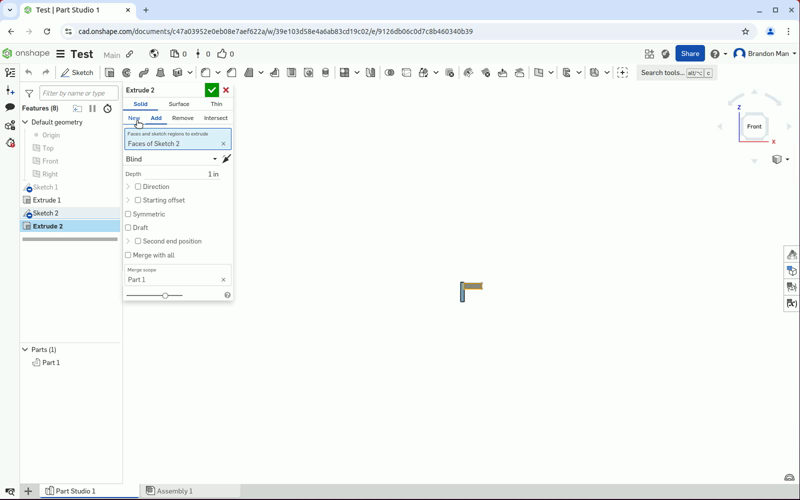
click(137, 120)
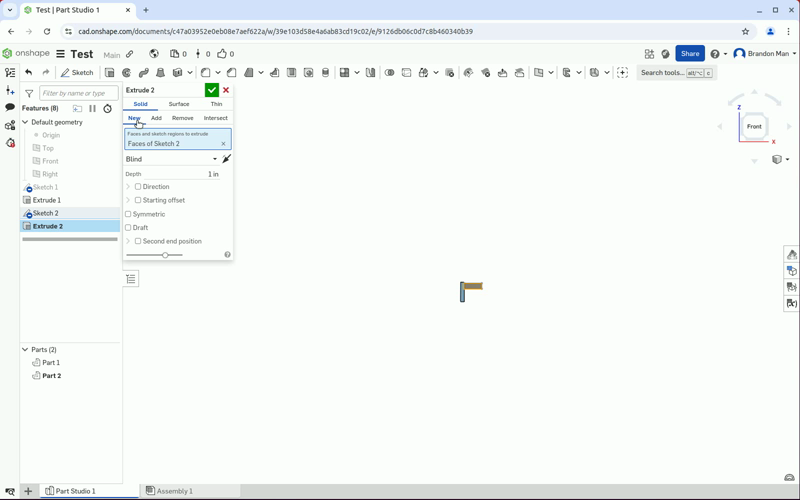
key(tab, 4)
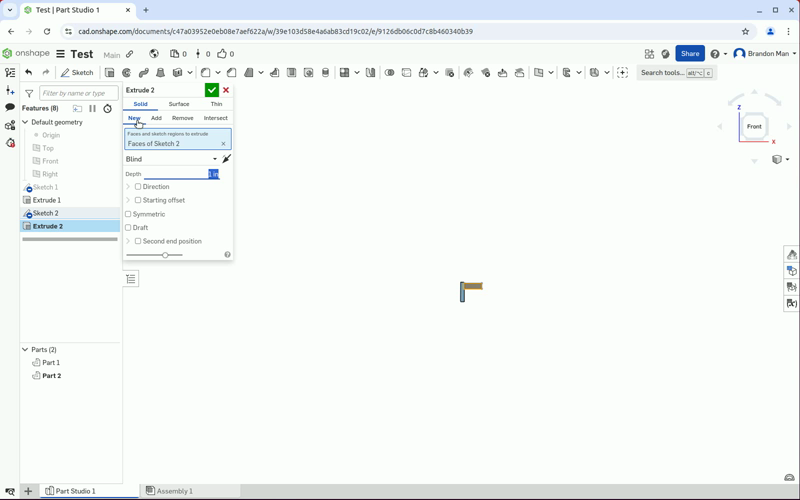
text(23.108)
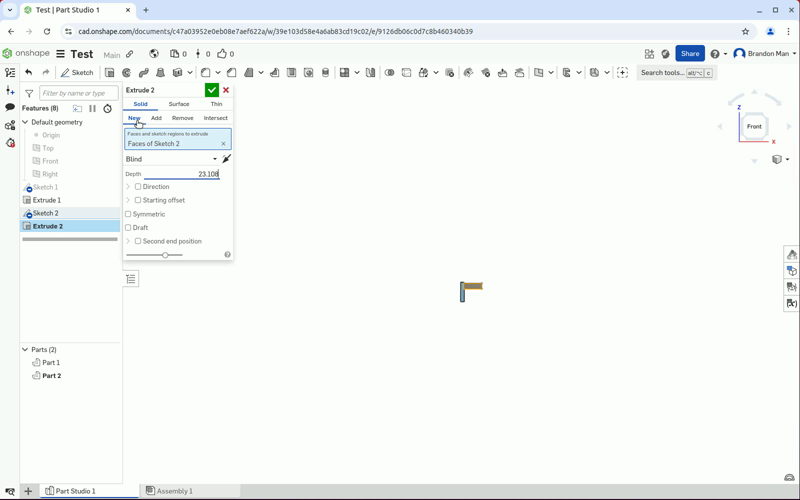
key(enter)
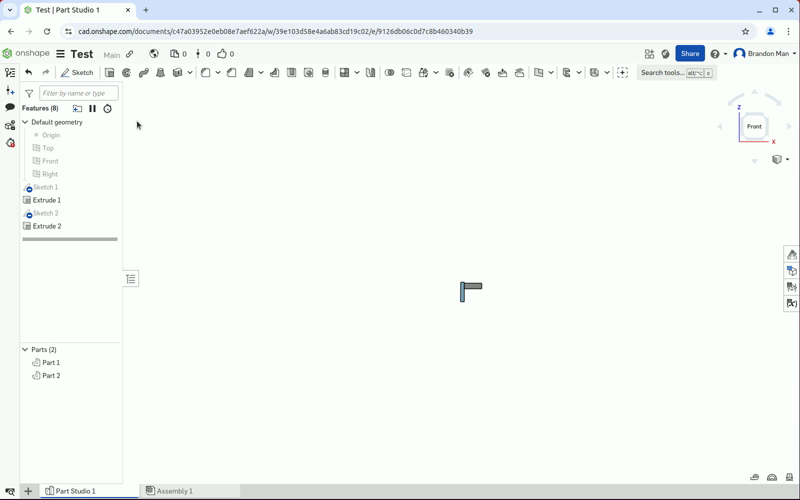
key(shift+h)
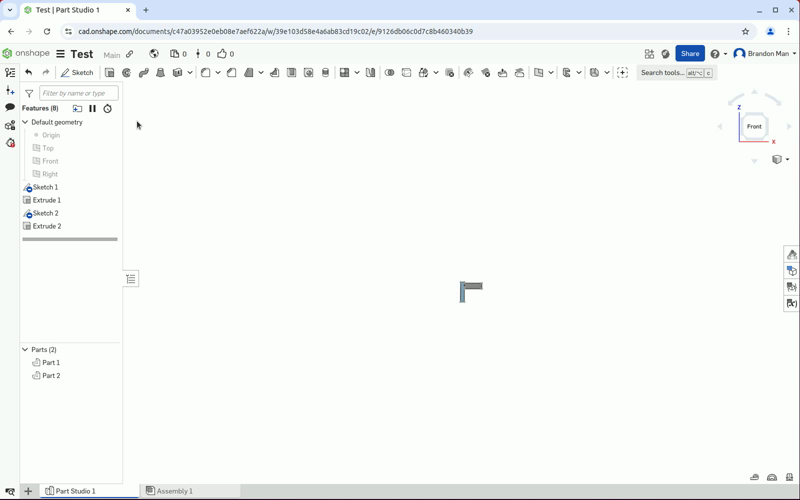
key(shift+h)
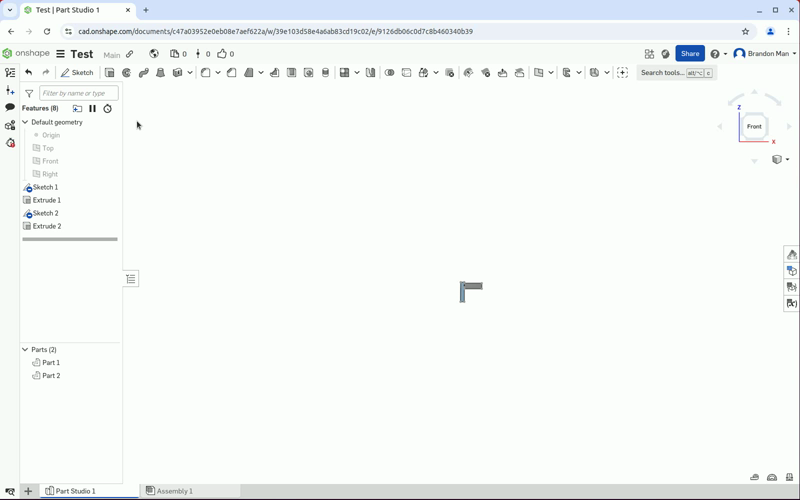
key(shift+7)
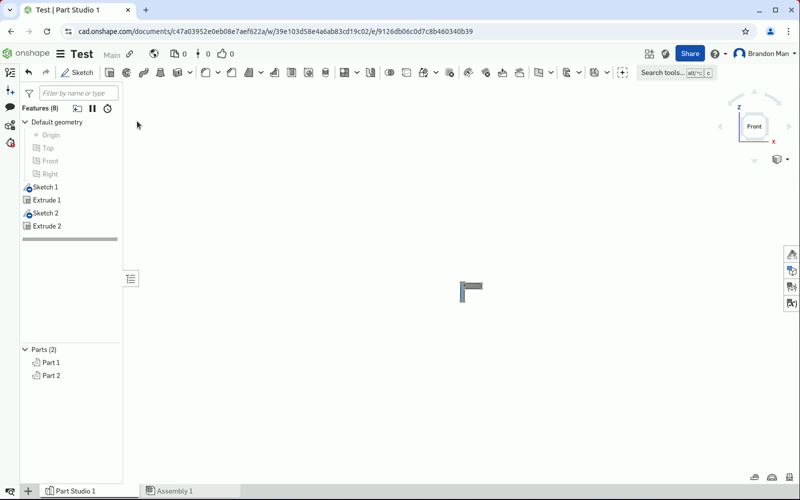
key(left, 2)
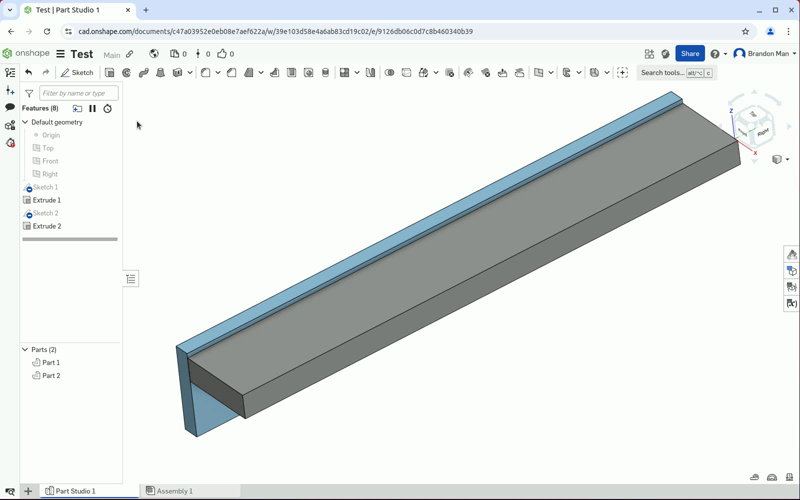
key(down, 2)
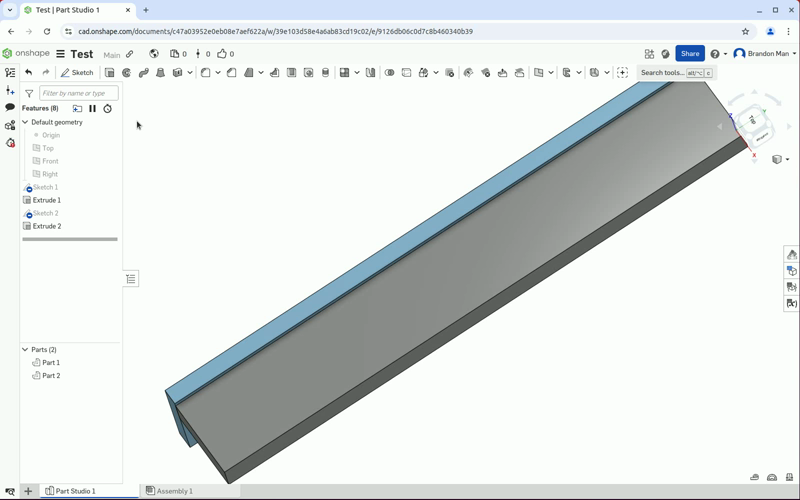
key(up, 2)
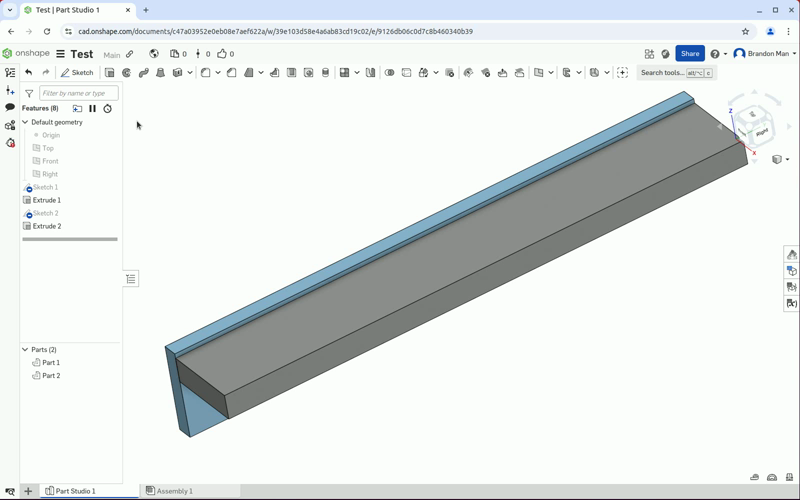
key(right, 2)
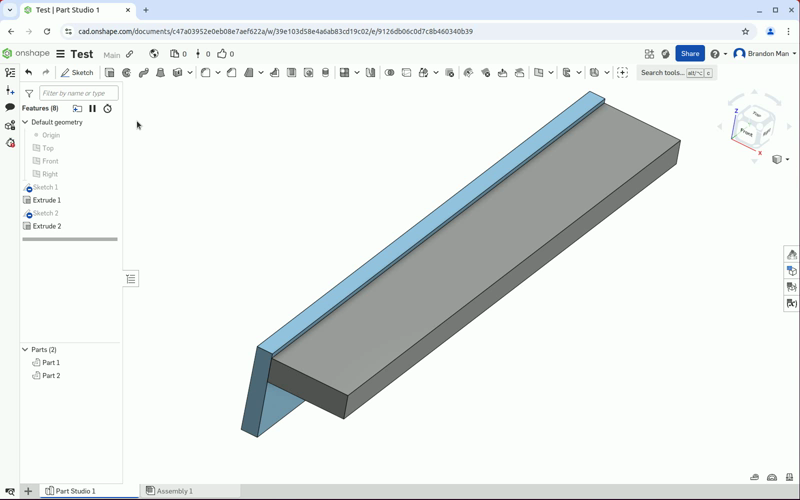
mouse_move(73, 189)
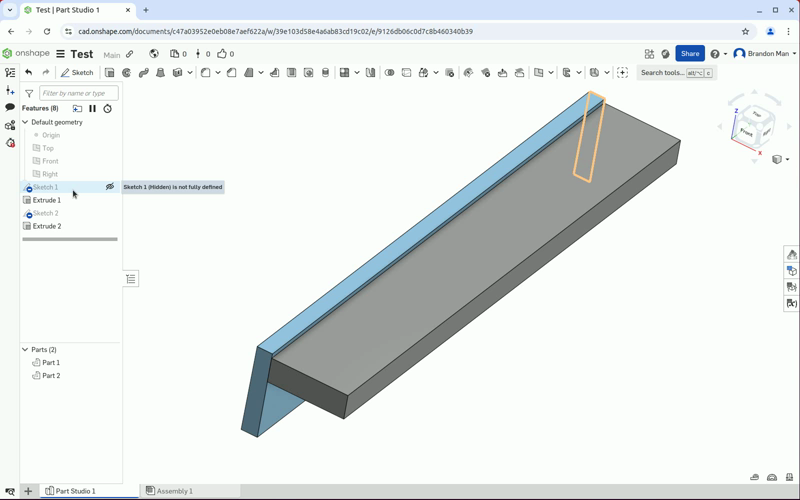
click(73, 189)